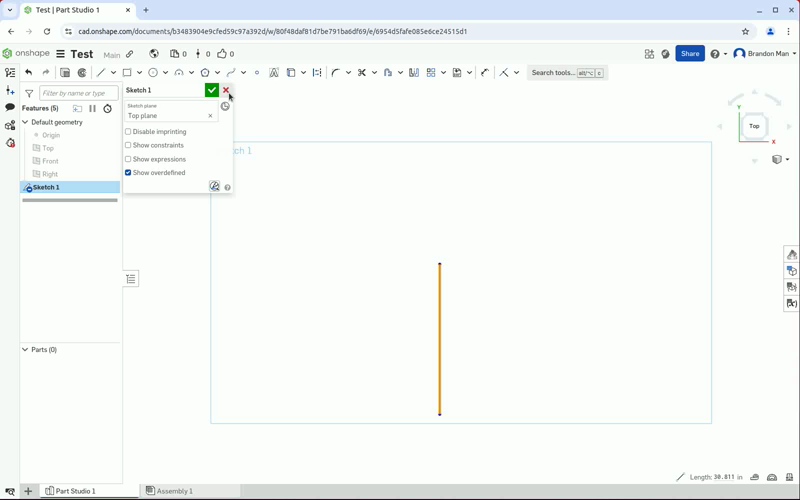
key(shift+h)
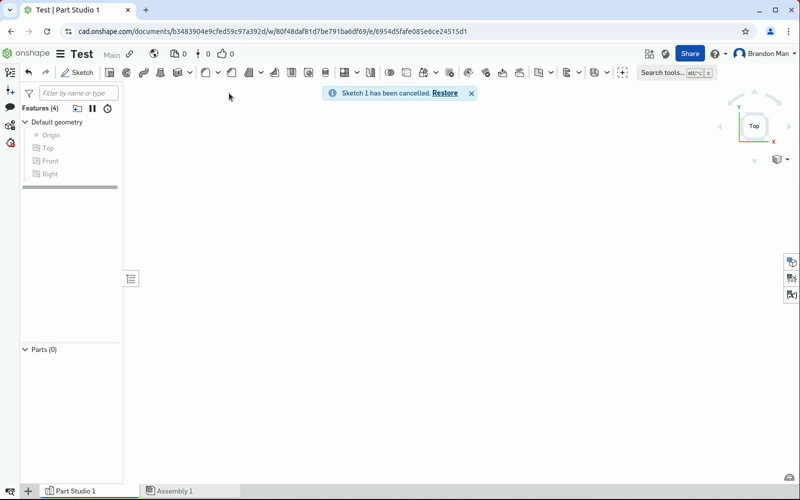
mouse_move(73, 352)
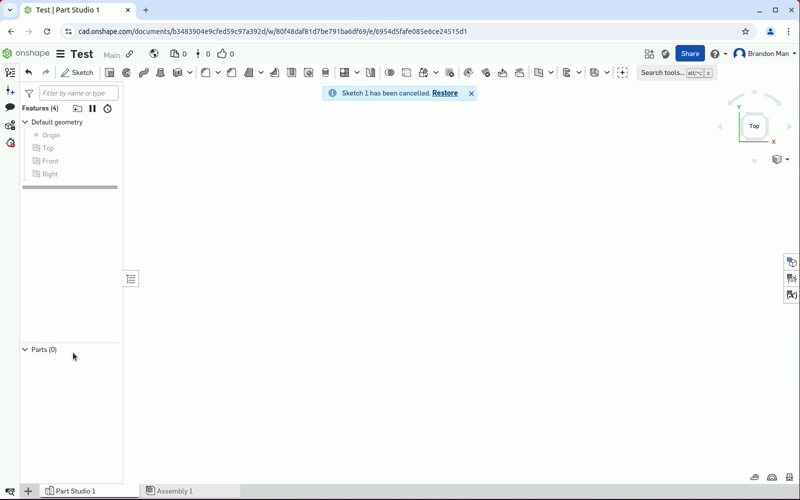
key(y)
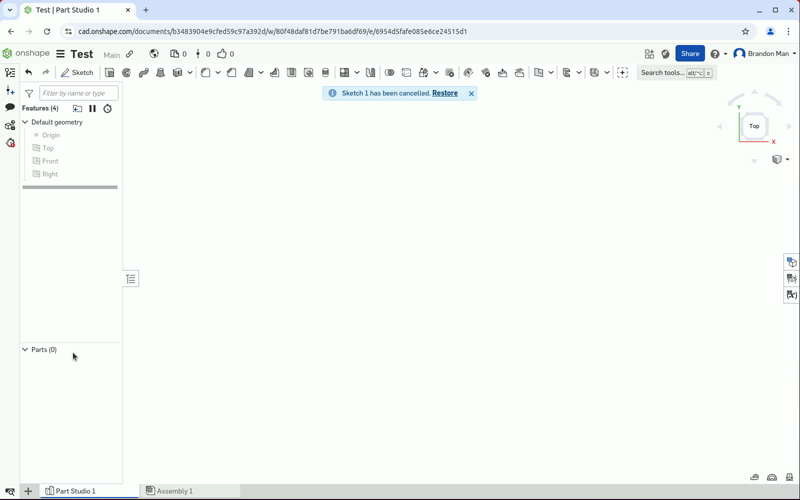
key(shift+p)
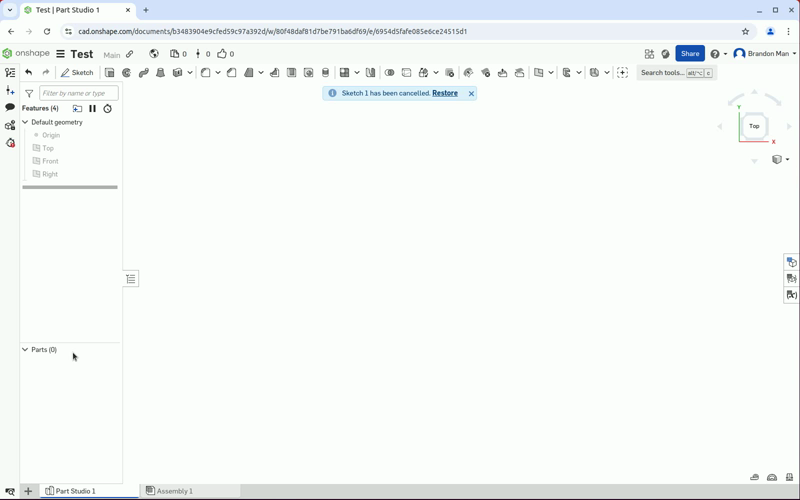
key(space)
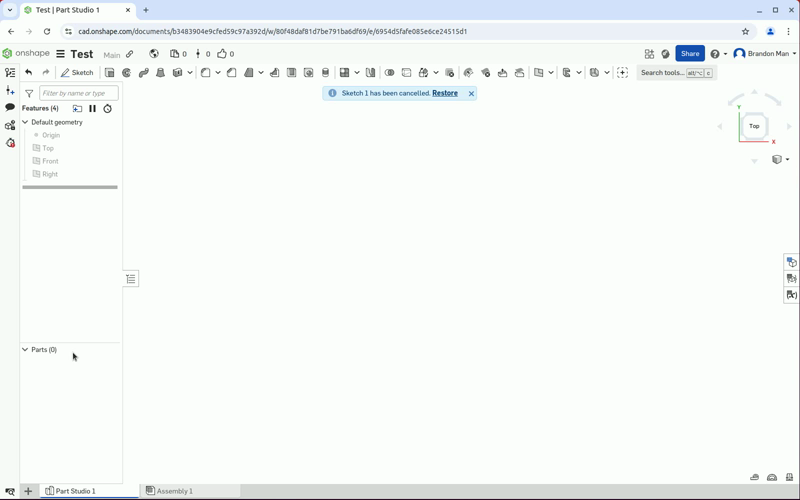
key_down(shift)
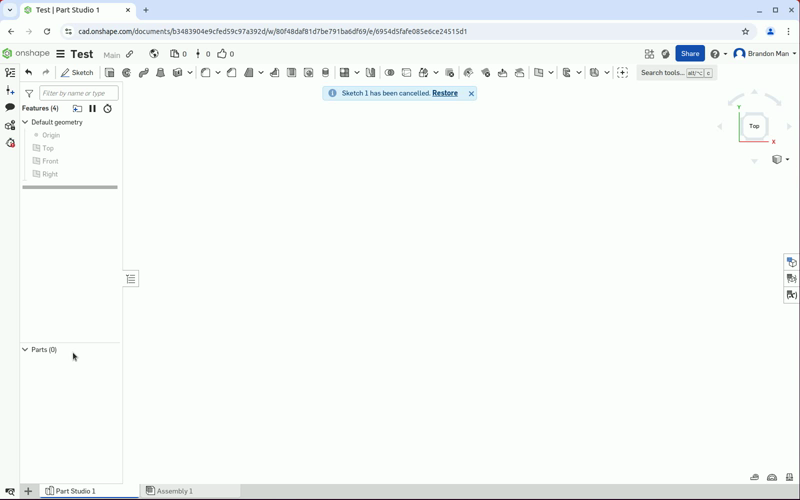
key(up)
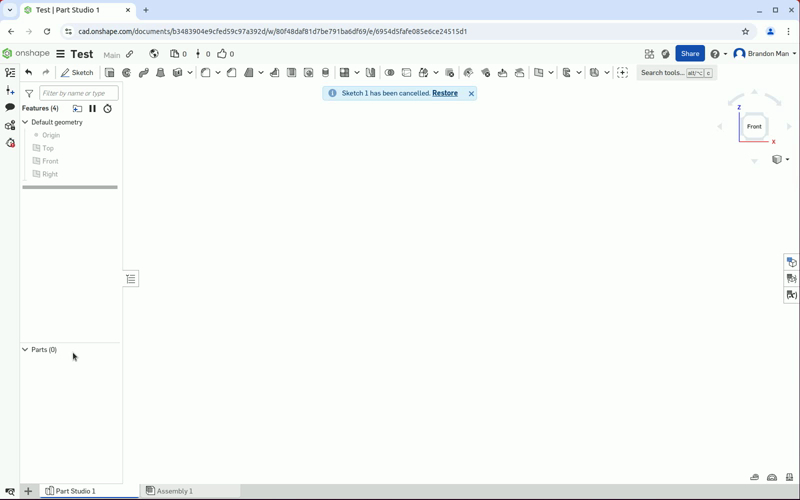
key_up(shift)
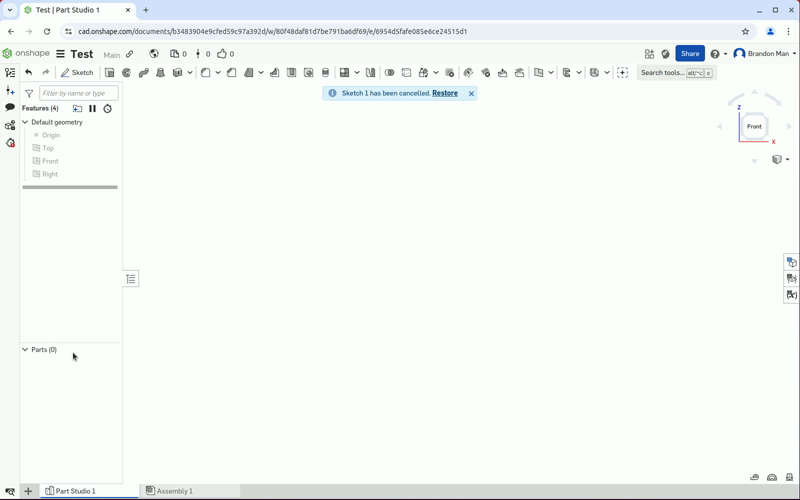
key(space)
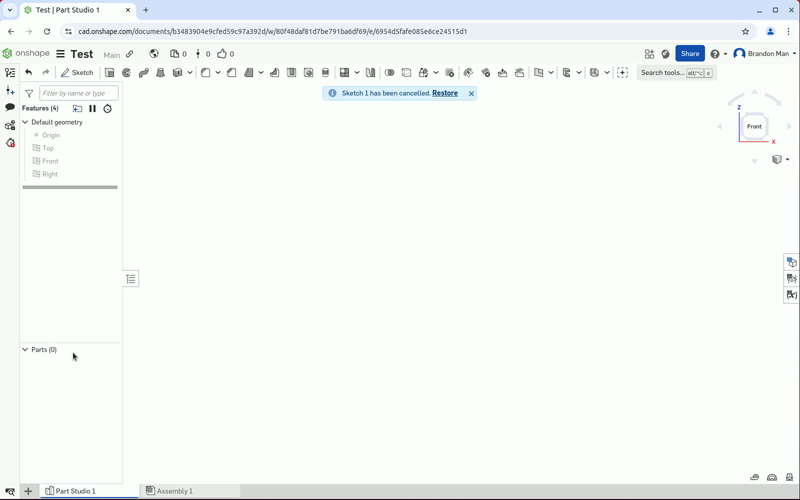
key_down(shift)
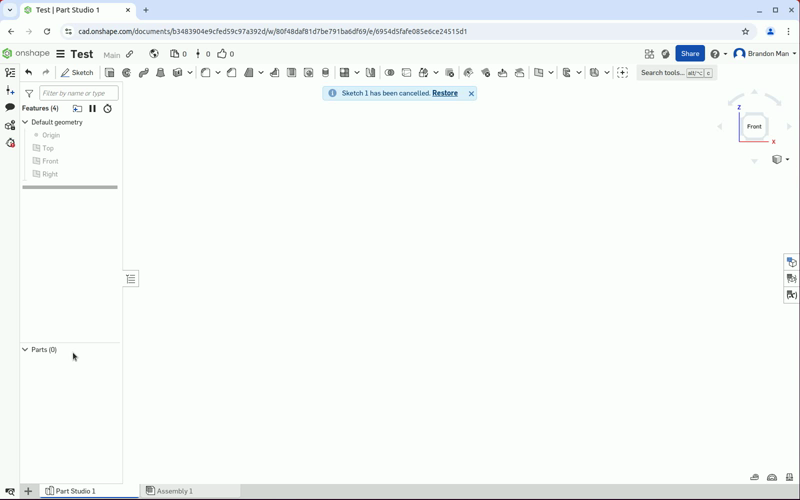
key(left)
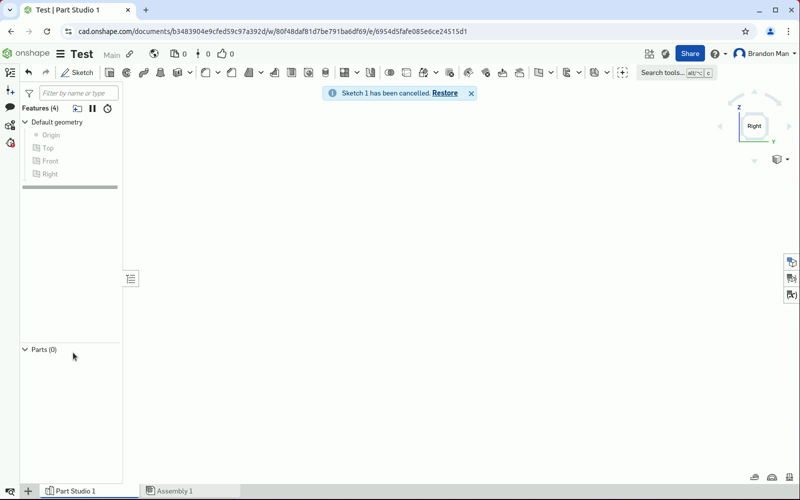
key_up(shift)
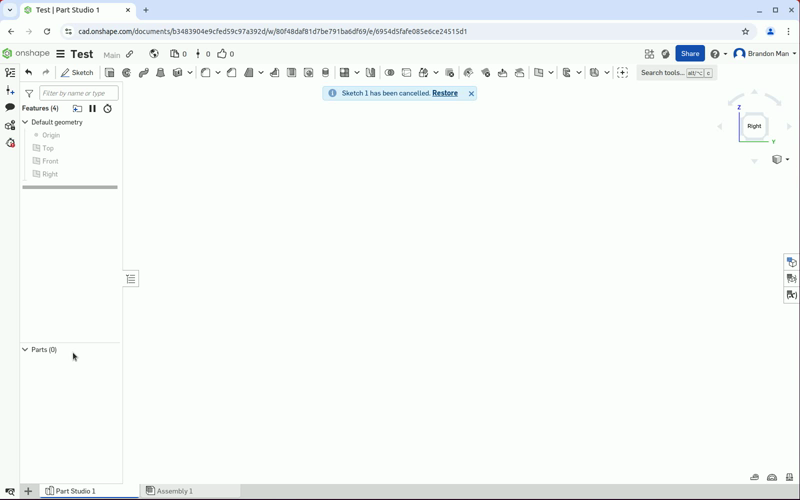
mouse_move(73, 352)
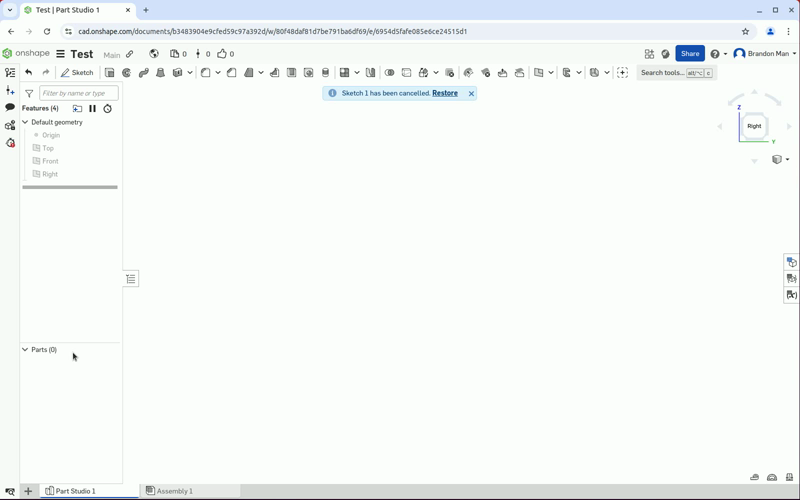
key(shift+y)
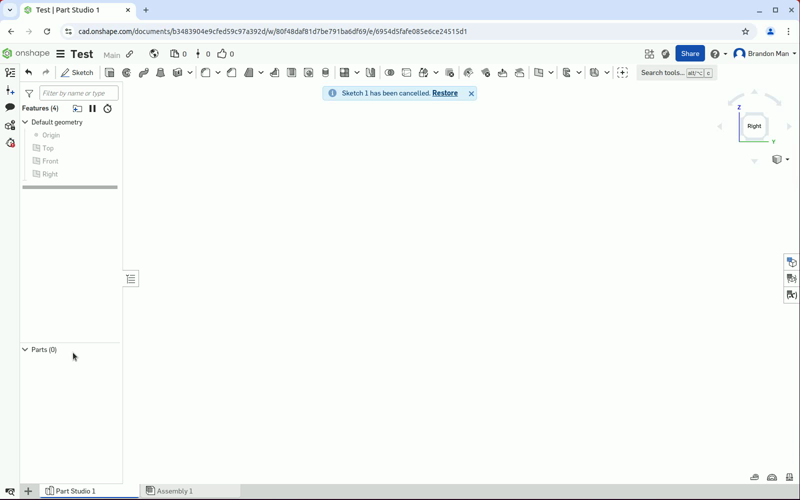
key(shift+s)
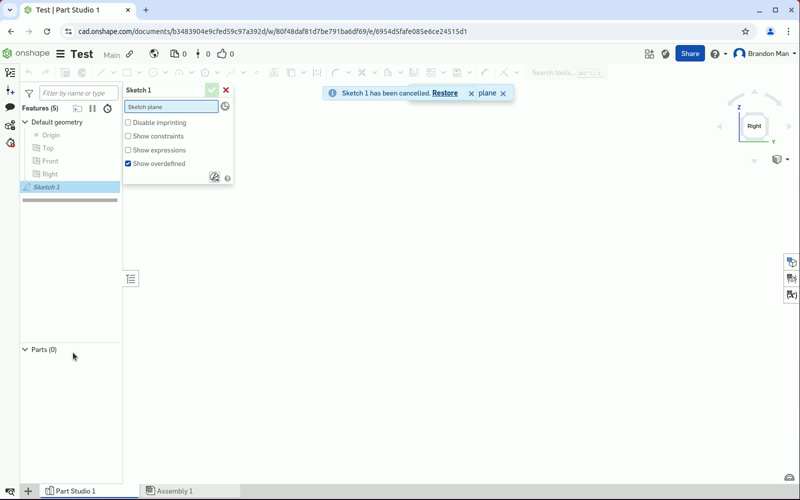
mouse_move(73, 176)
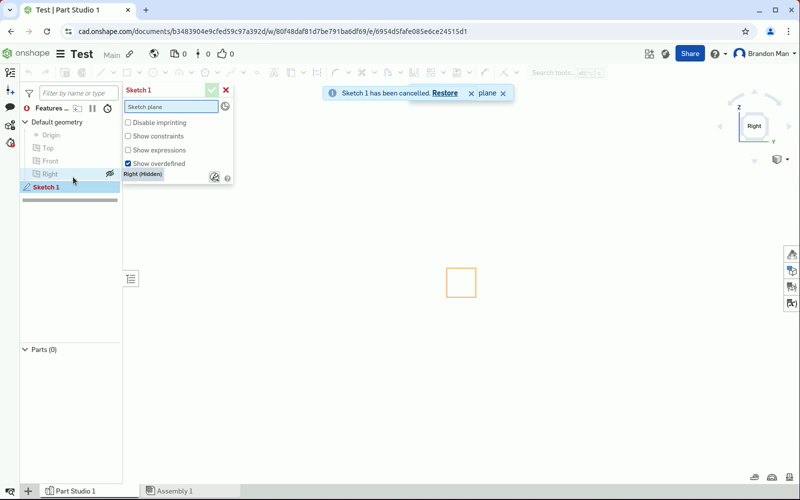
click(73, 176)
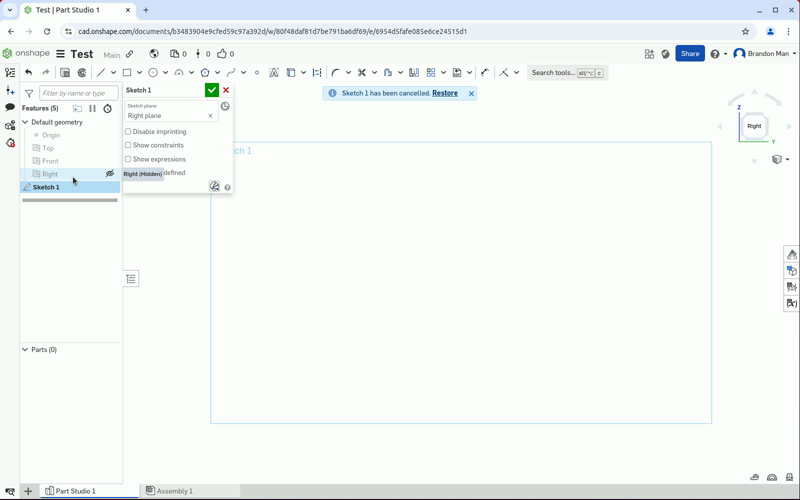
mouse_move(73, 352)
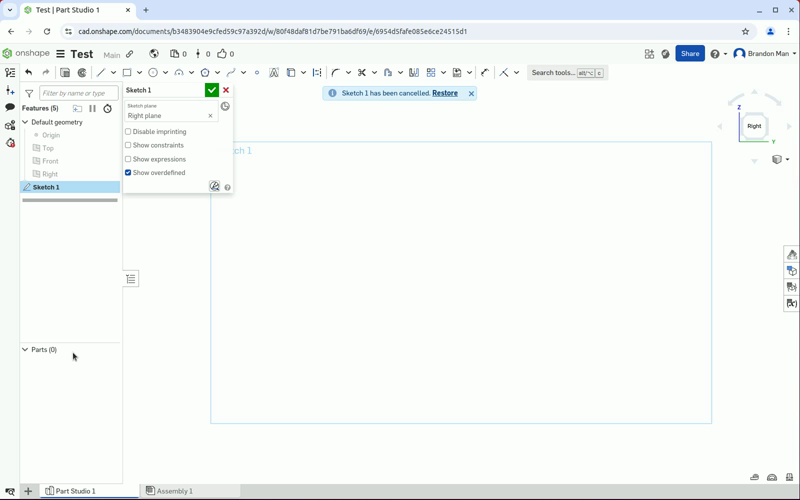
key(y)
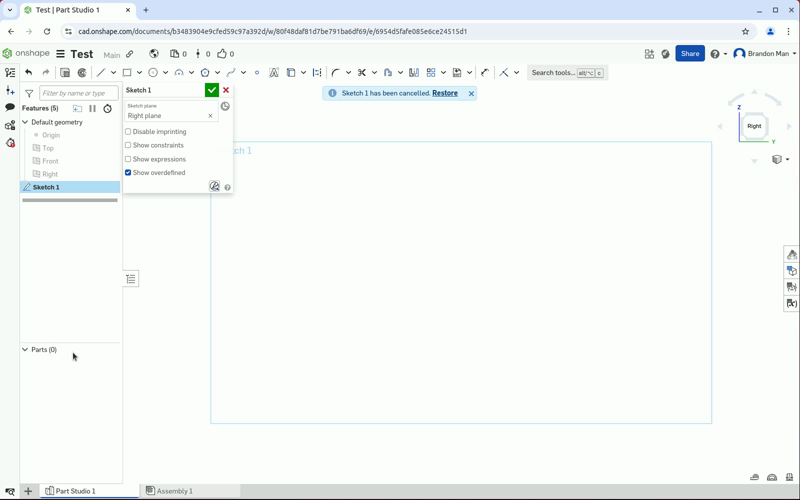
key(l)
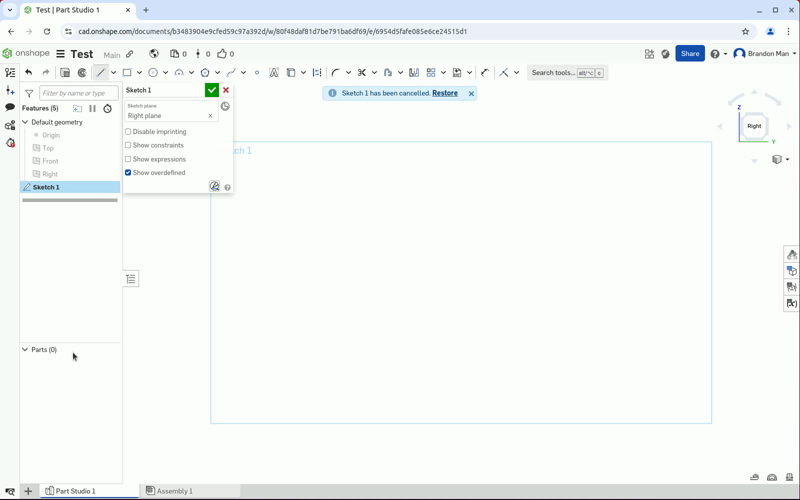
key_down(shift)
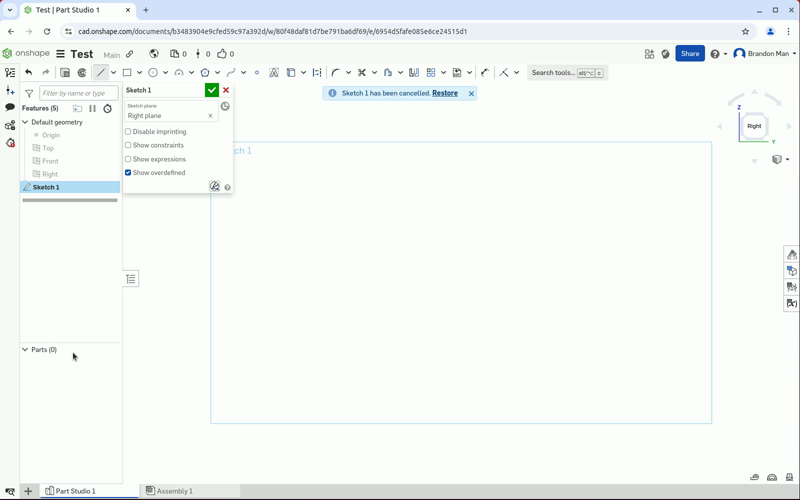
mouse_move(377, 319)
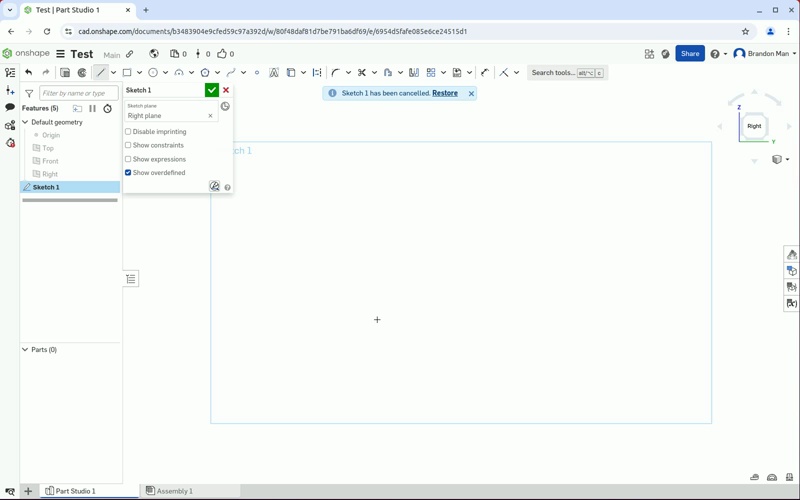
click(377, 319)
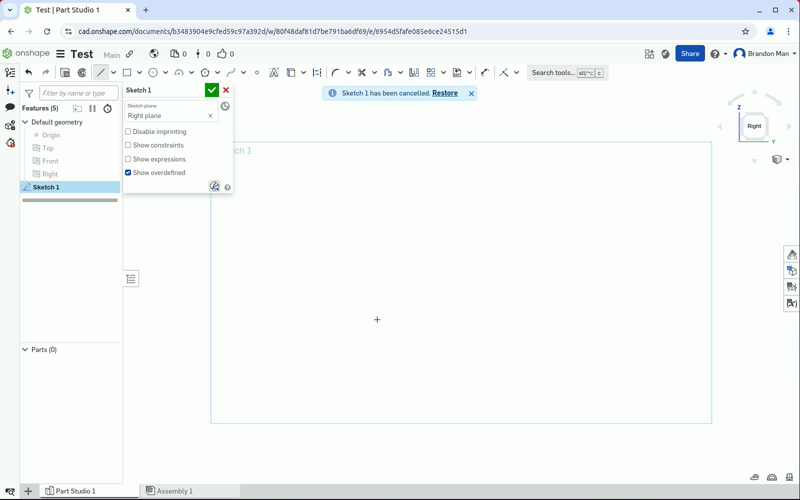
key_up(shift)
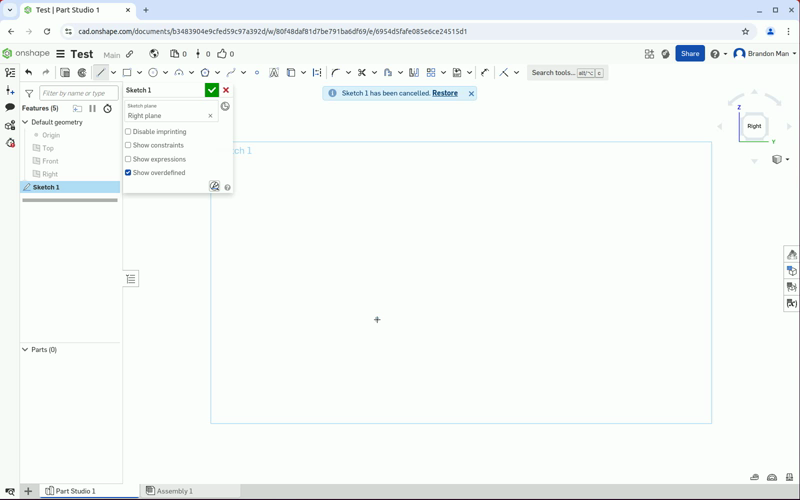
key_down(shift)
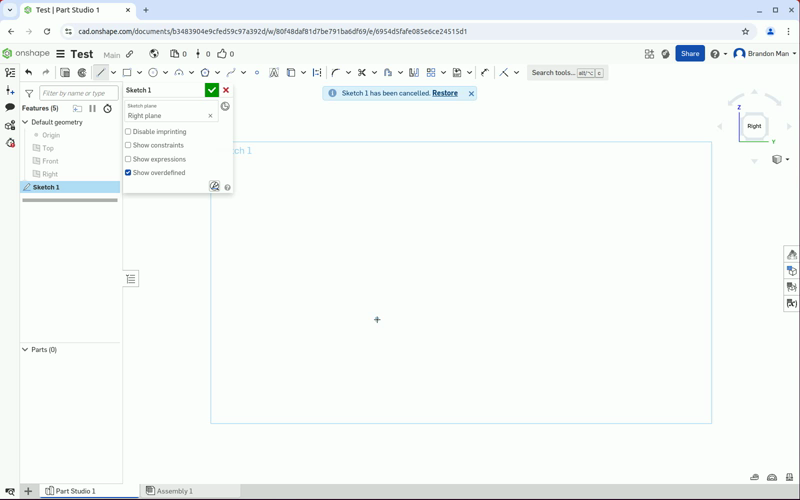
mouse_move(544, 319)
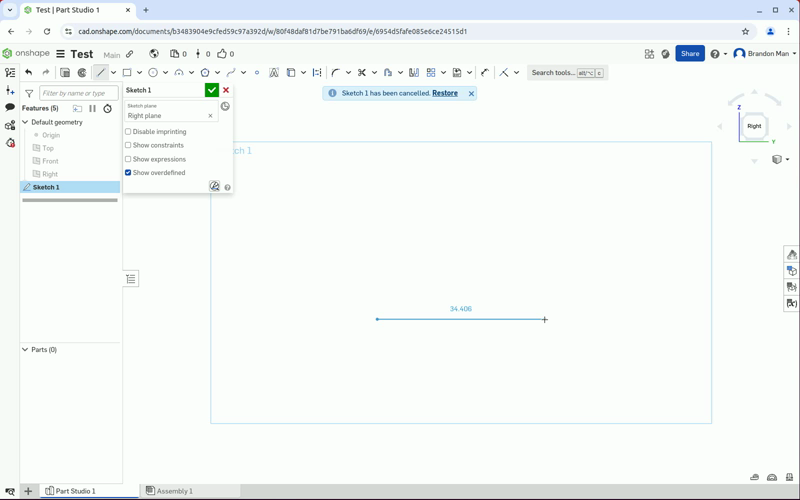
click(544, 319)
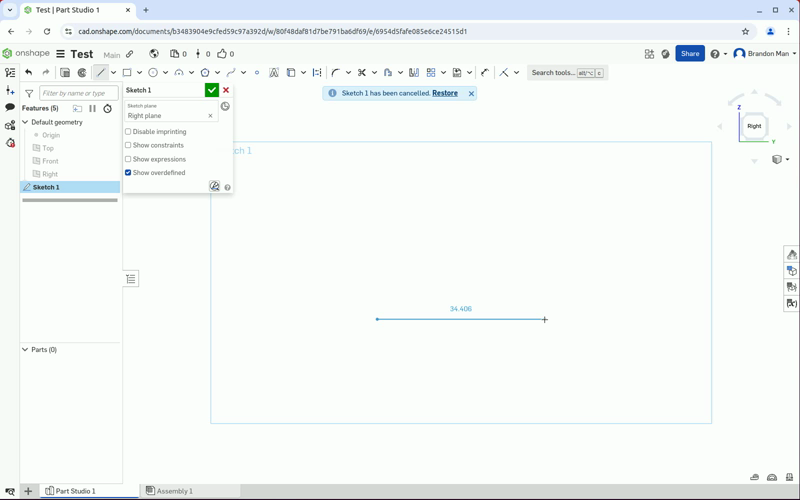
key_up(shift)
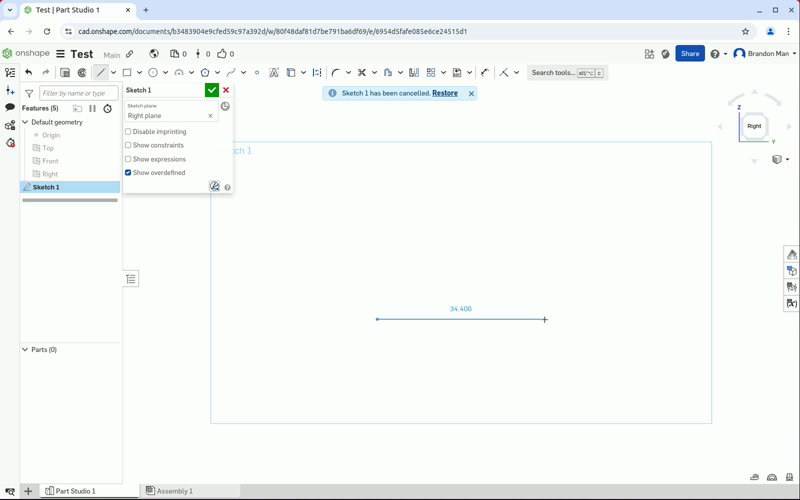
key_down(shift)
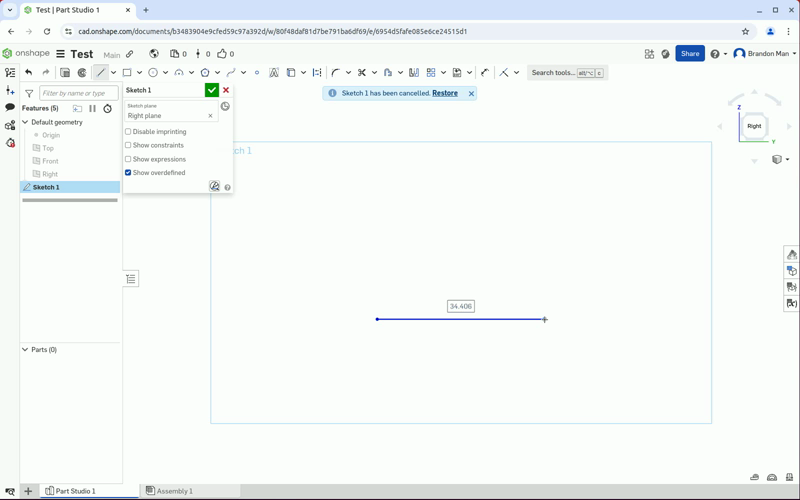
mouse_move(544, 247)
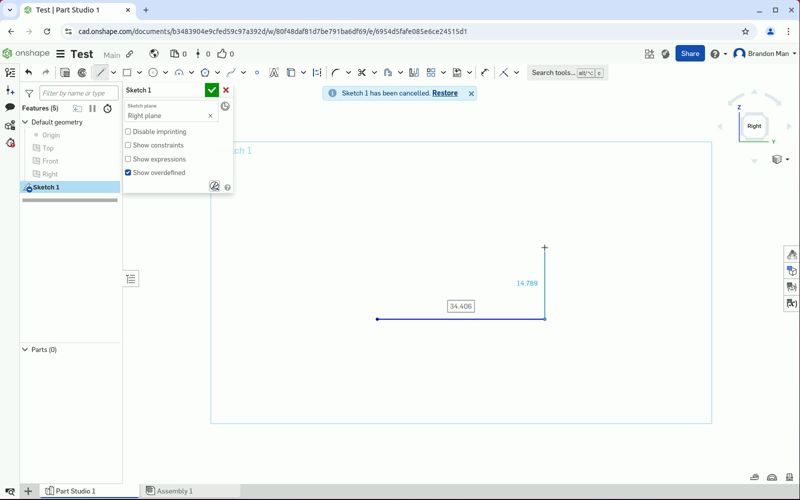
click(544, 247)
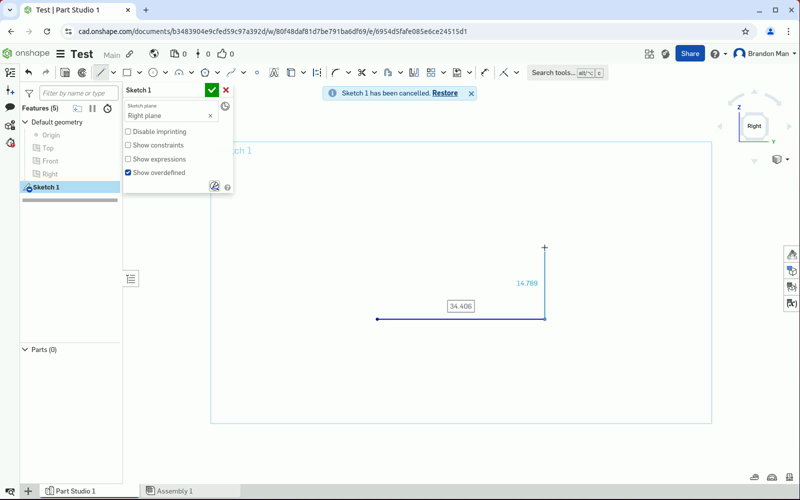
key_up(shift)
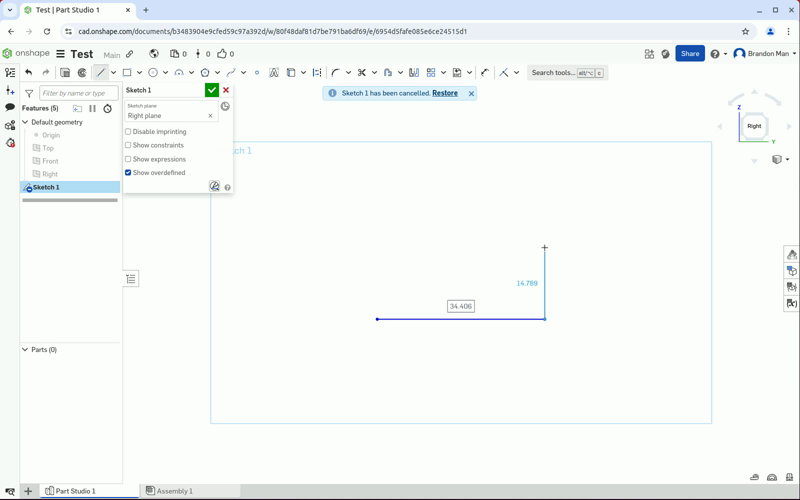
key_down(shift)
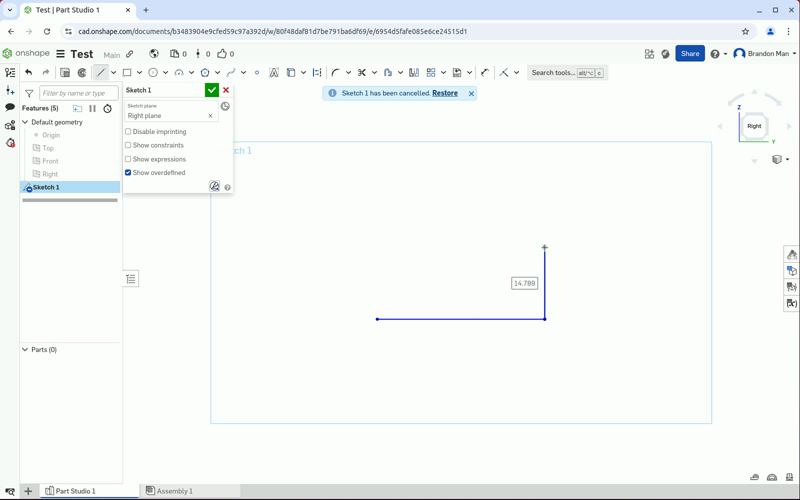
mouse_move(377, 247)
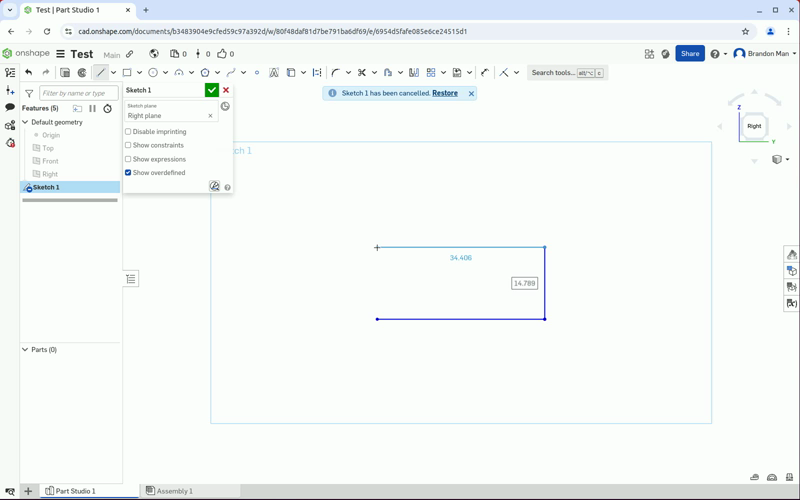
click(377, 247)
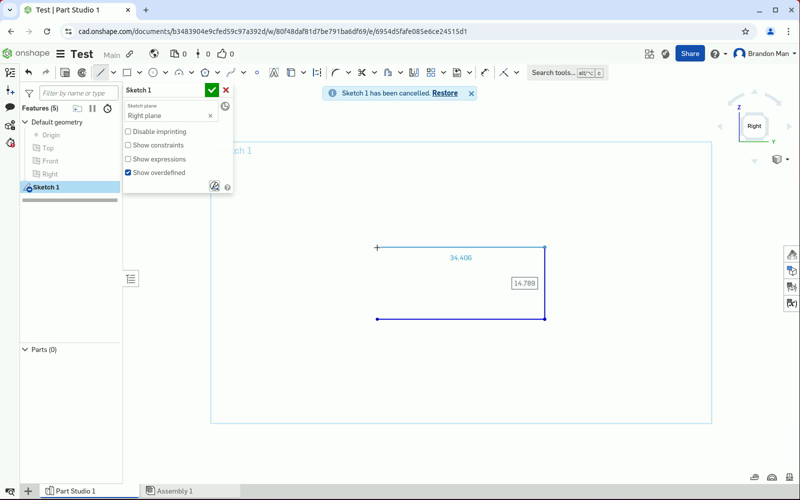
key_up(shift)
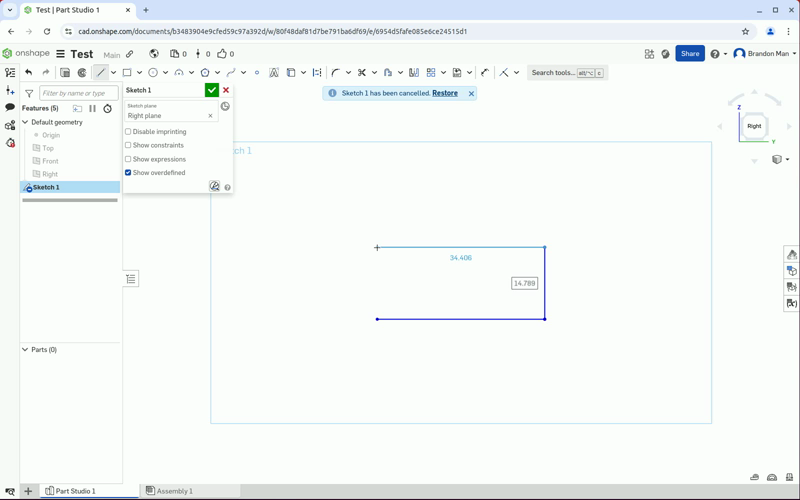
key_down(shift)
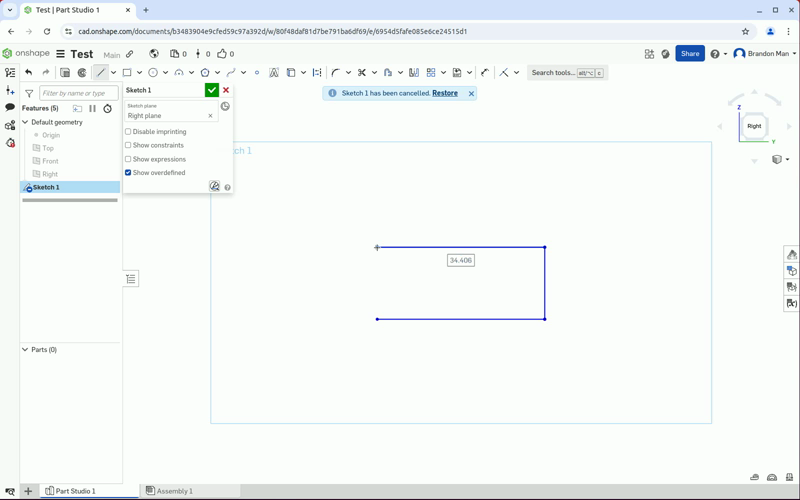
mouse_move(377, 319)
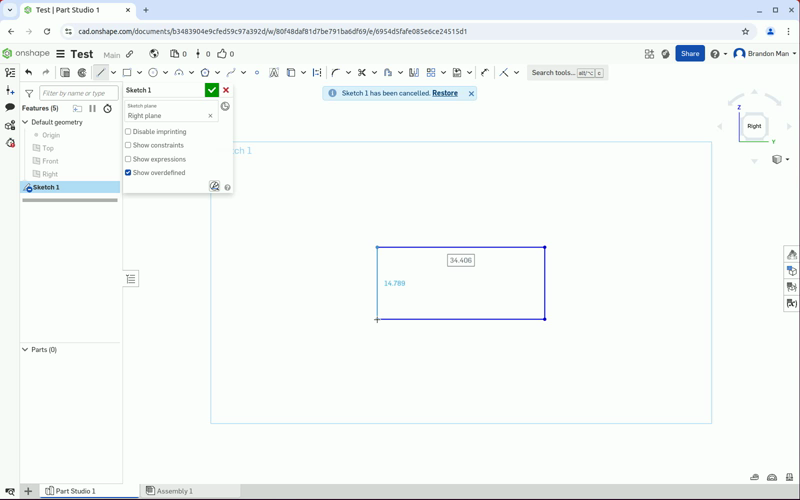
key_up(shift)
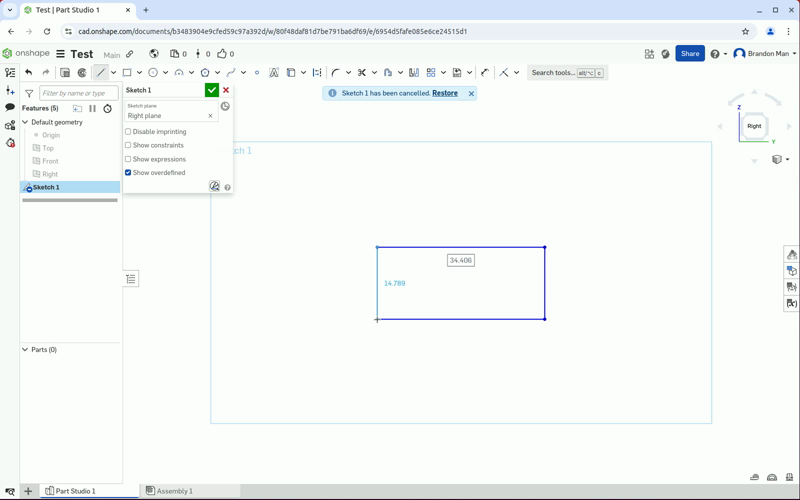
click(377, 319)
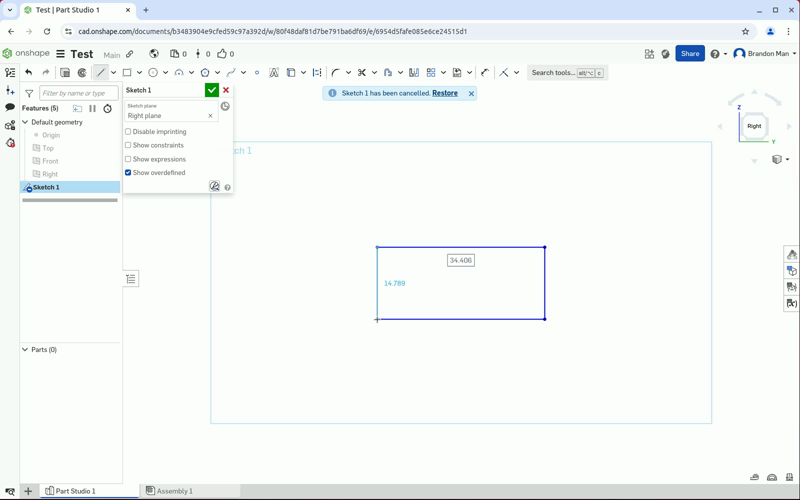
key(esc)
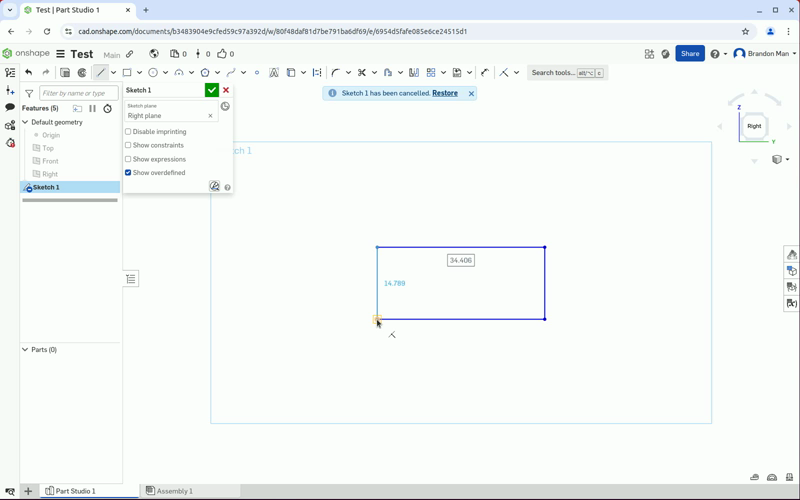
mouse_move(481, 311)
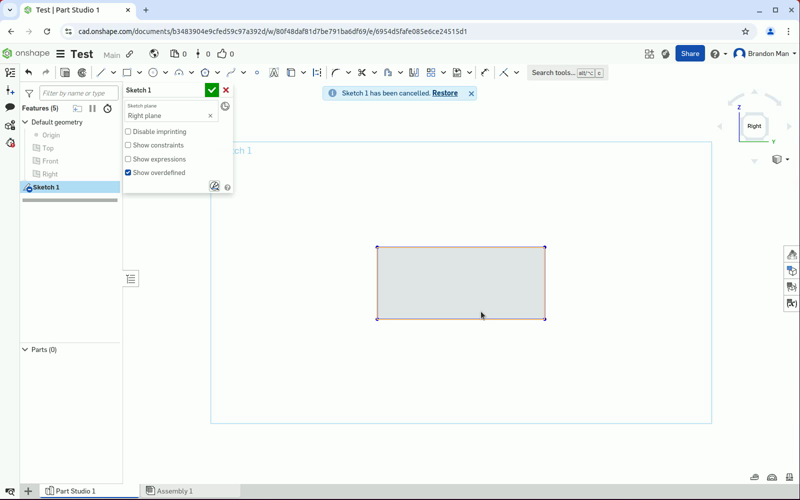
click(481, 311)
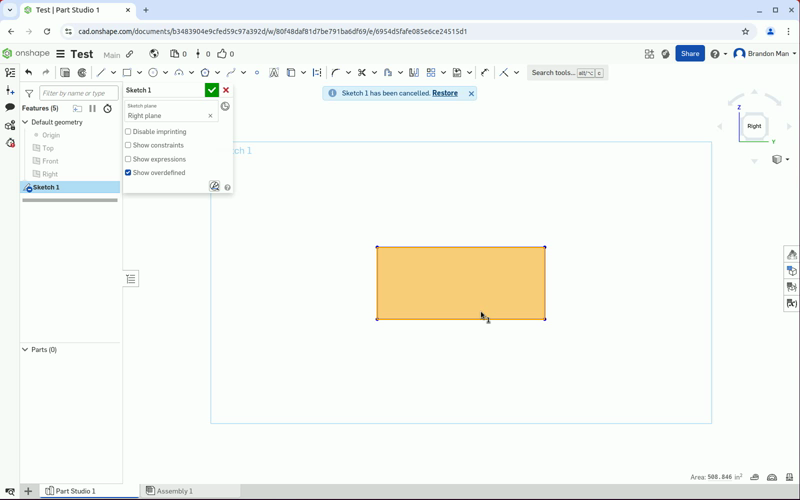
mouse_move(73, 352)
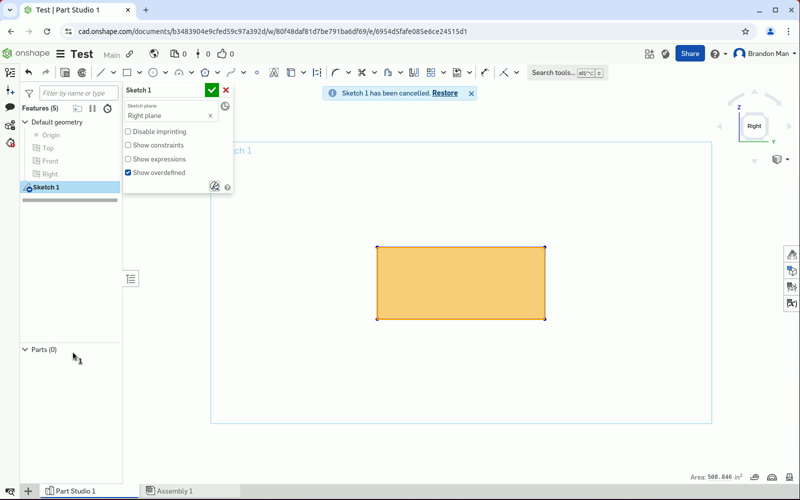
key(shift+y)
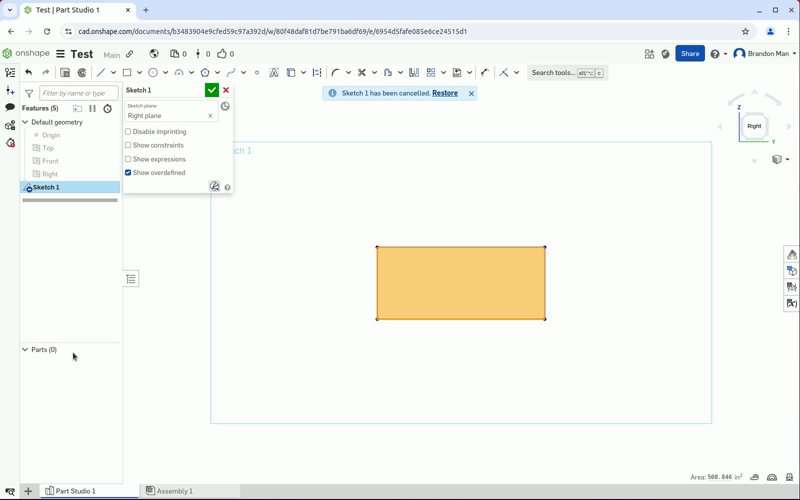
key(shift+e)
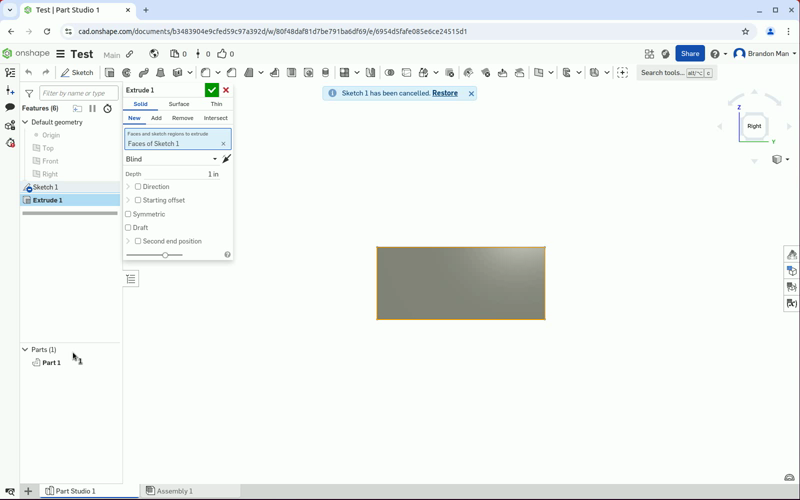
mouse_move(143, 106)
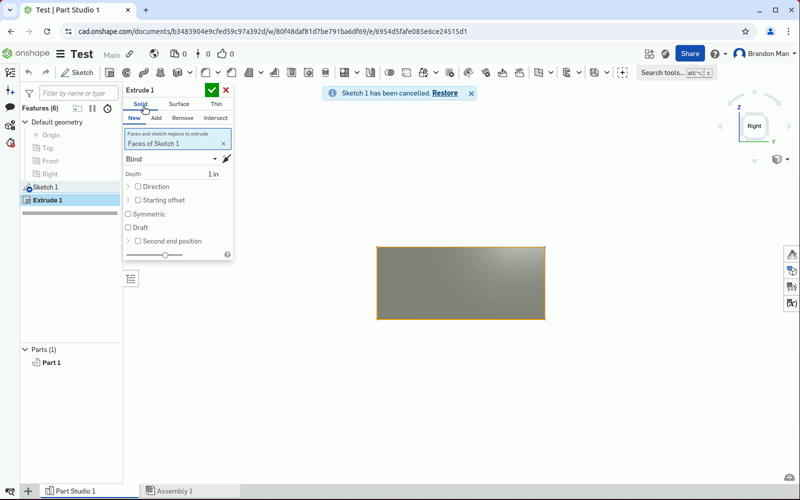
click(143, 106)
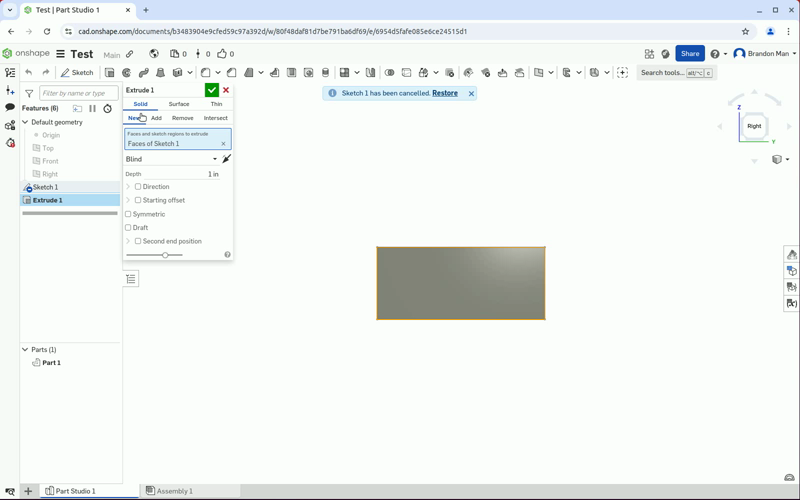
mouse_move(137, 120)
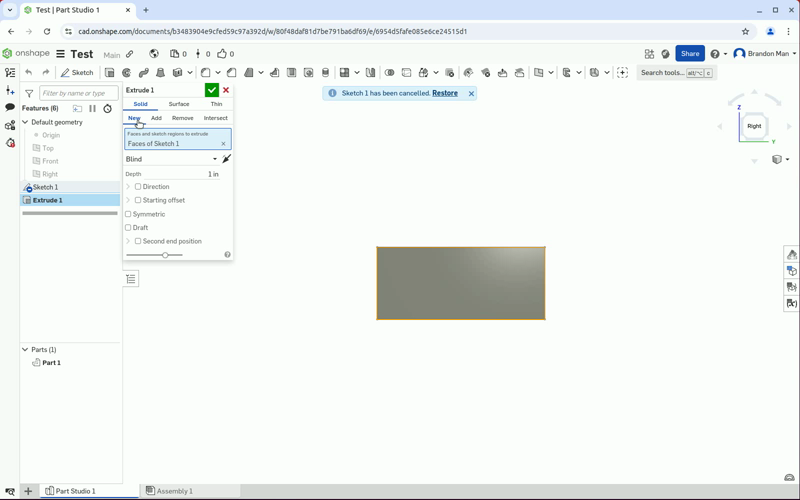
click(137, 120)
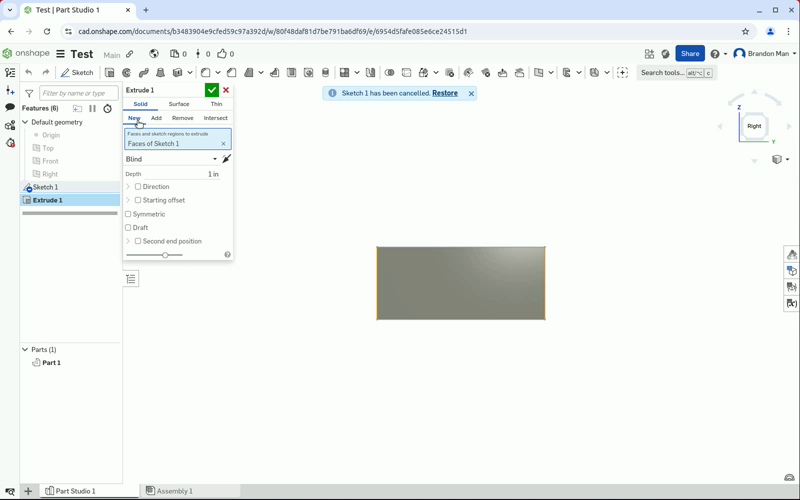
key(tab, 4)
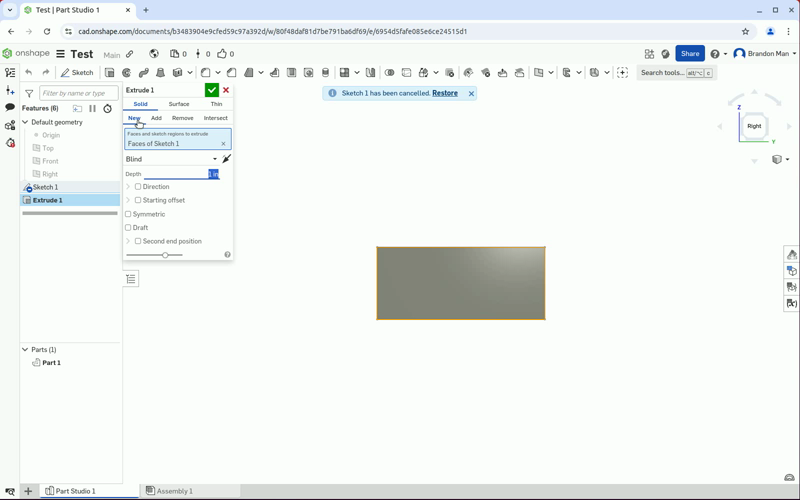
text(23.108)
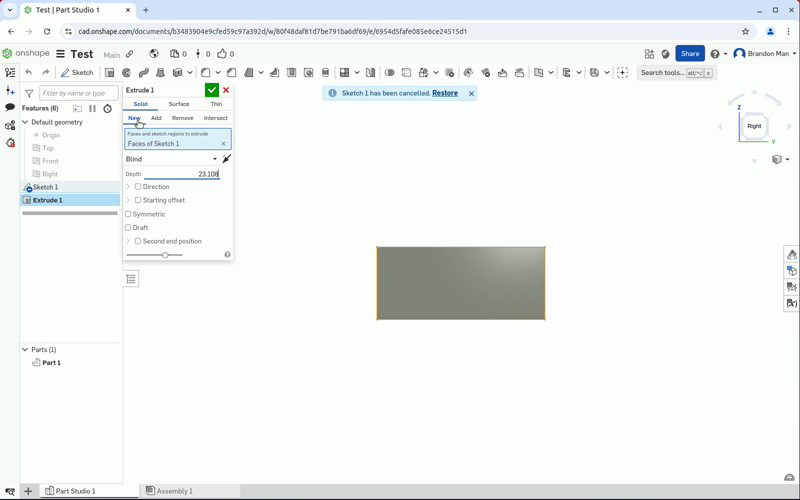
key(enter)
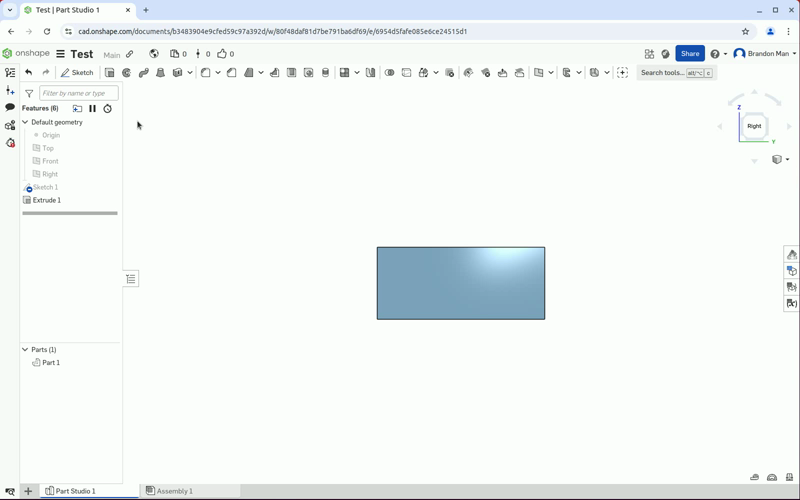
key(shift+h)
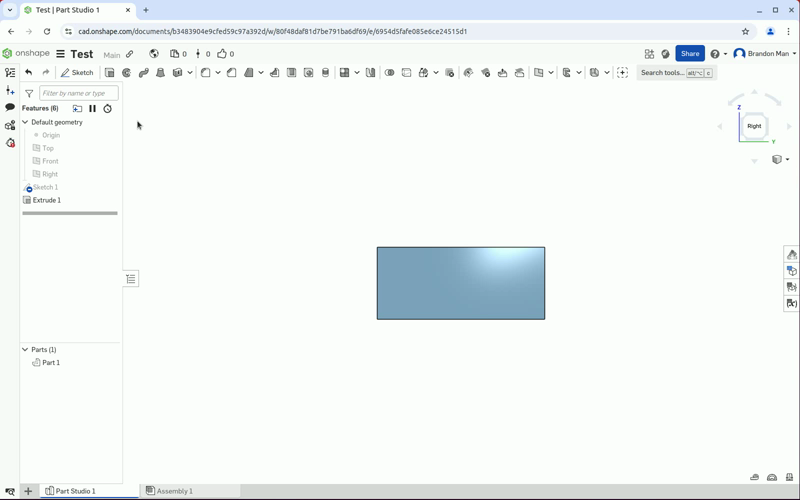
key(shift+h)
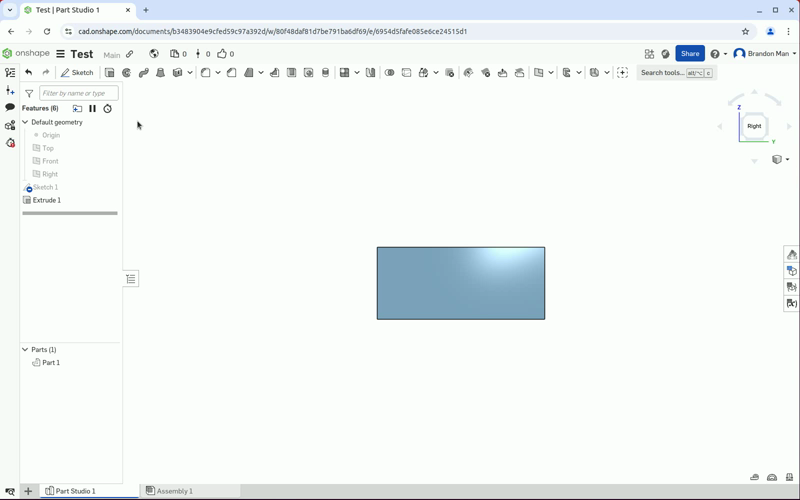
mouse_move(73, 189)
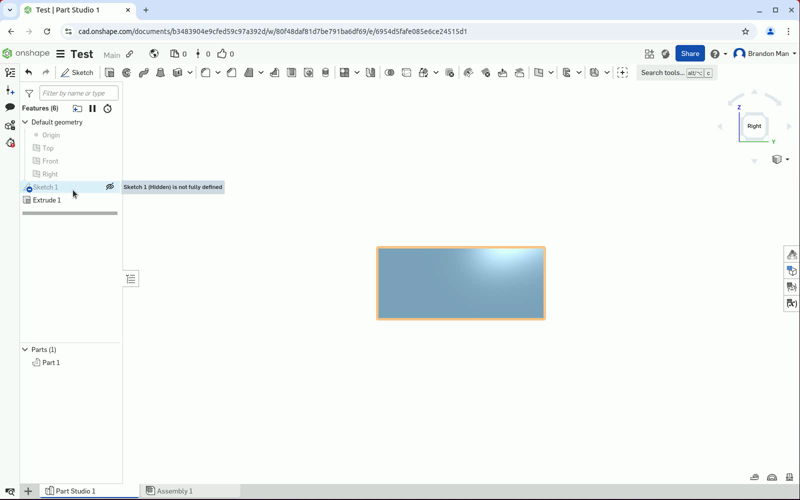
click(73, 189)
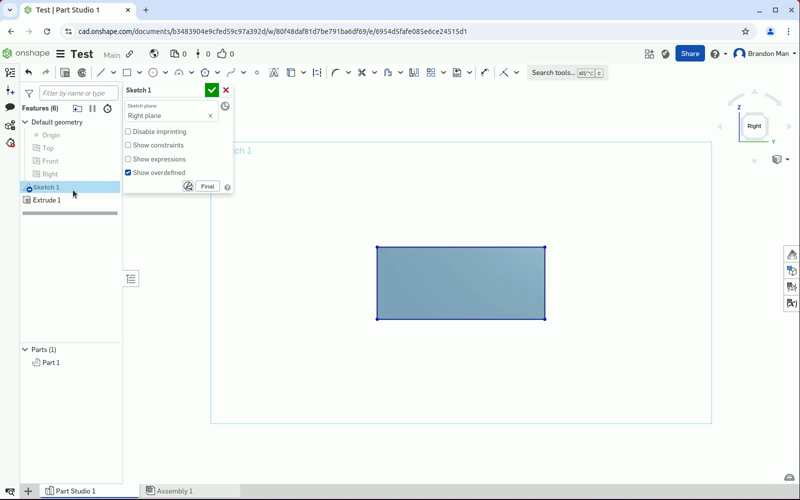
mouse_move(229, 92)
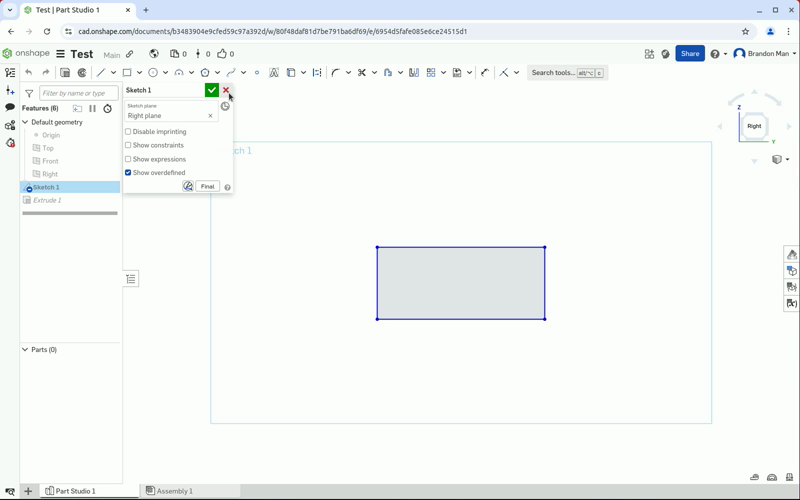
click(229, 92)
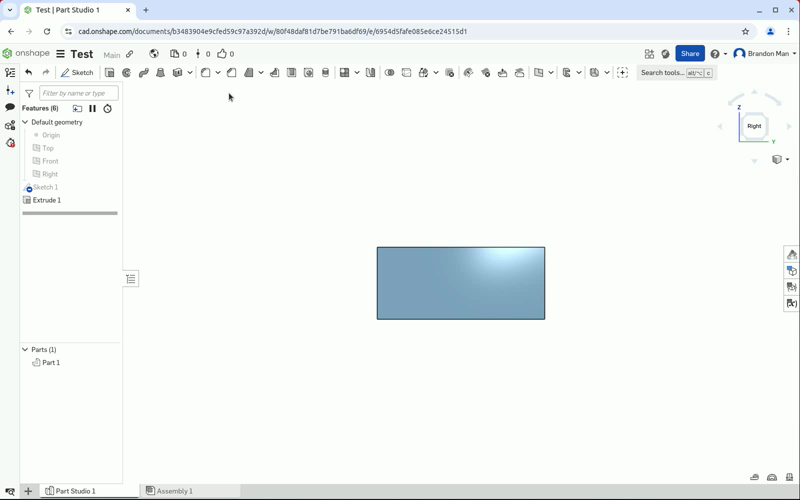
mouse_move(541, 75)
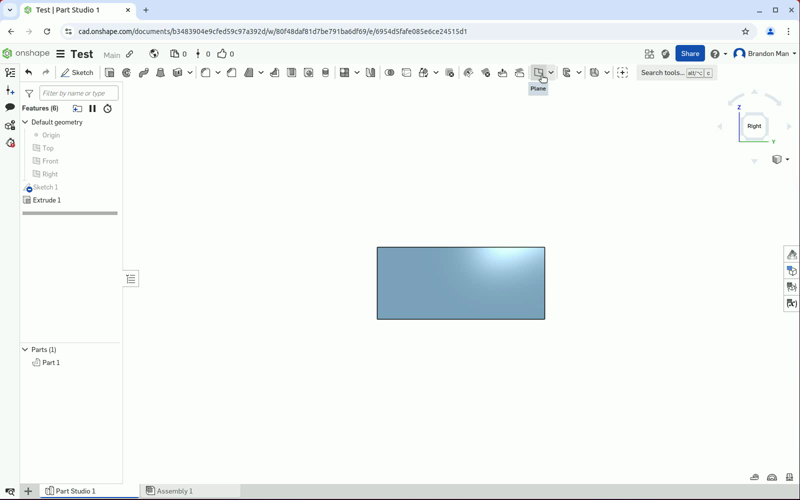
click(541, 75)
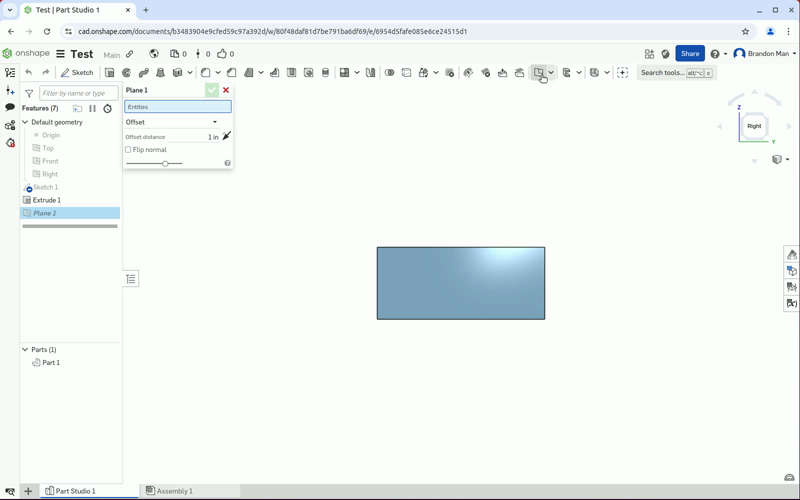
mouse_move(73, 176)
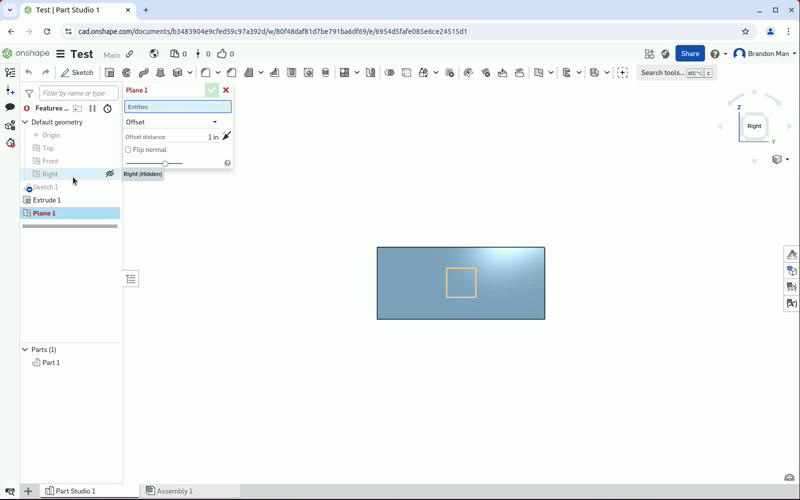
click(73, 176)
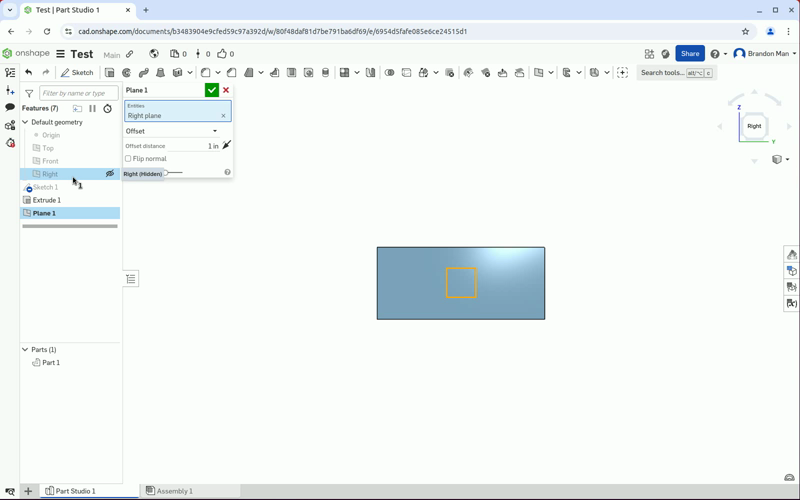
key(tab, 2)
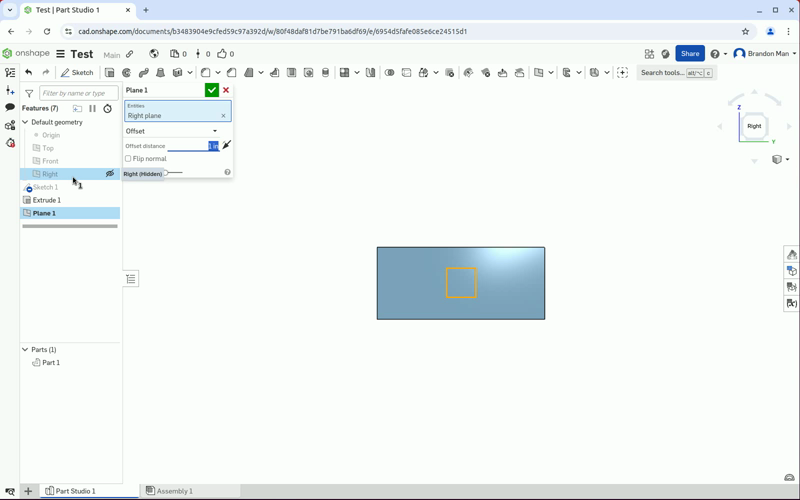
text(23.108)
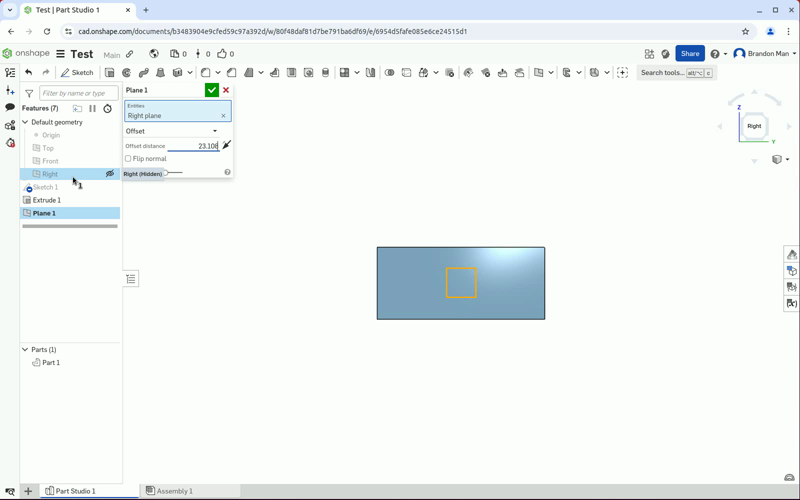
key(enter, 2)
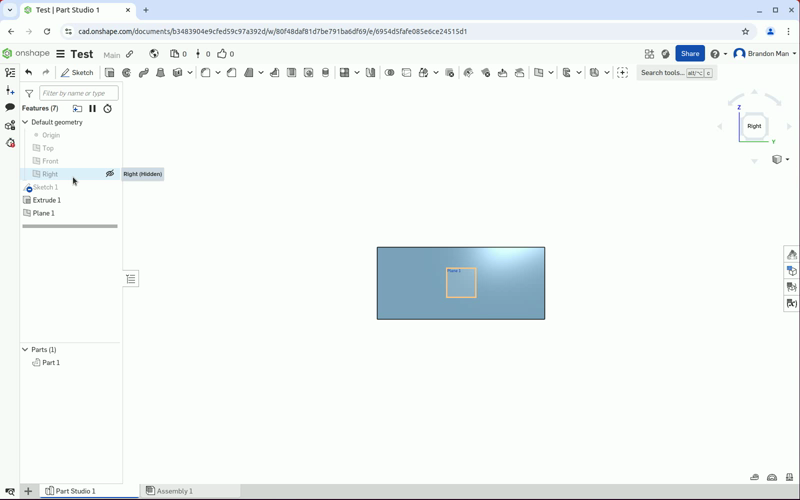
key(shift+s)
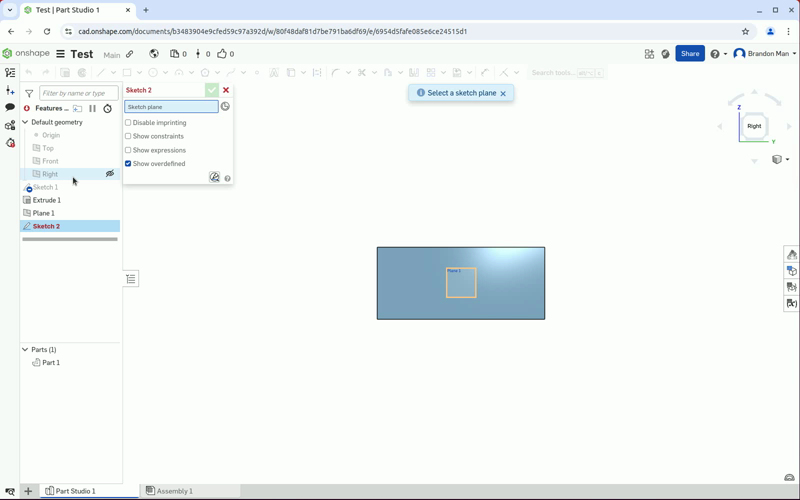
mouse_move(73, 215)
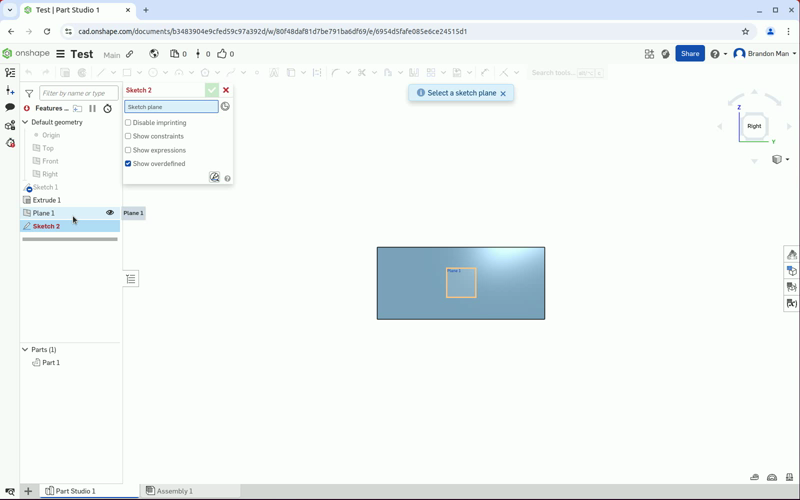
click(73, 215)
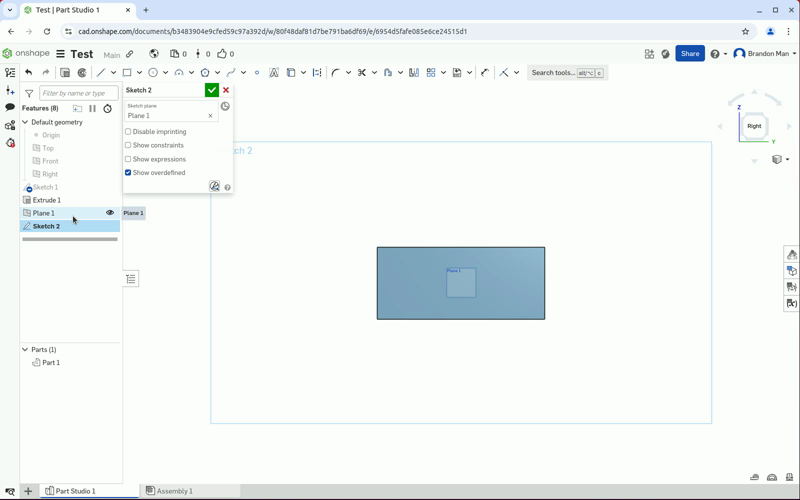
mouse_move(73, 352)
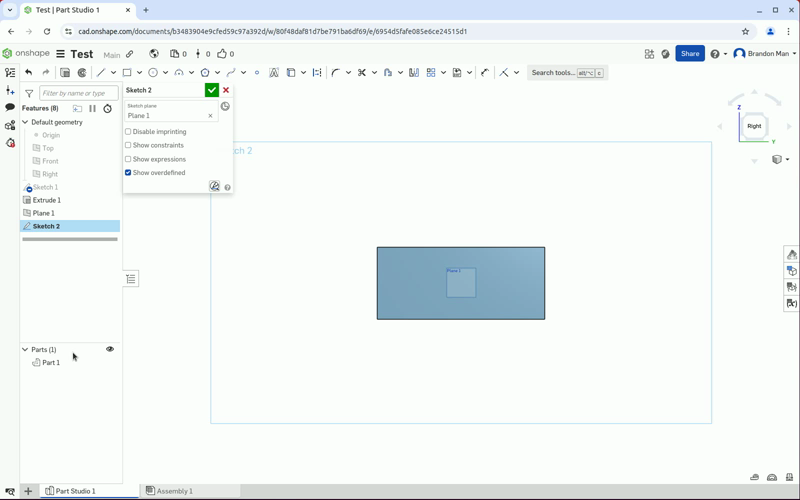
key(y)
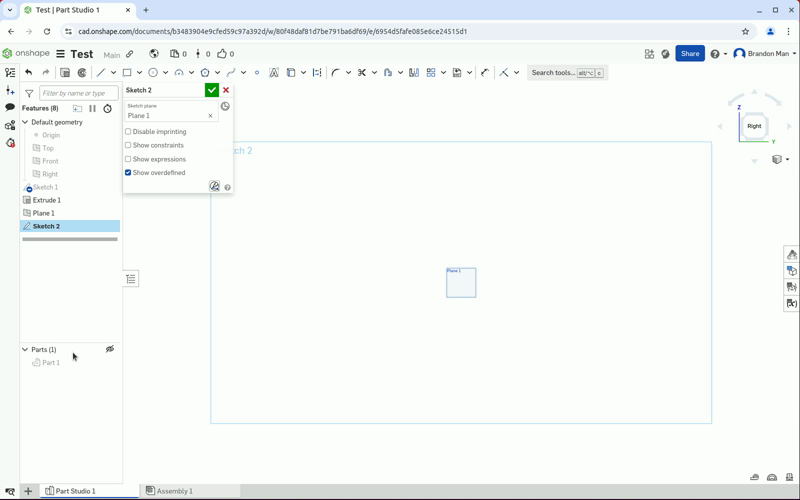
key(l)
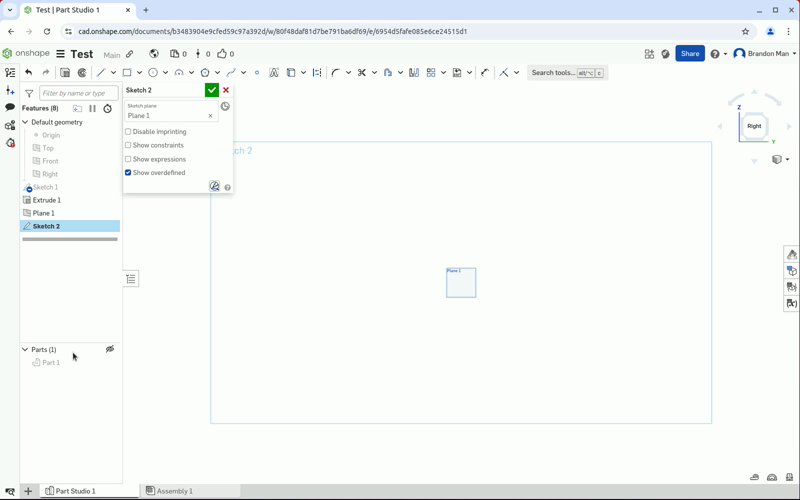
key_down(shift)
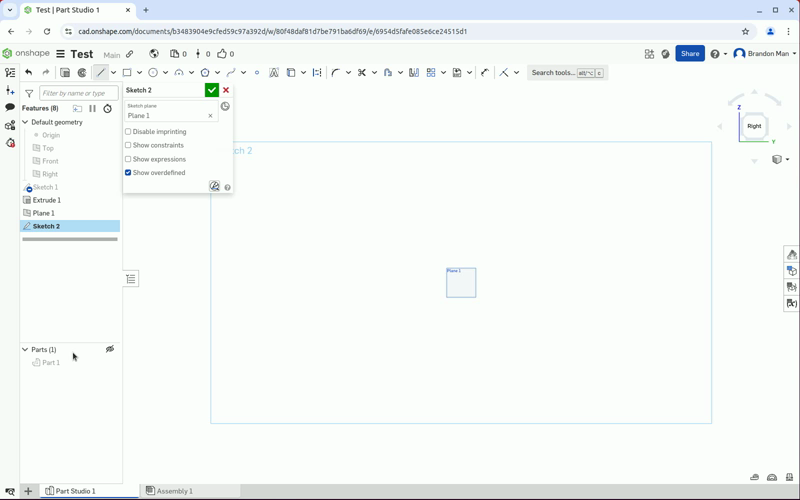
mouse_move(364, 319)
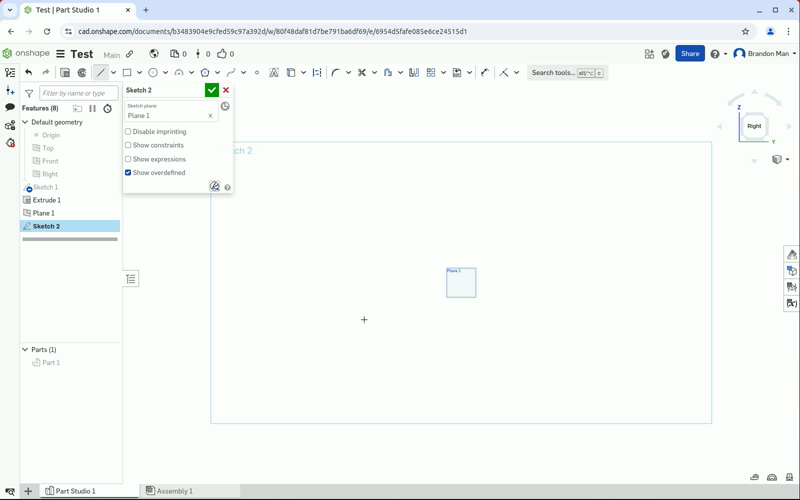
click(364, 319)
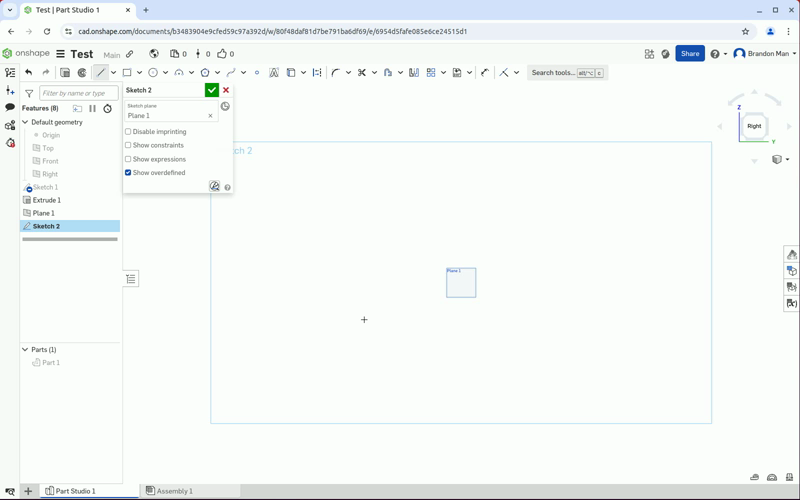
key_up(shift)
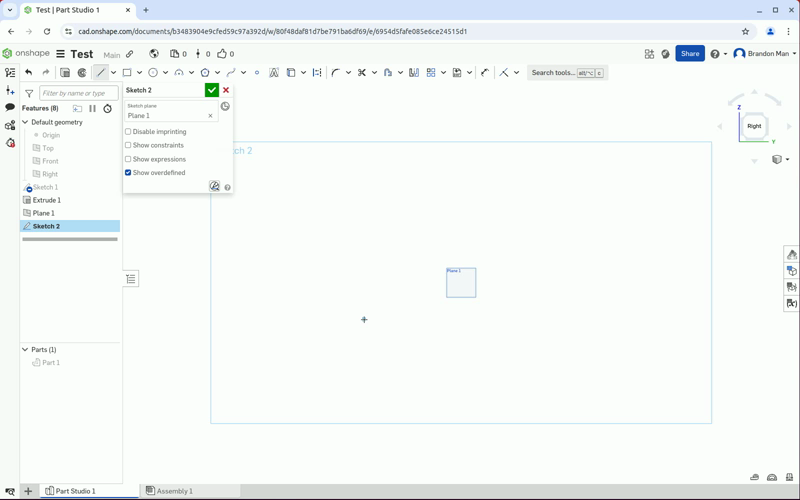
key_down(shift)
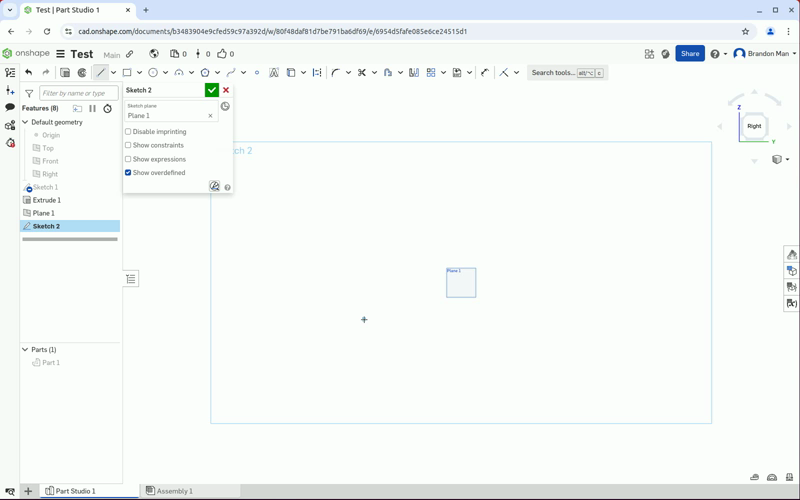
mouse_move(394, 319)
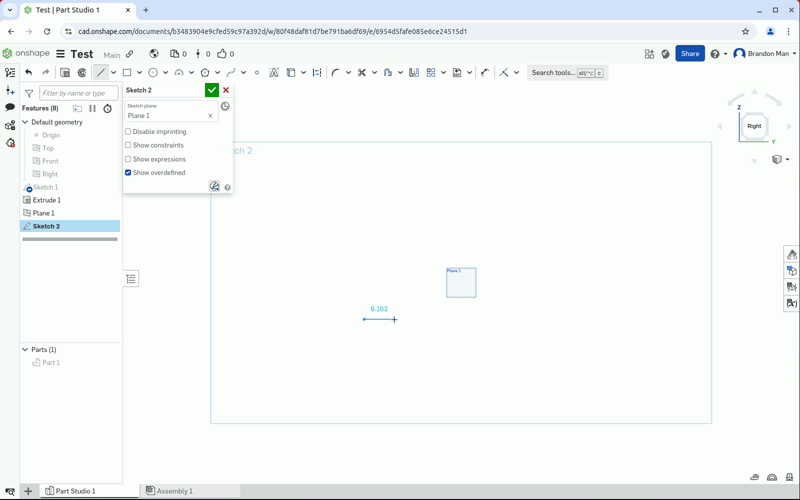
mouse_move(377, 319)
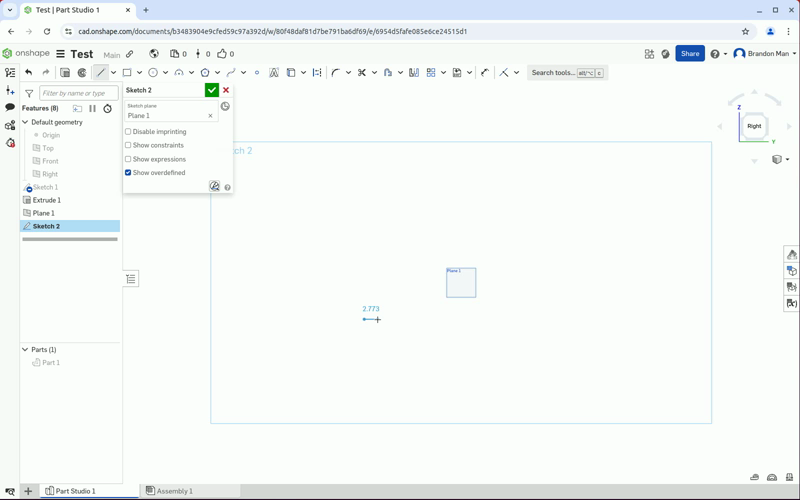
click(377, 319)
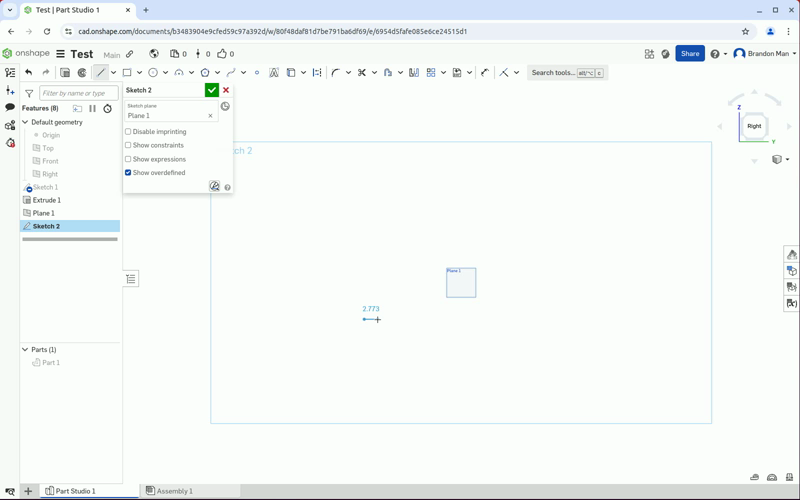
key_up(shift)
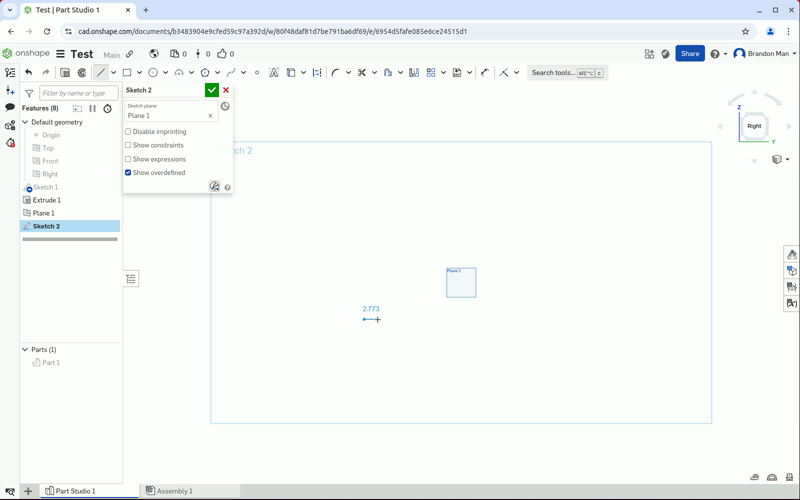
key_down(shift)
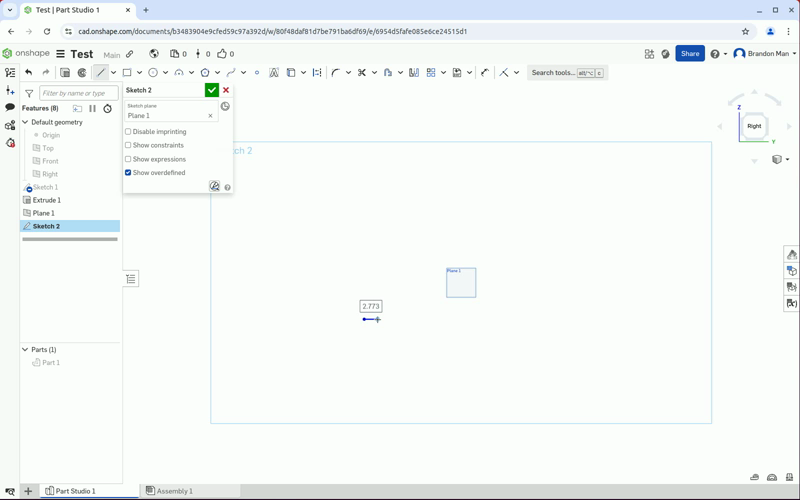
mouse_move(407, 319)
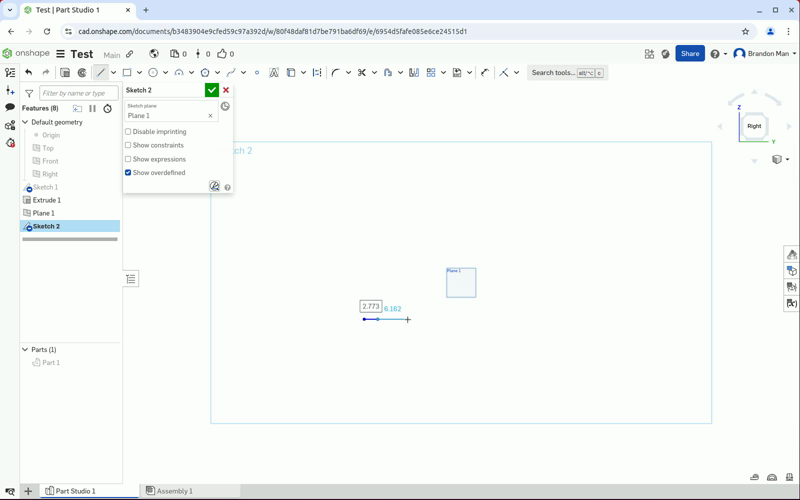
mouse_move(377, 317)
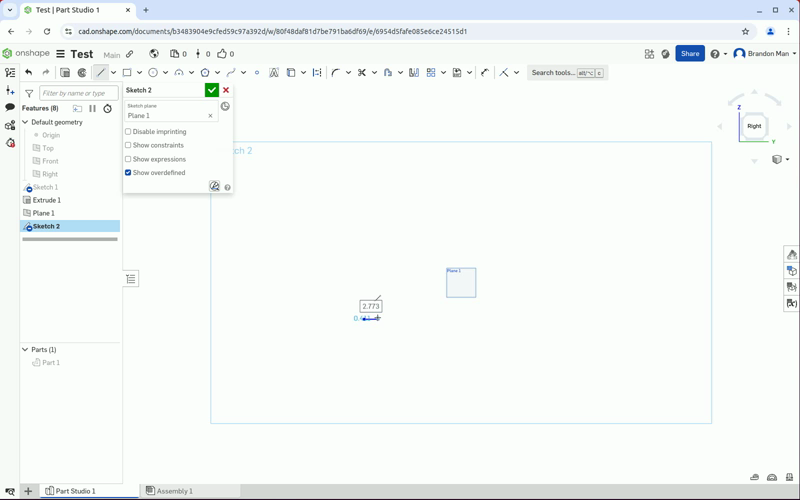
scroll(6)
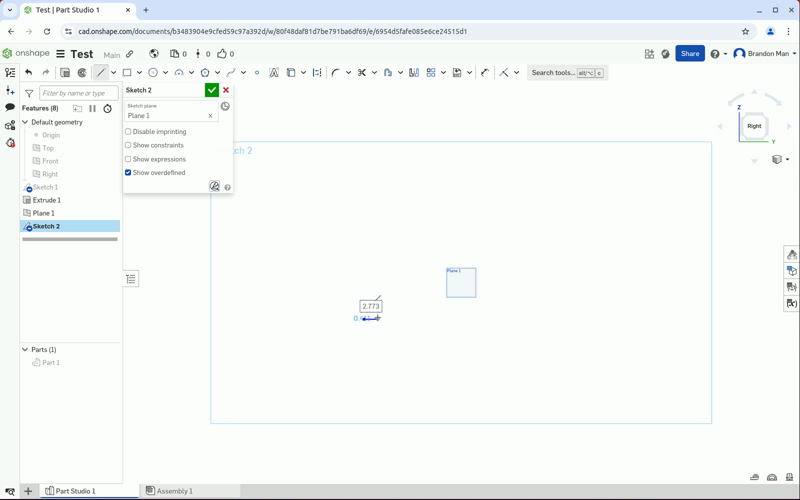
scroll(6)
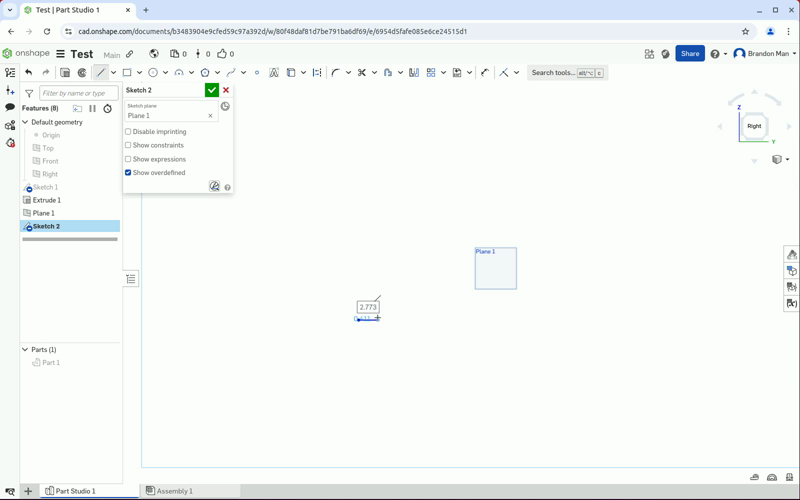
scroll(6)
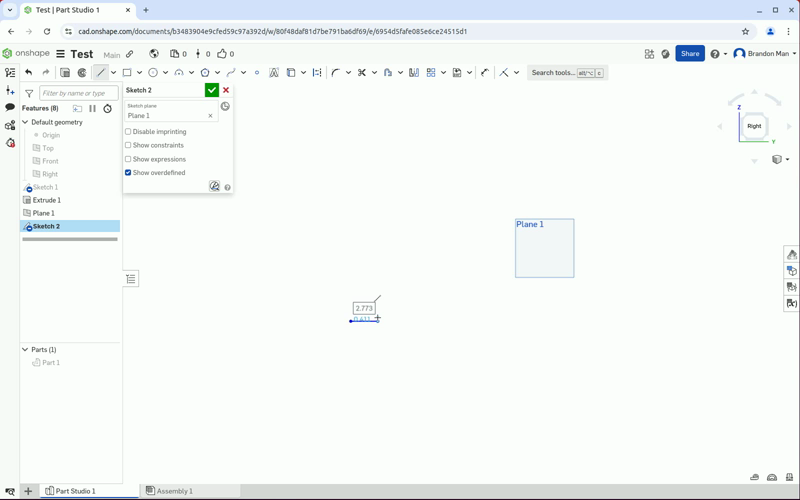
scroll(6)
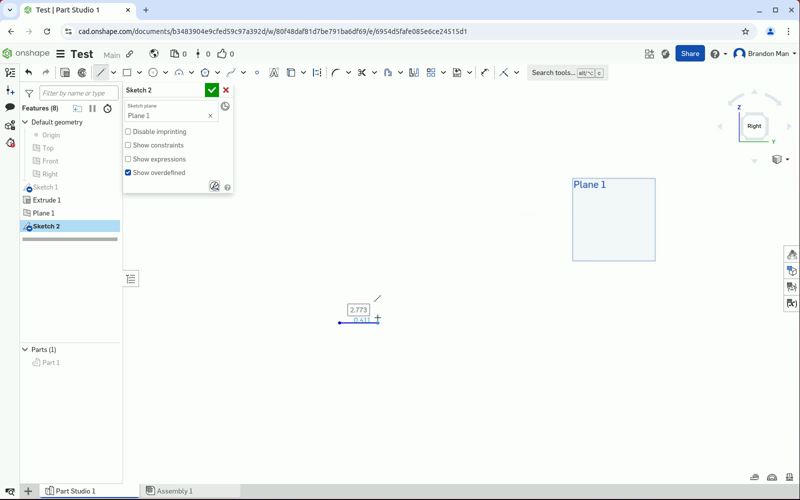
scroll(6)
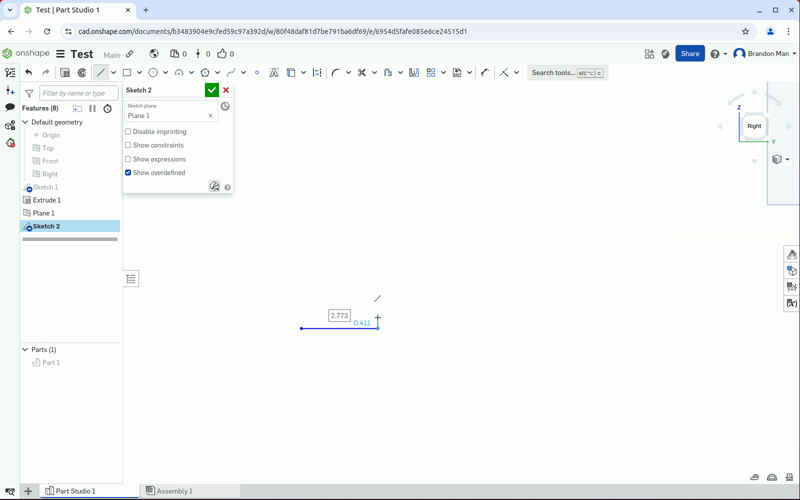
scroll(6)
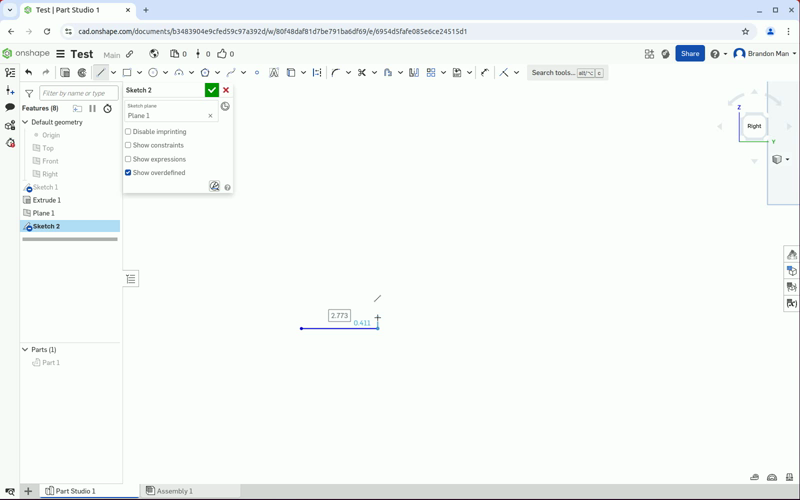
scroll(6)
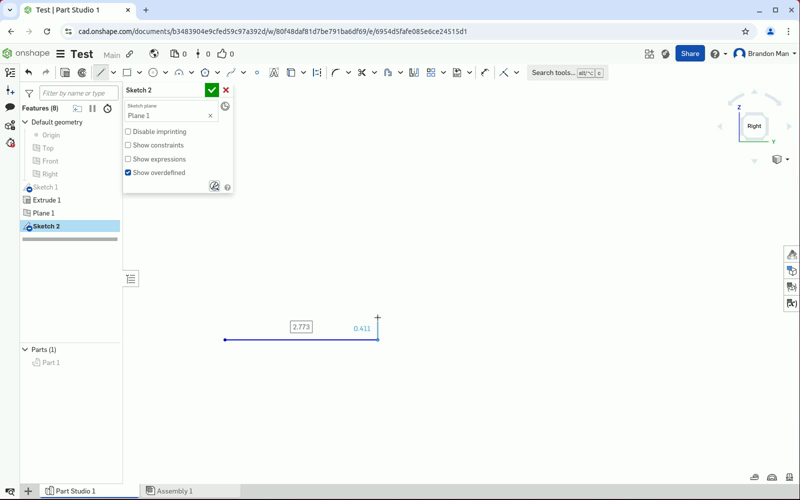
click(377, 317)
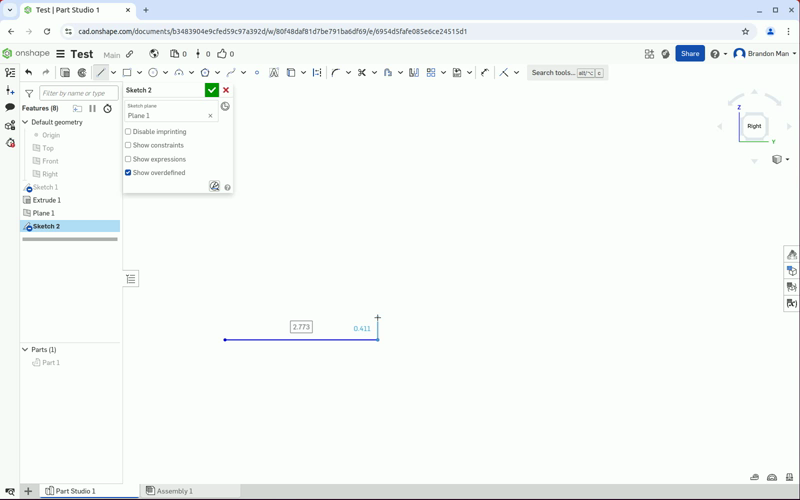
scroll(-6)
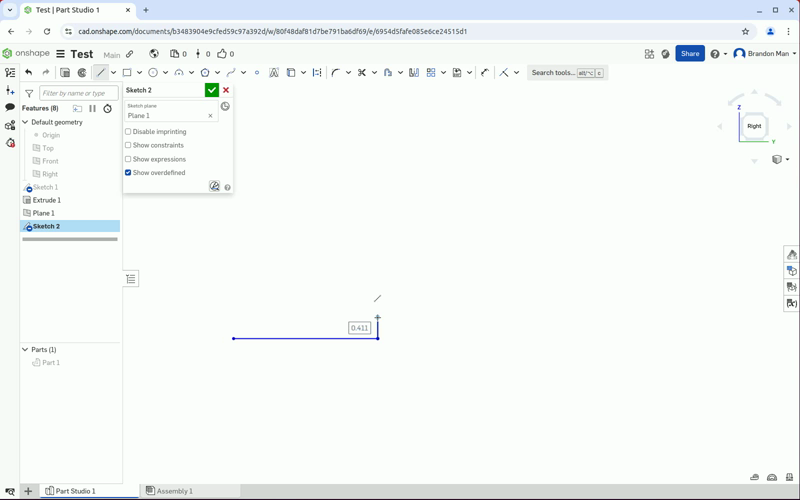
scroll(-6)
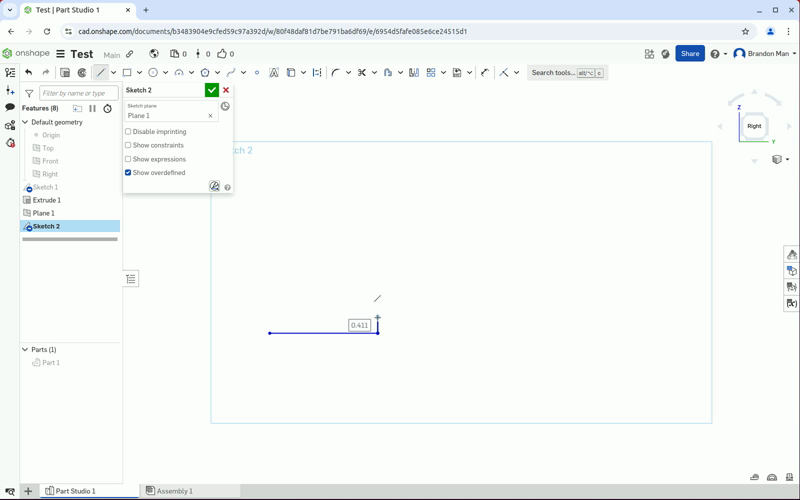
scroll(-6)
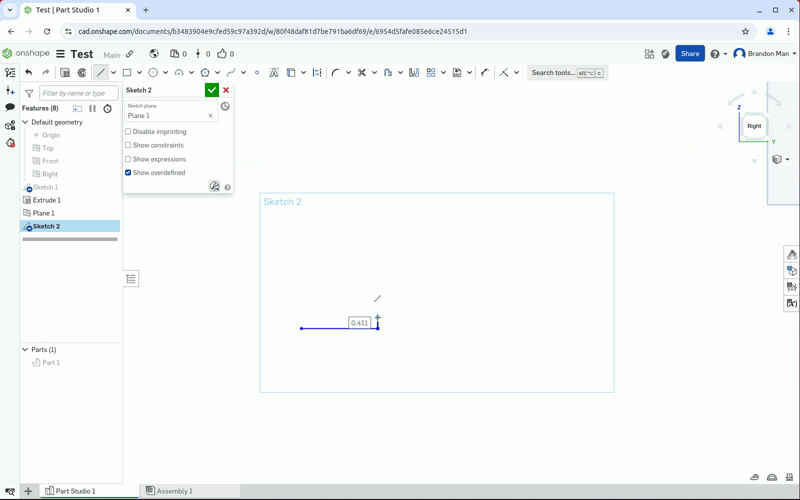
scroll(-6)
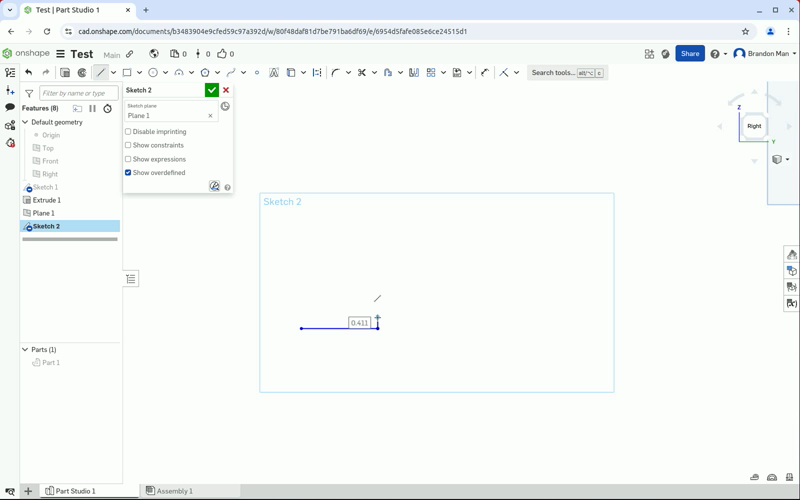
scroll(-6)
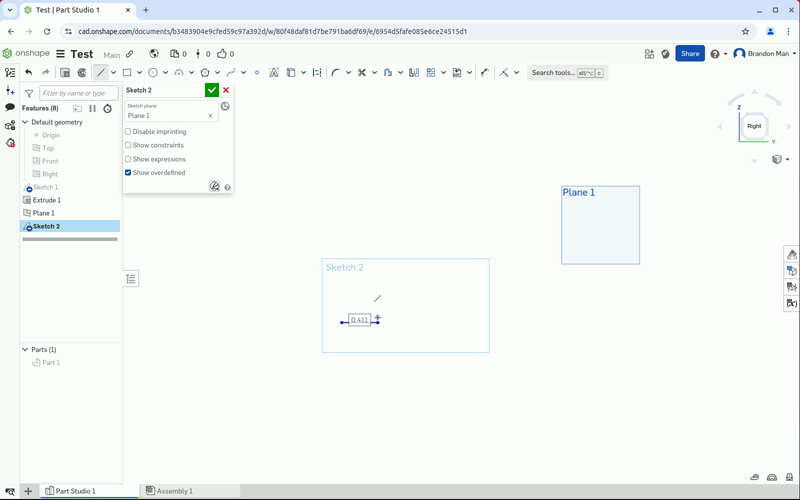
scroll(-6)
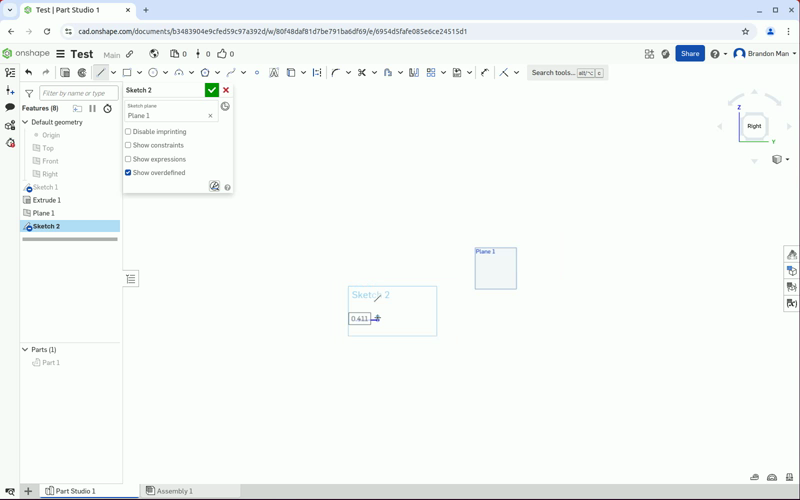
scroll(-6)
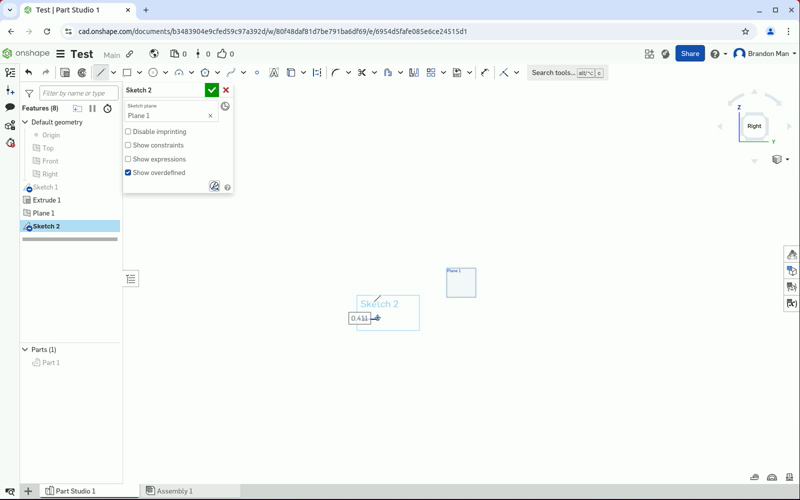
key_up(shift)
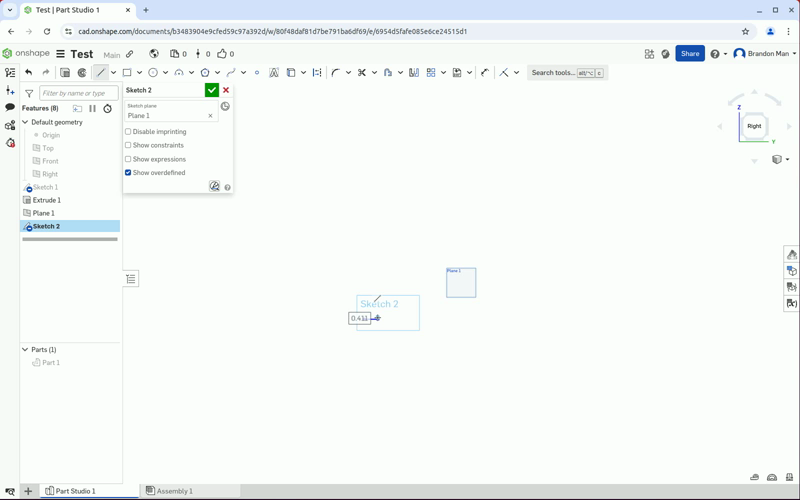
key_down(shift)
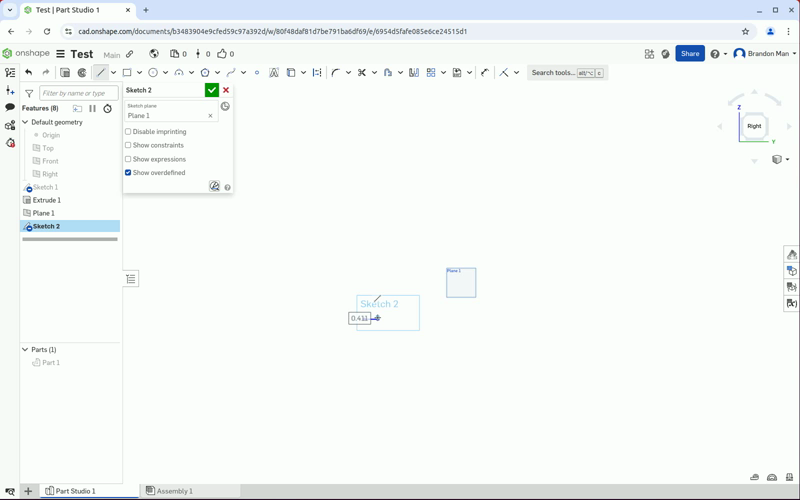
mouse_move(377, 246)
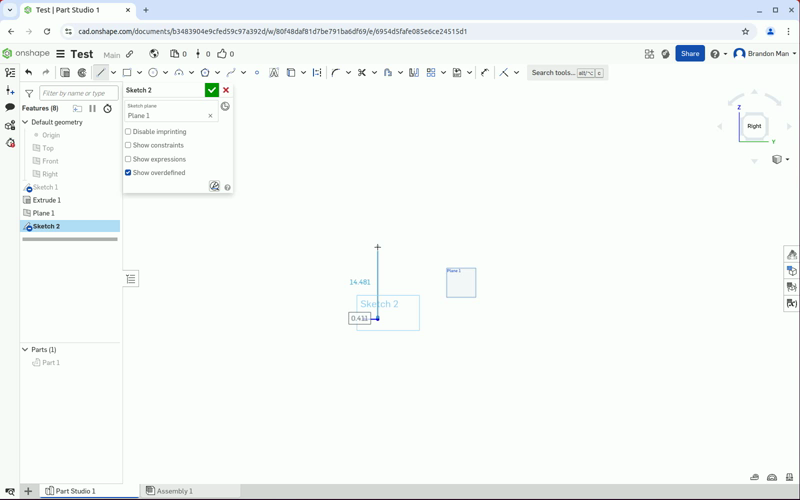
click(377, 246)
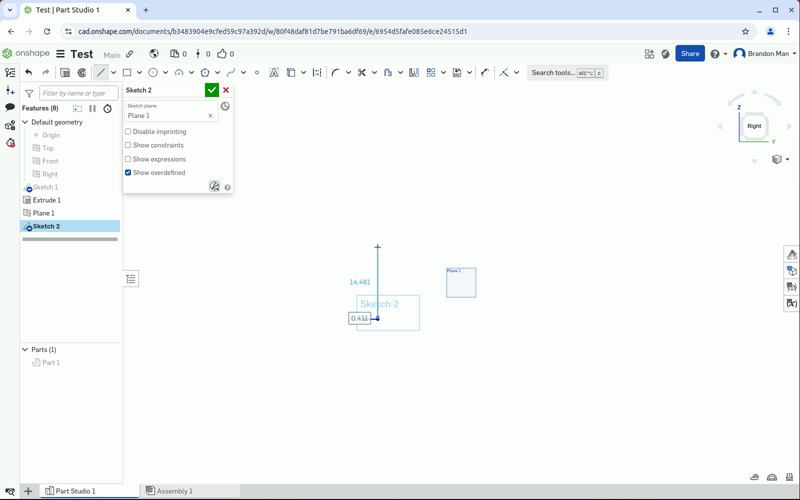
key_up(shift)
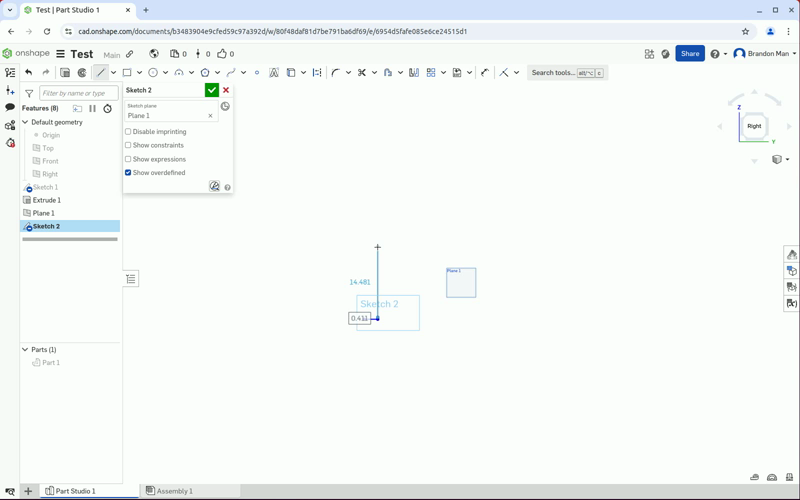
key_down(shift)
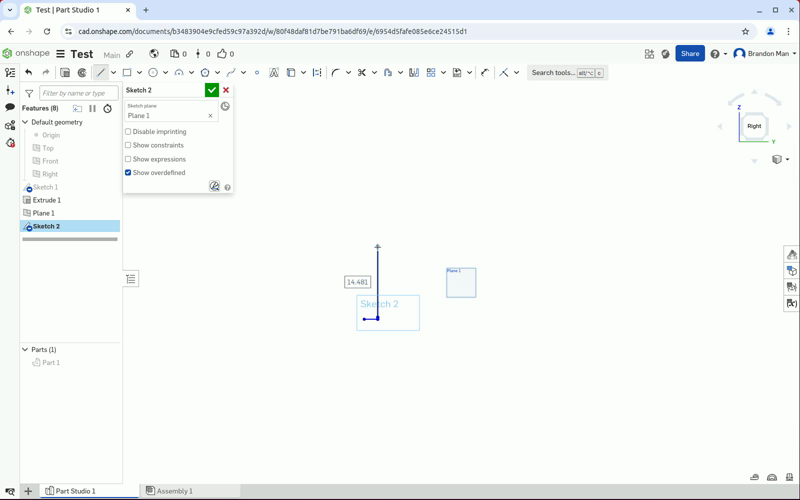
mouse_move(543, 246)
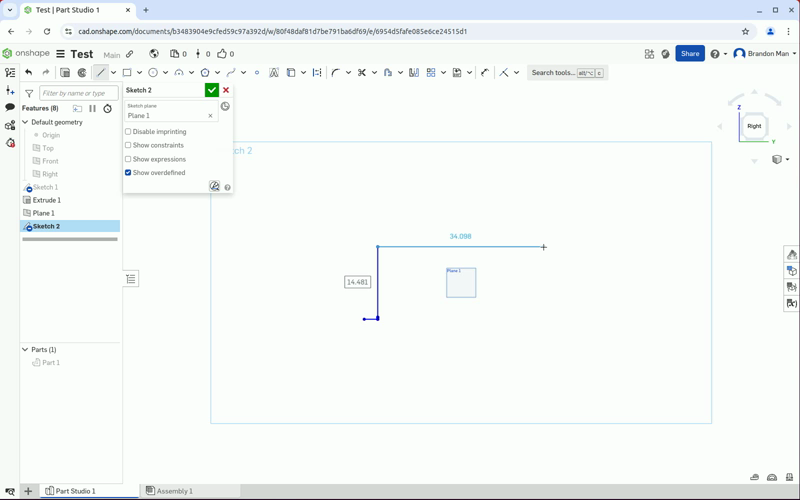
click(543, 246)
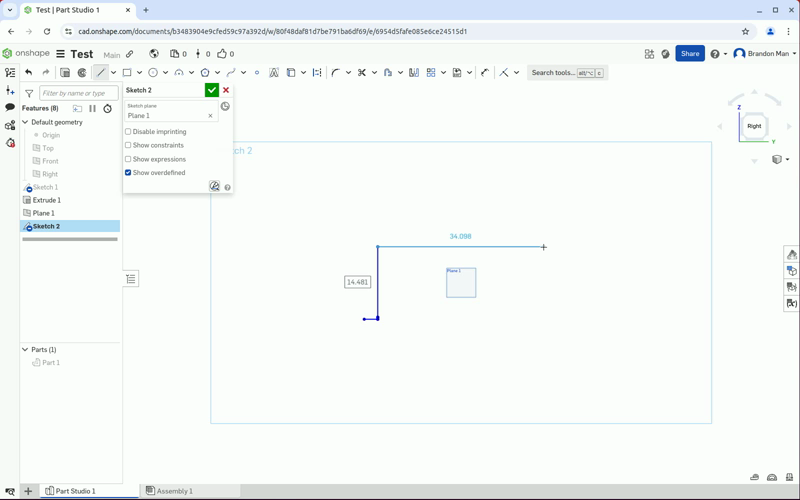
key_up(shift)
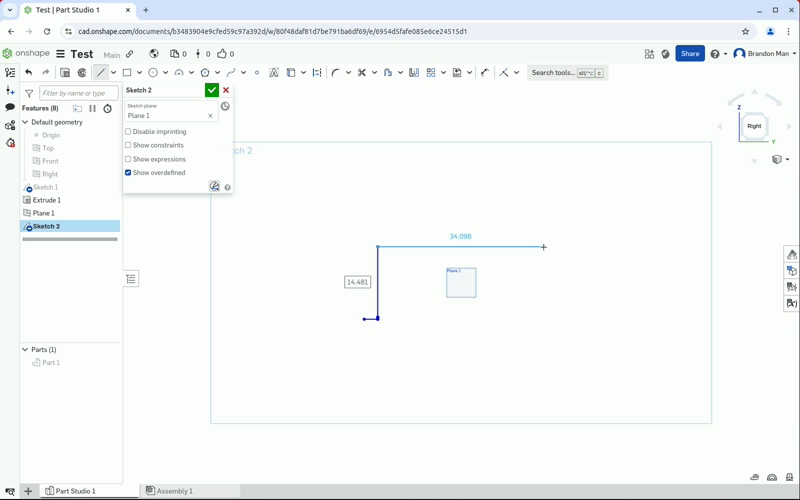
key_down(shift)
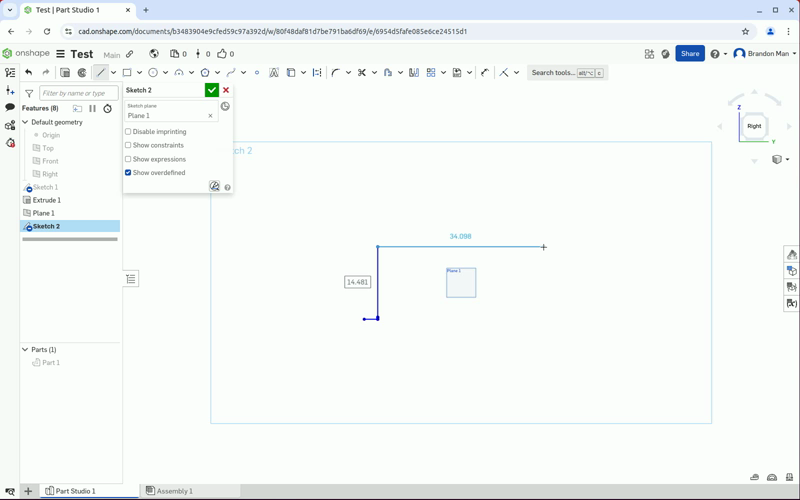
mouse_move(573, 246)
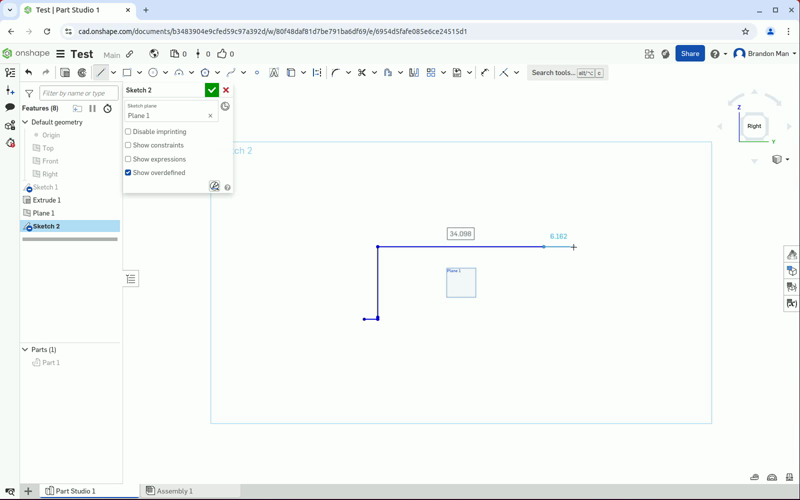
mouse_move(545, 235)
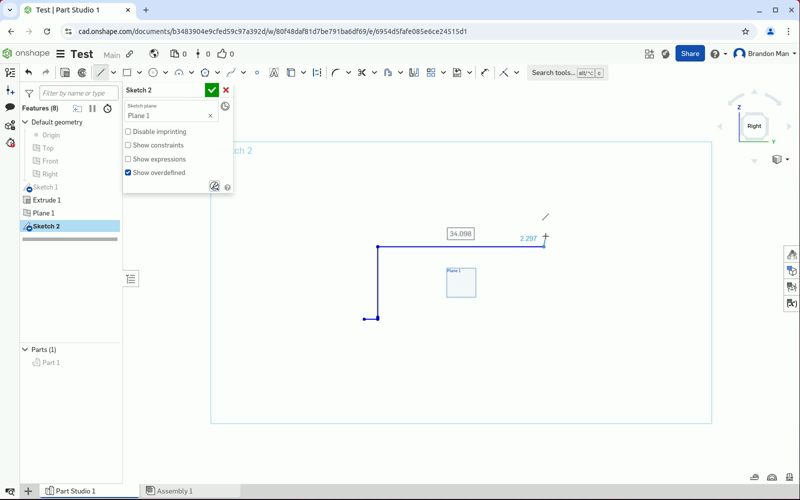
click(545, 235)
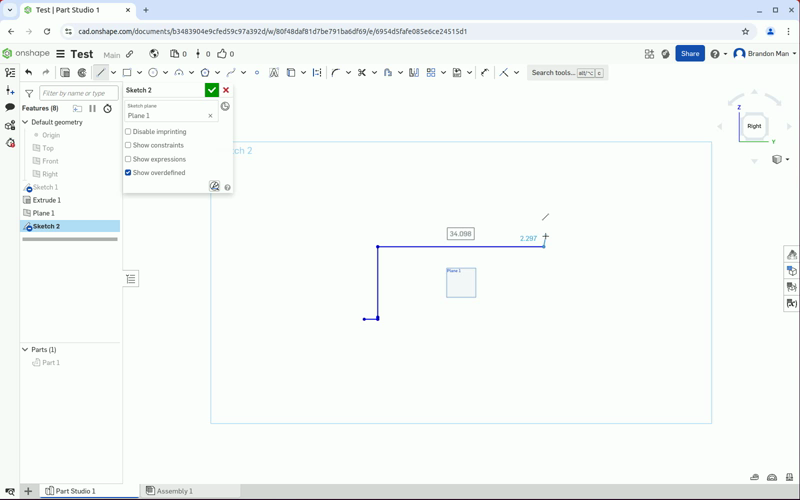
key_up(shift)
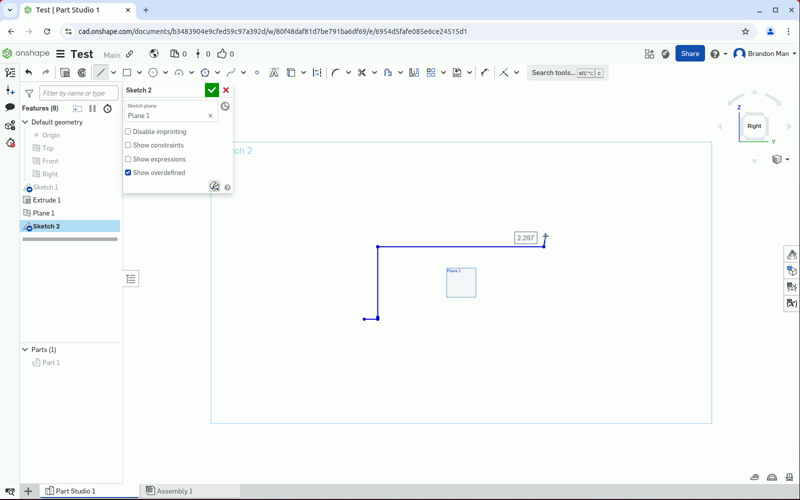
key_down(shift)
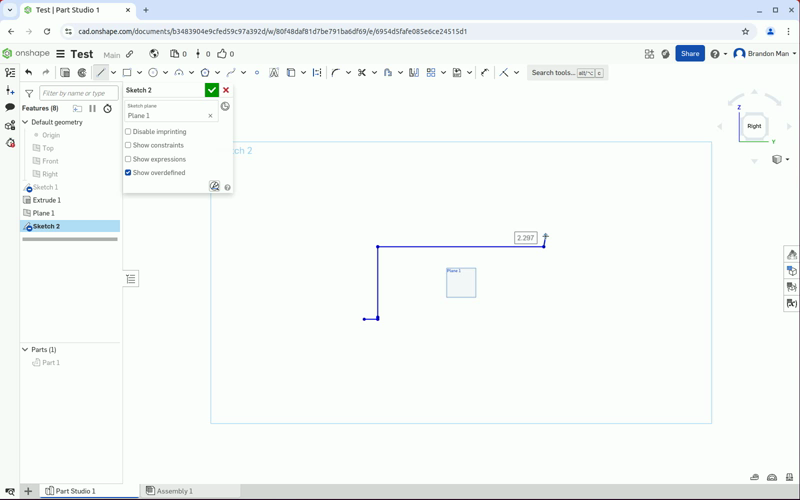
mouse_move(364, 235)
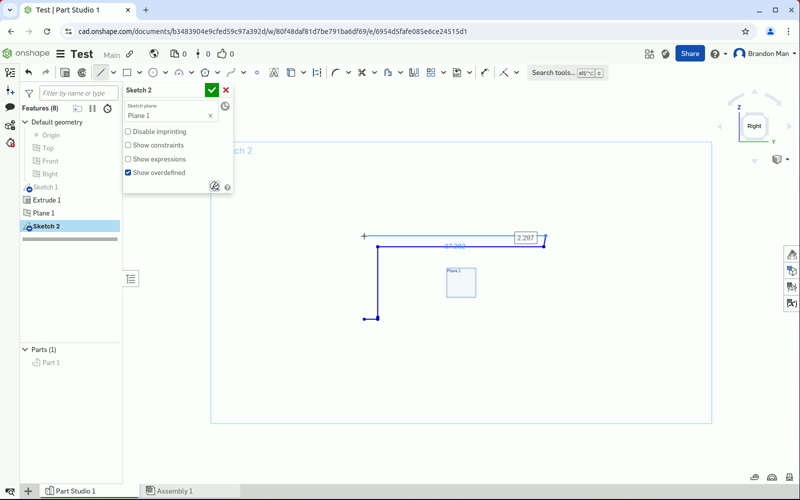
click(364, 235)
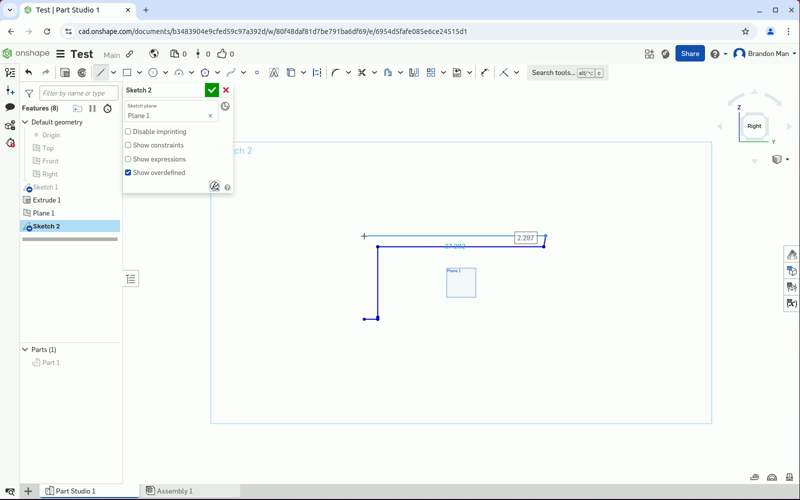
key_up(shift)
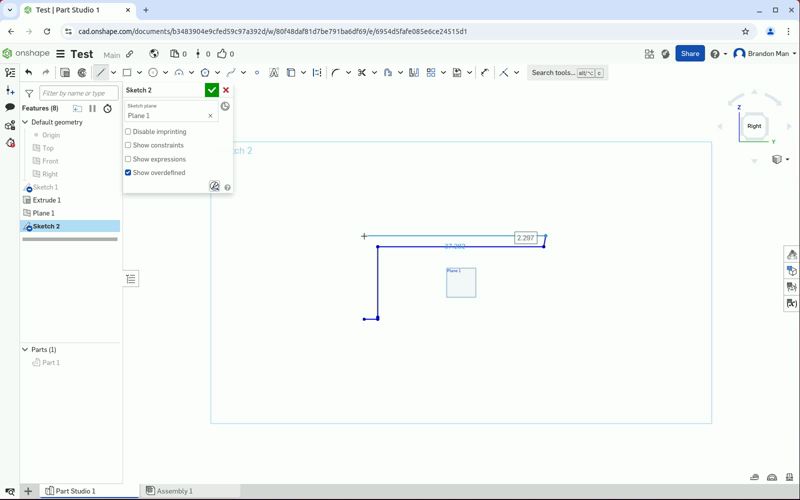
key_down(shift)
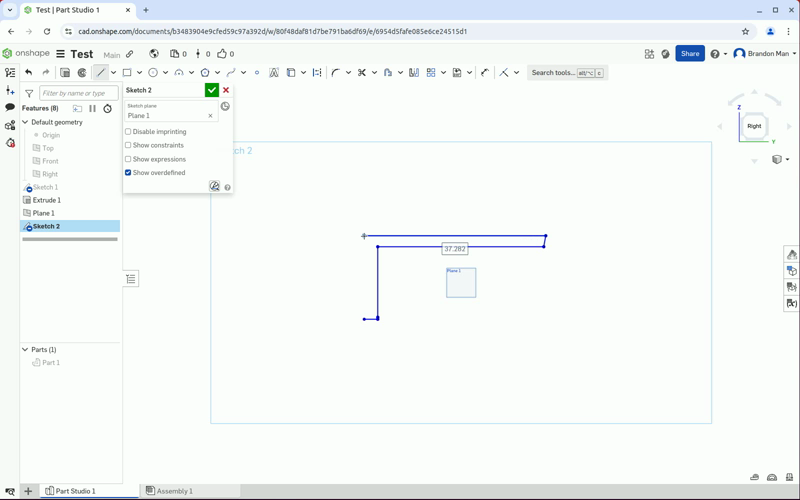
mouse_move(364, 319)
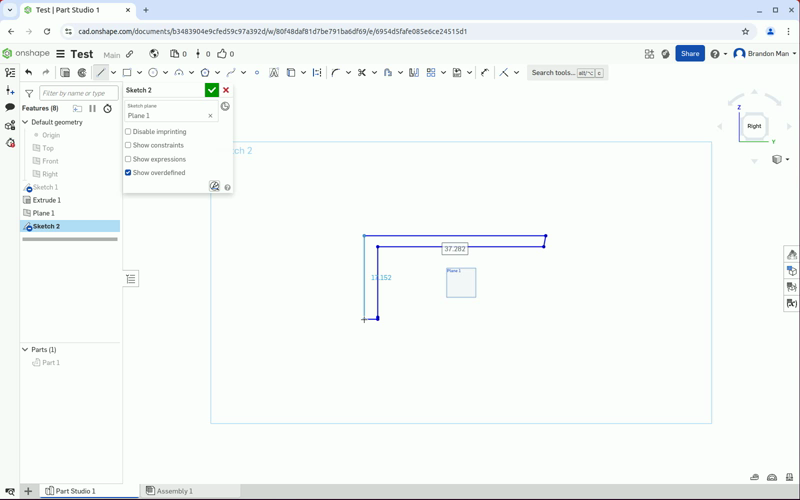
key_up(shift)
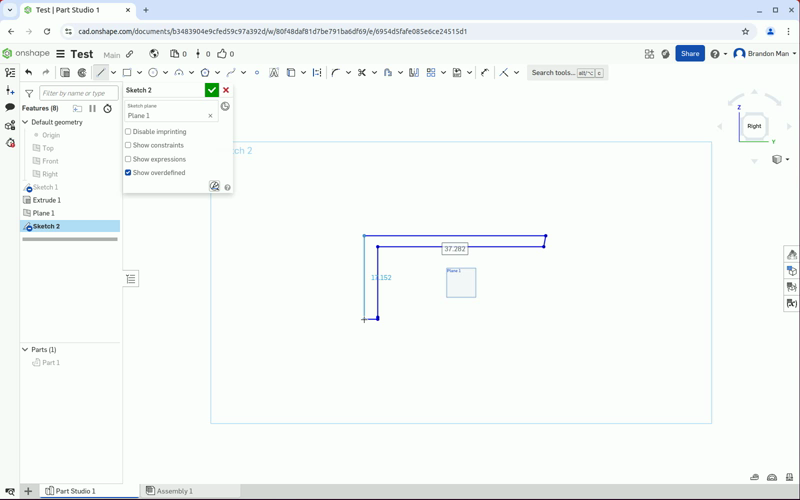
click(364, 319)
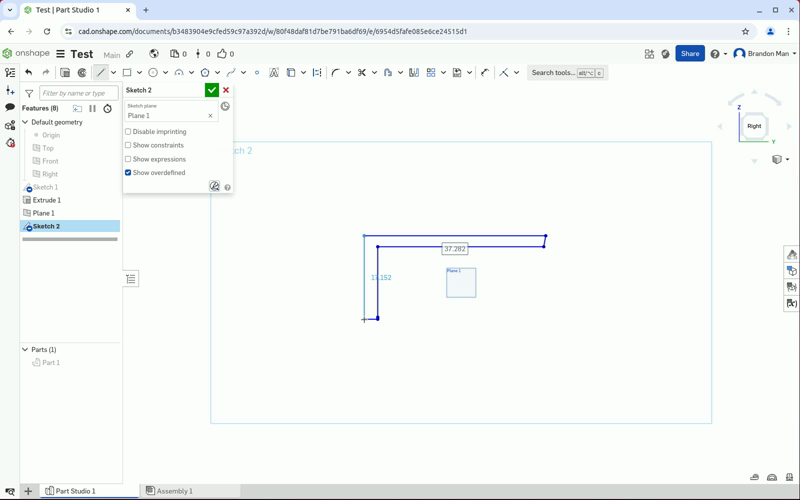
key(esc)
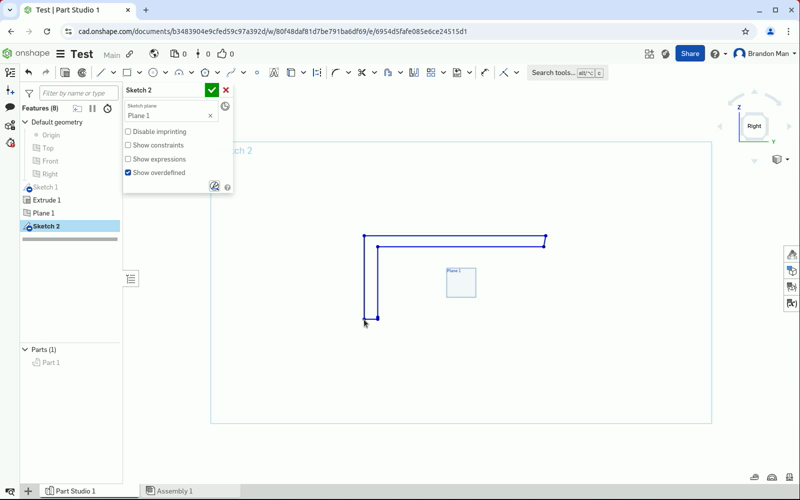
mouse_move(500, 244)
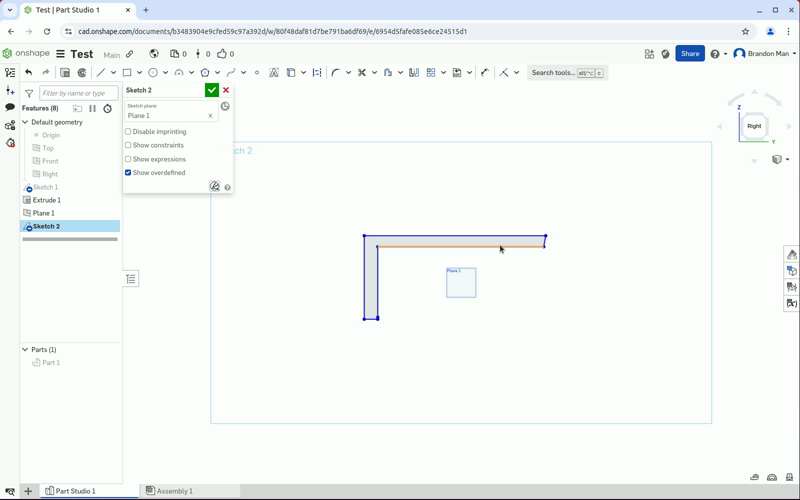
click(500, 244)
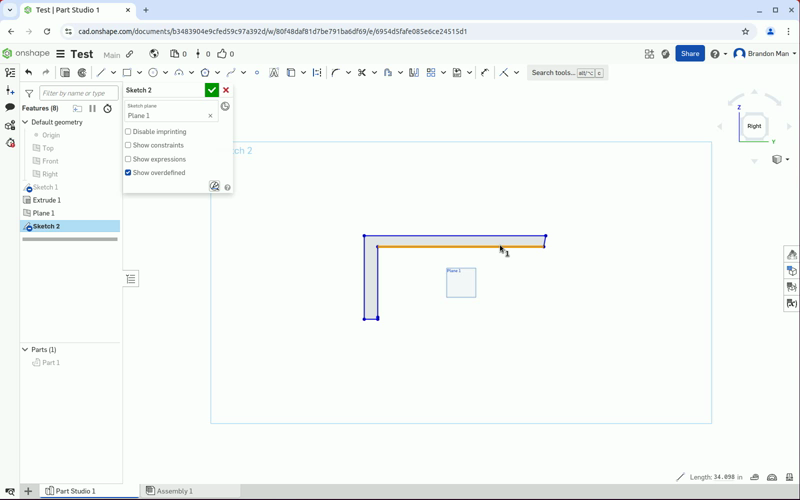
mouse_move(73, 352)
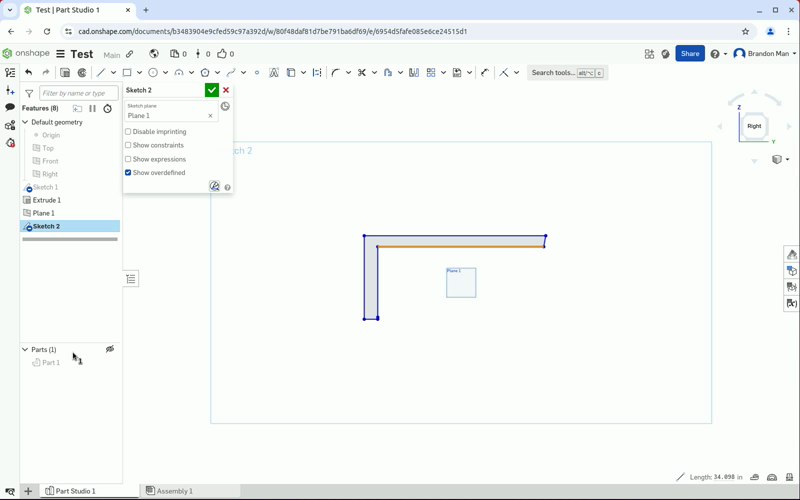
key(shift+y)
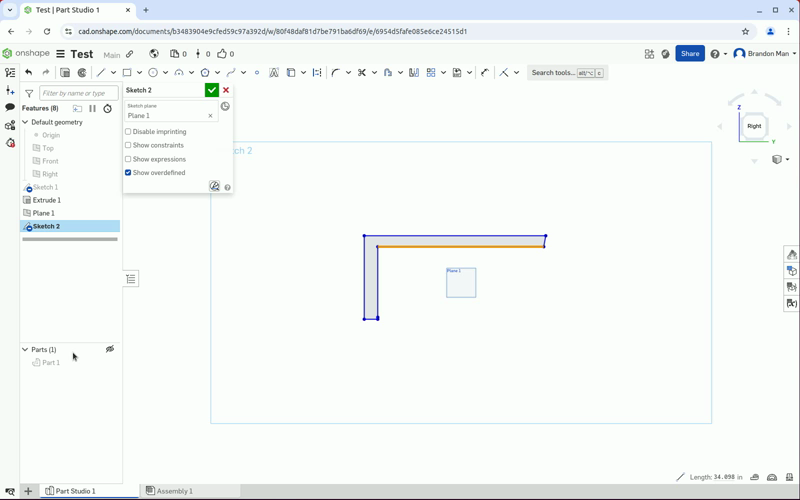
key(shift+e)
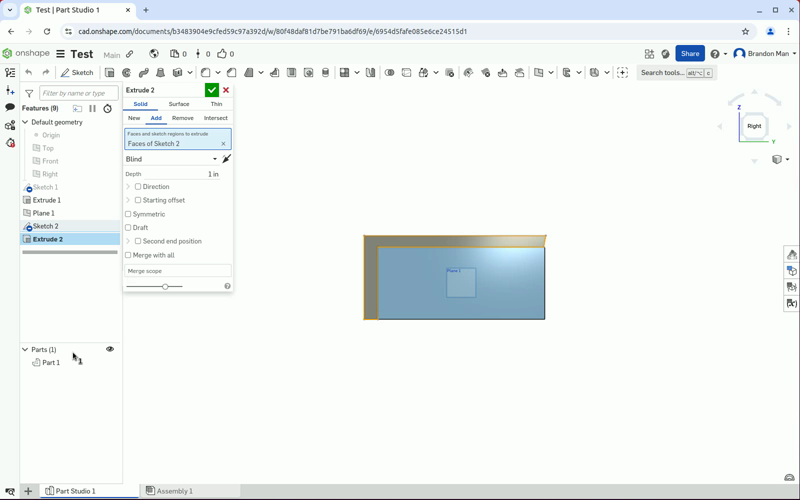
mouse_move(143, 106)
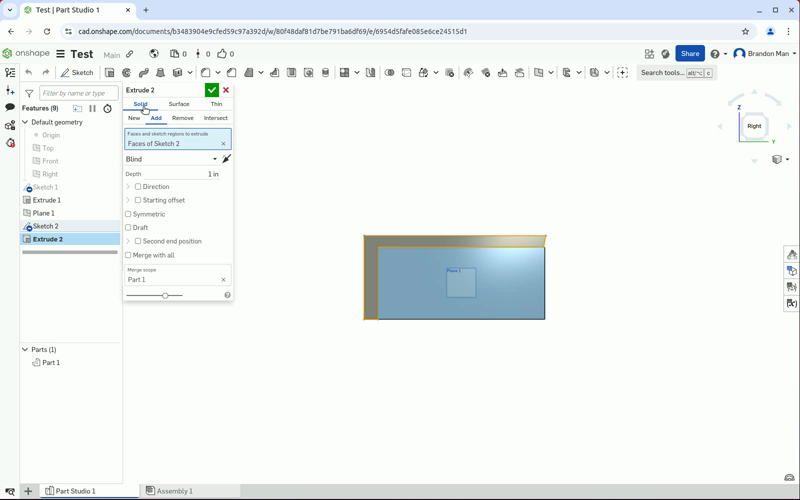
click(143, 106)
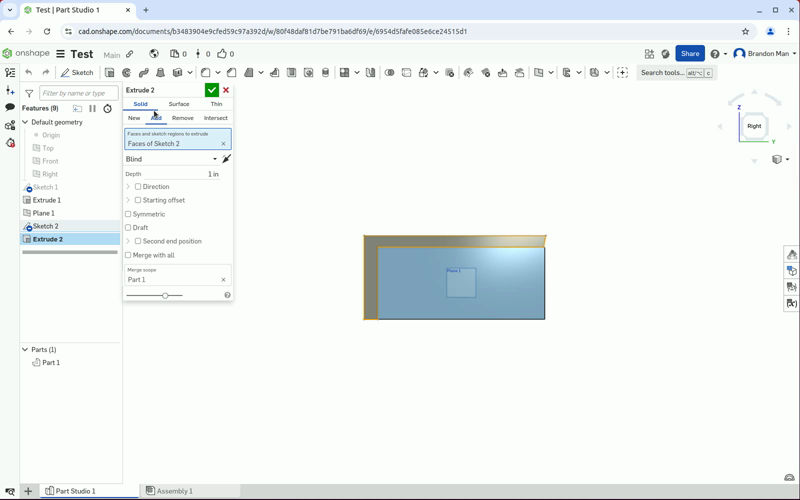
mouse_move(186, 120)
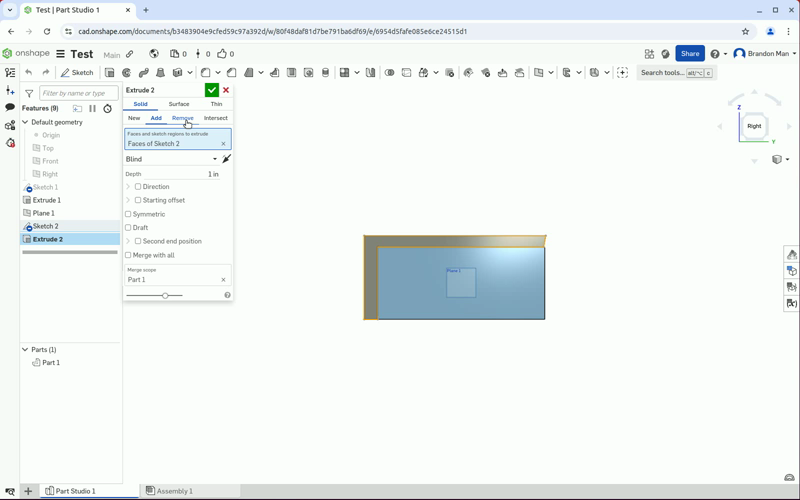
click(186, 120)
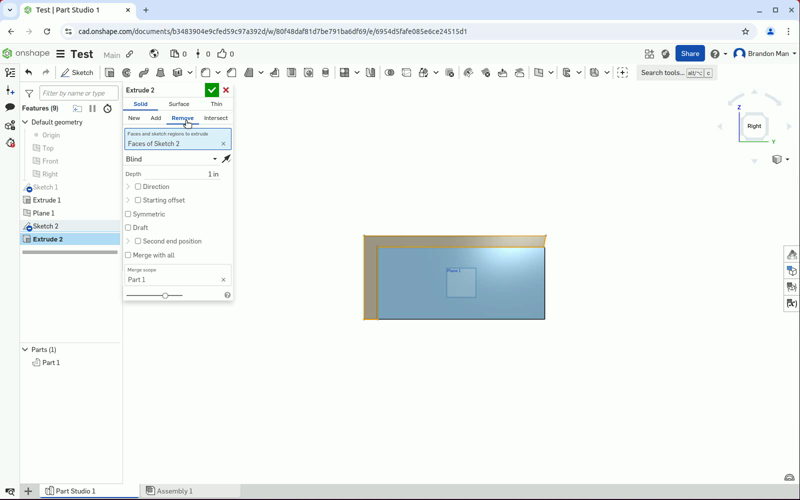
key(tab, 4)
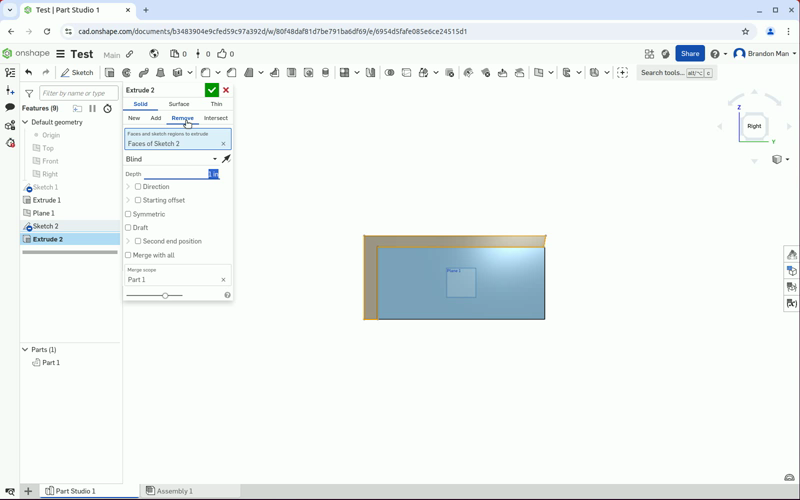
text(22.868)
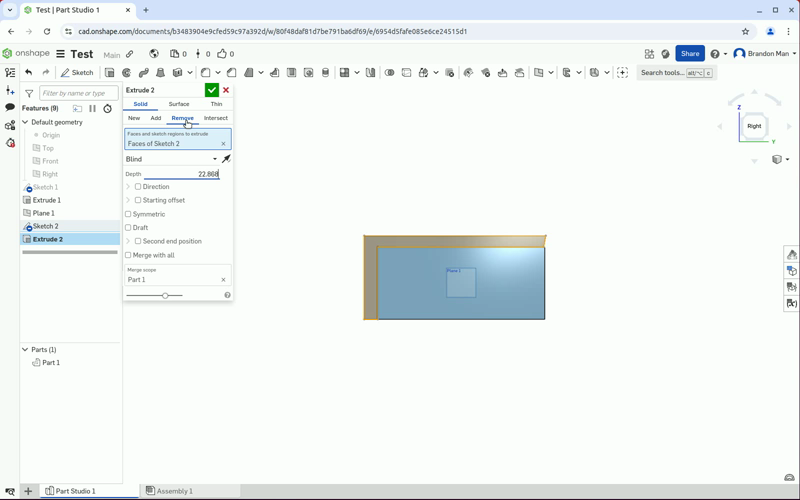
key(tab, 6)
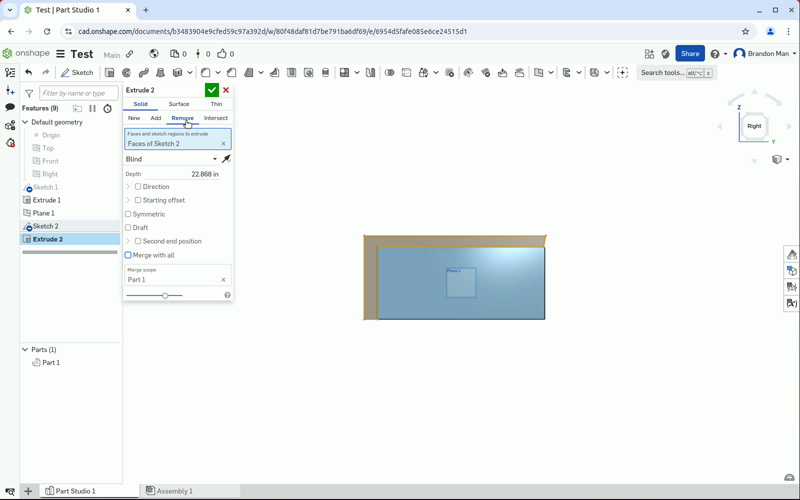
key(space)
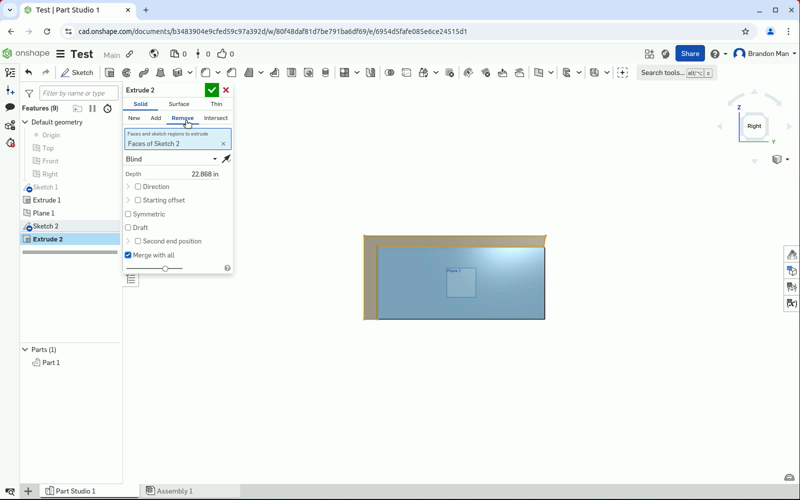
key(enter)
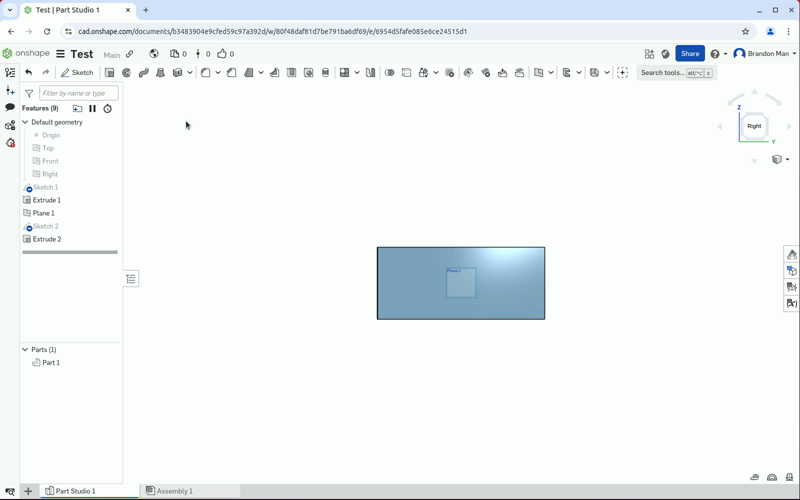
key(shift+h)
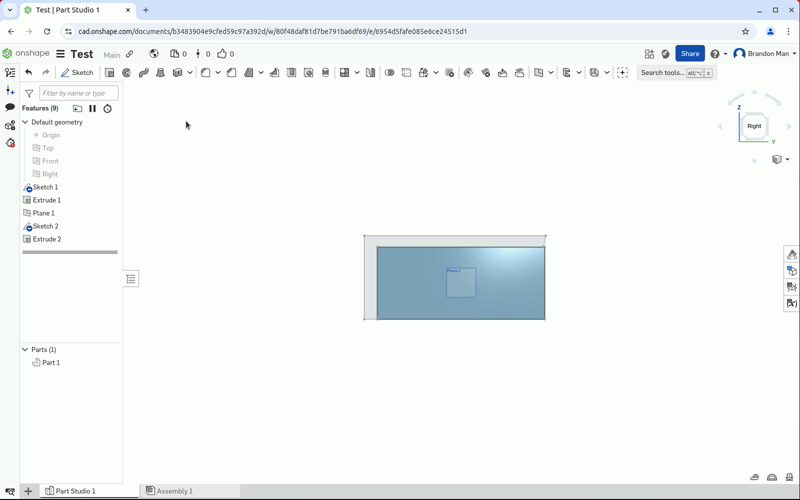
key(shift+h)
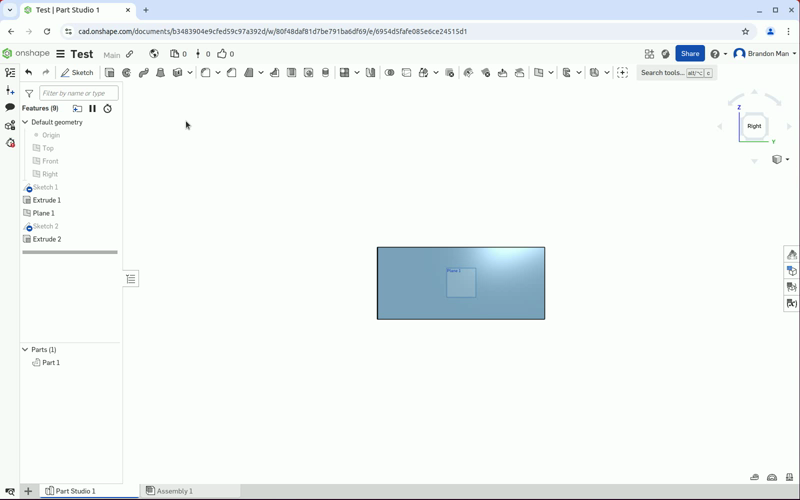
mouse_move(73, 189)
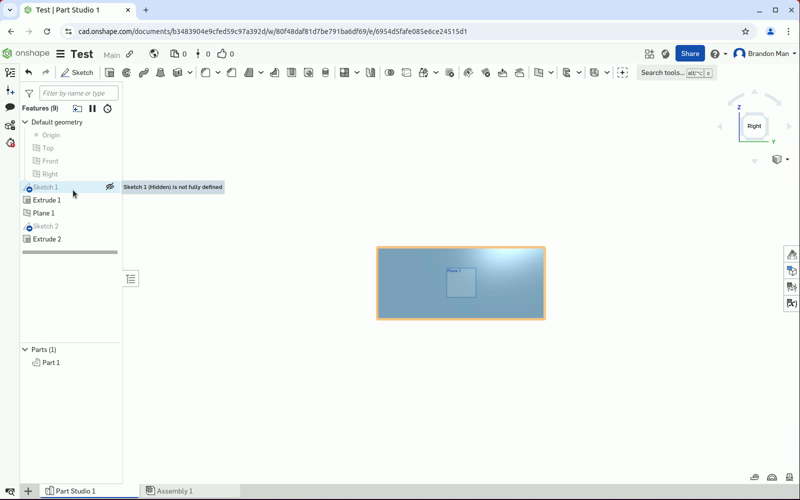
click(73, 189)
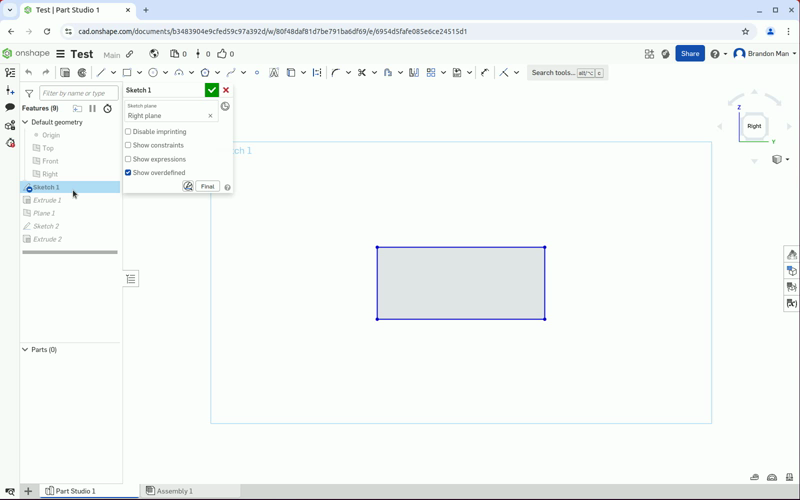
mouse_move(229, 92)
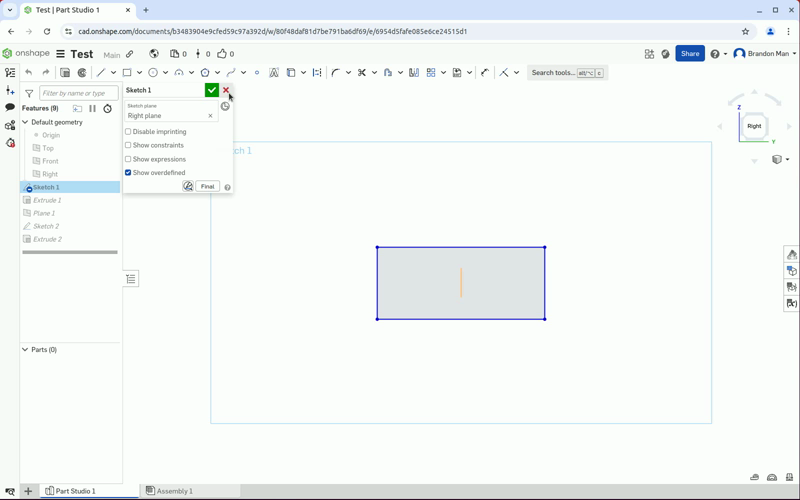
click(229, 92)
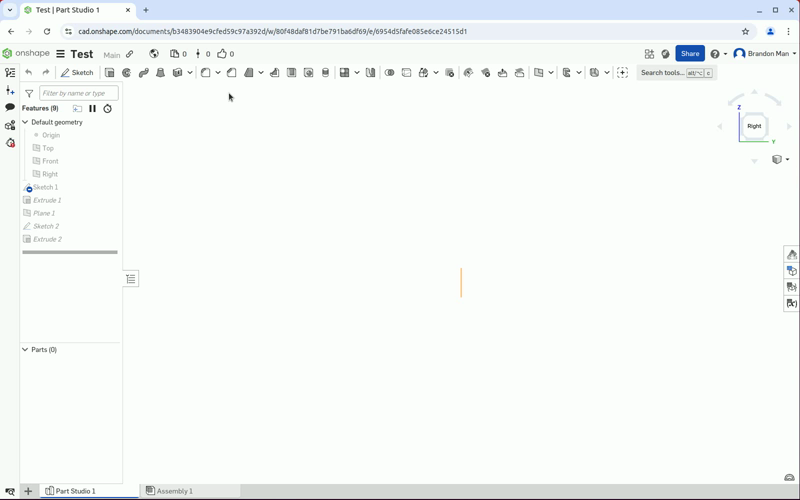
key(shift+s)
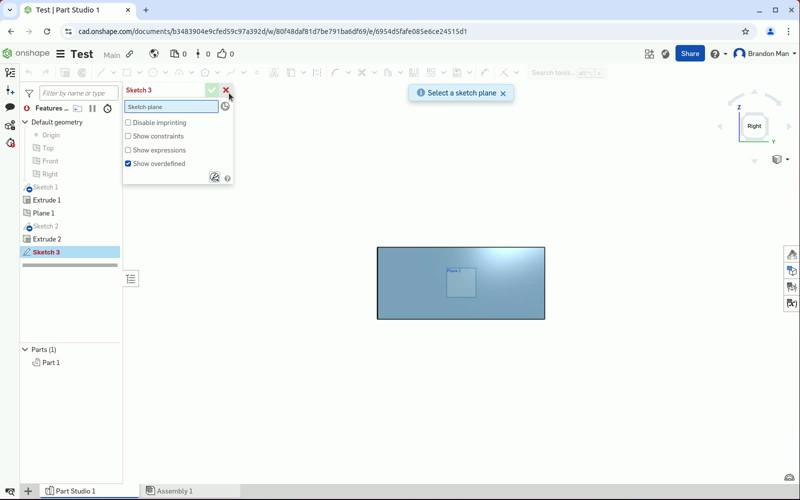
mouse_move(73, 215)
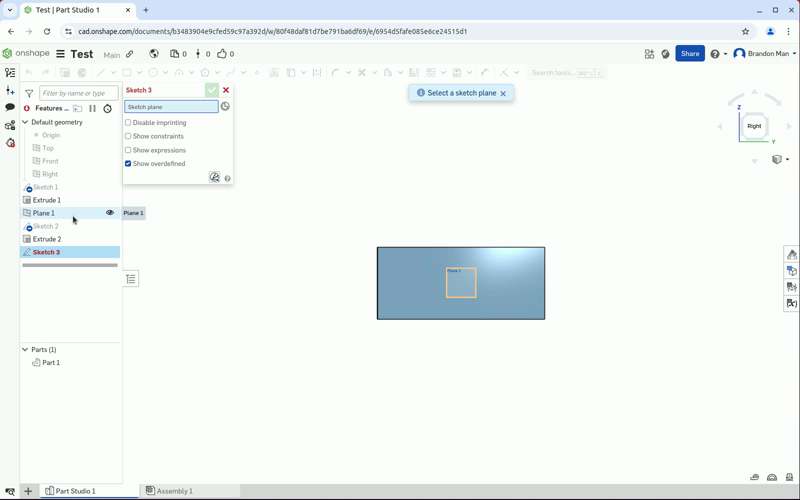
click(73, 215)
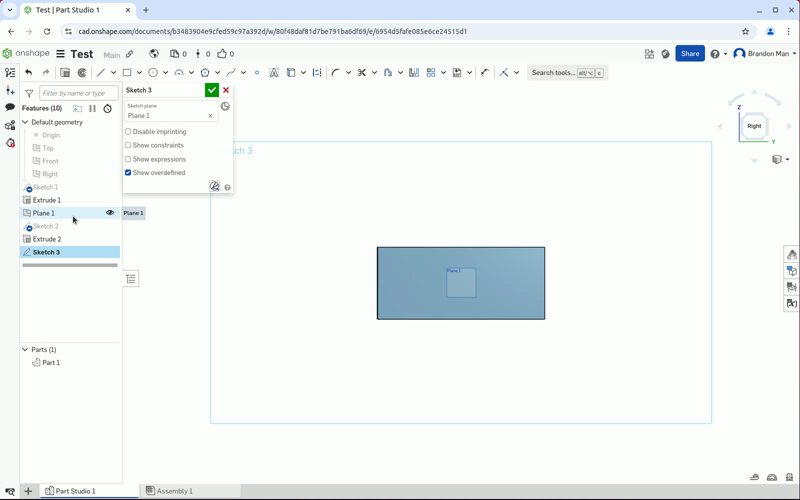
mouse_move(73, 352)
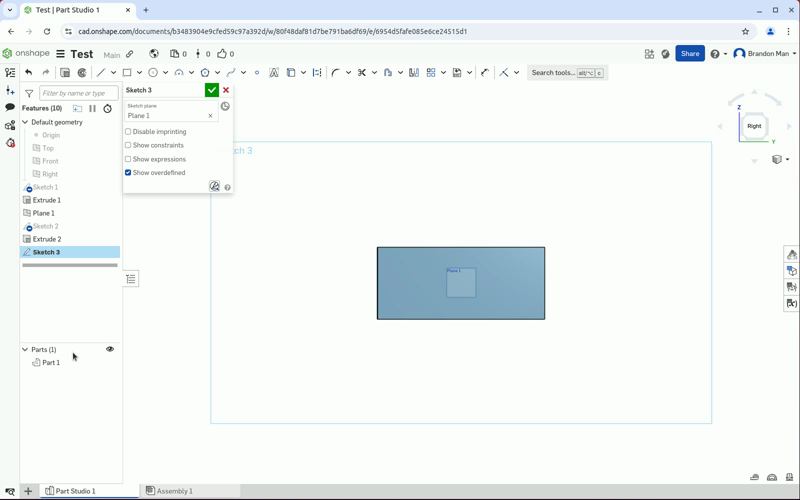
key(y)
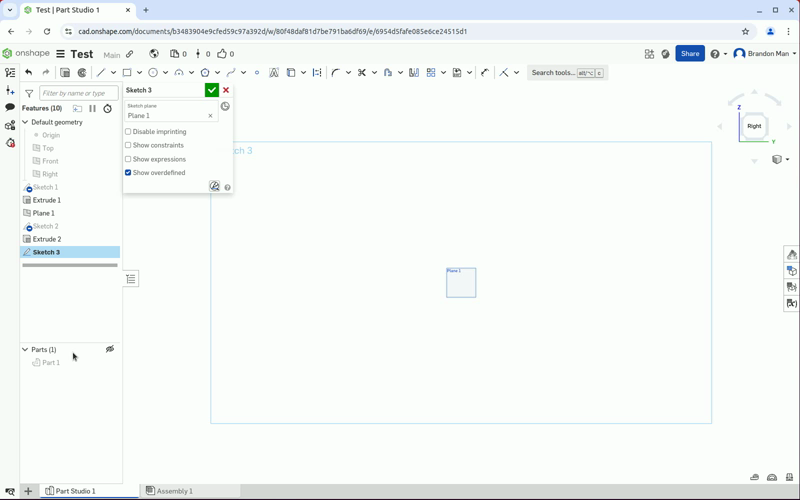
key(l)
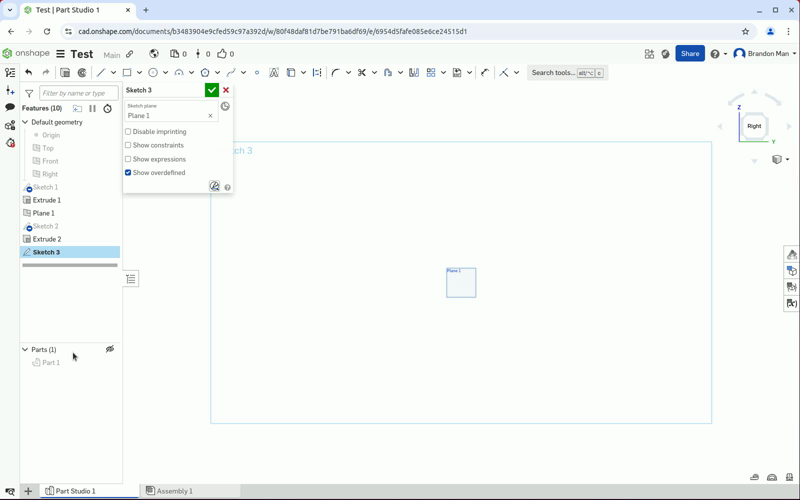
key_down(shift)
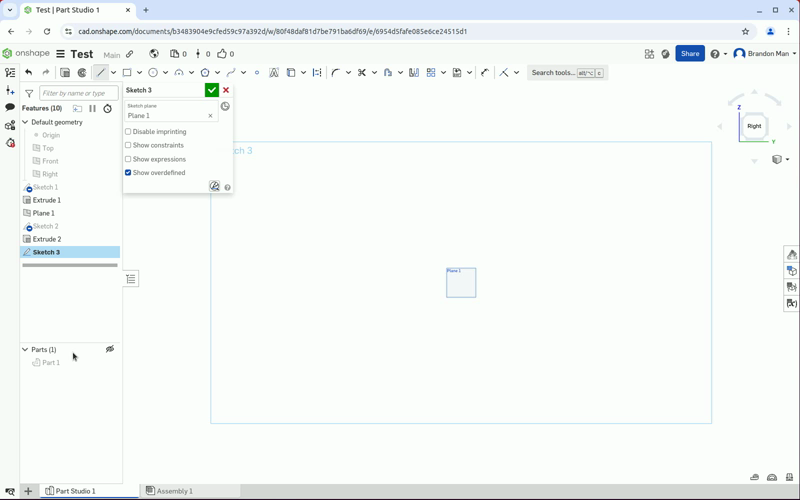
mouse_move(377, 318)
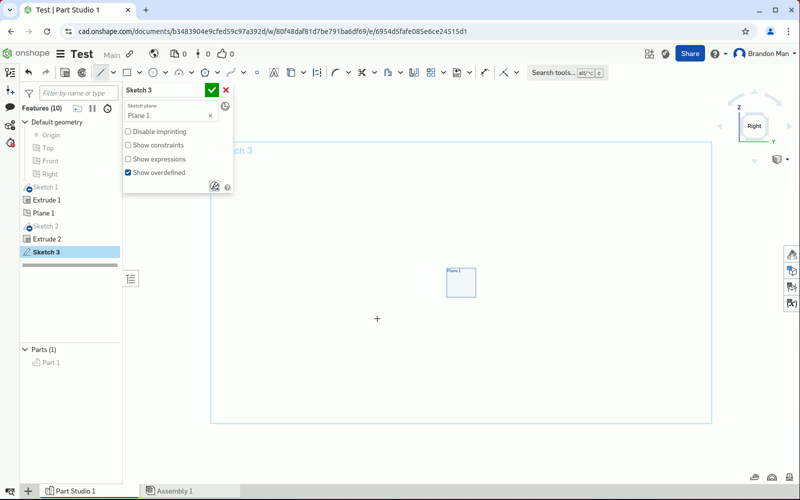
click(377, 318)
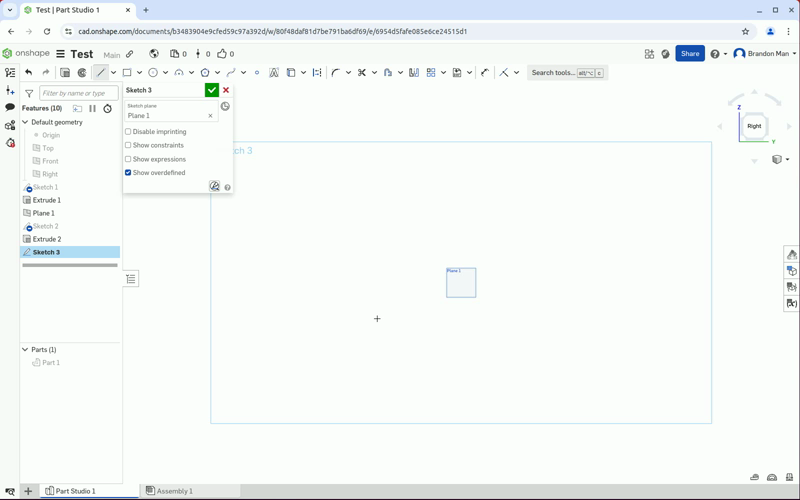
key_up(shift)
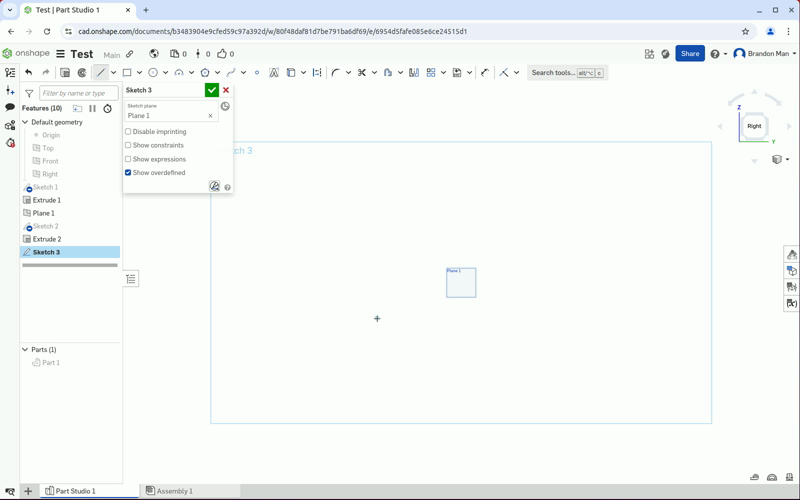
key_down(shift)
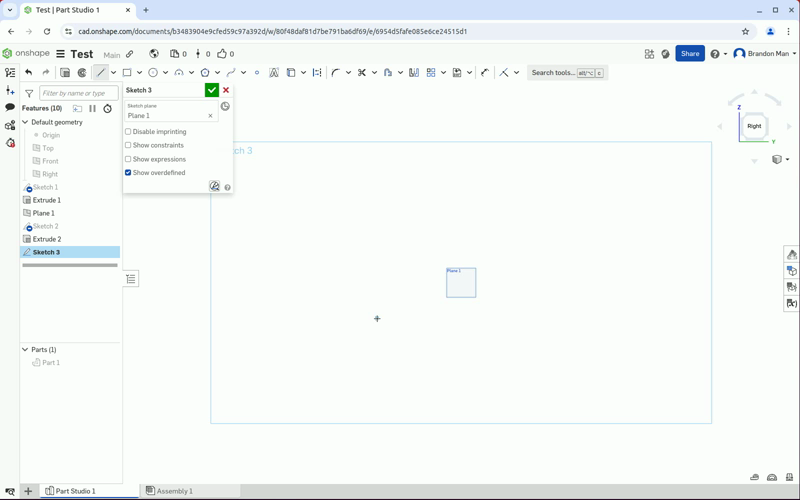
mouse_move(543, 318)
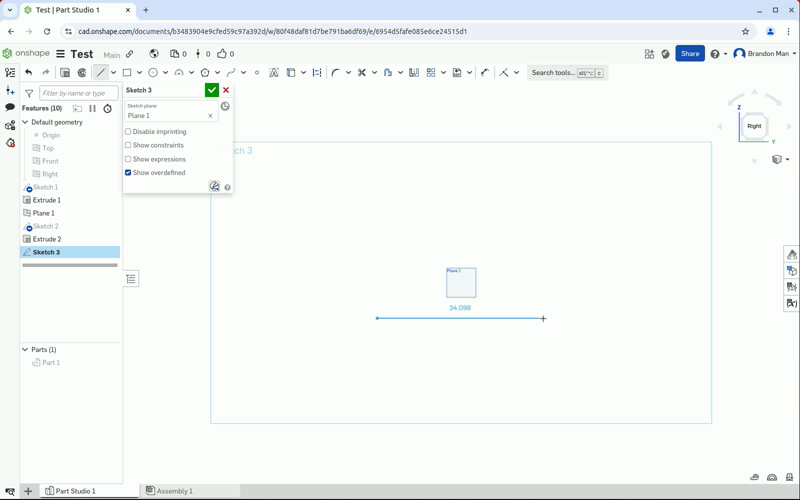
click(543, 318)
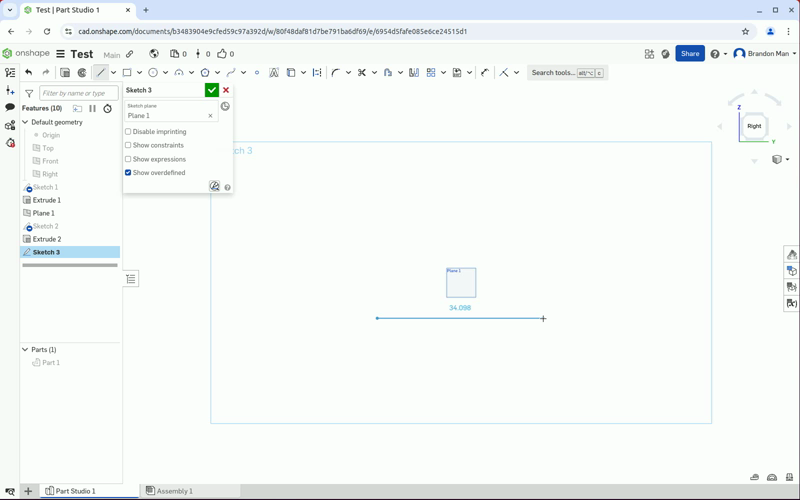
key_up(shift)
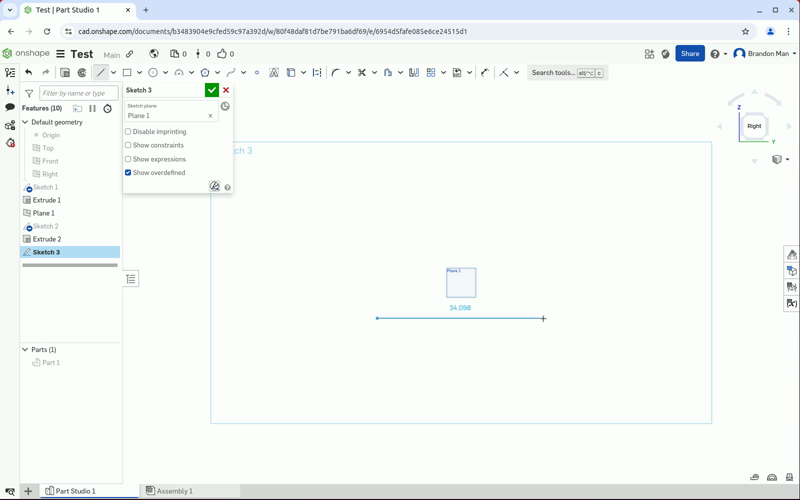
key_down(shift)
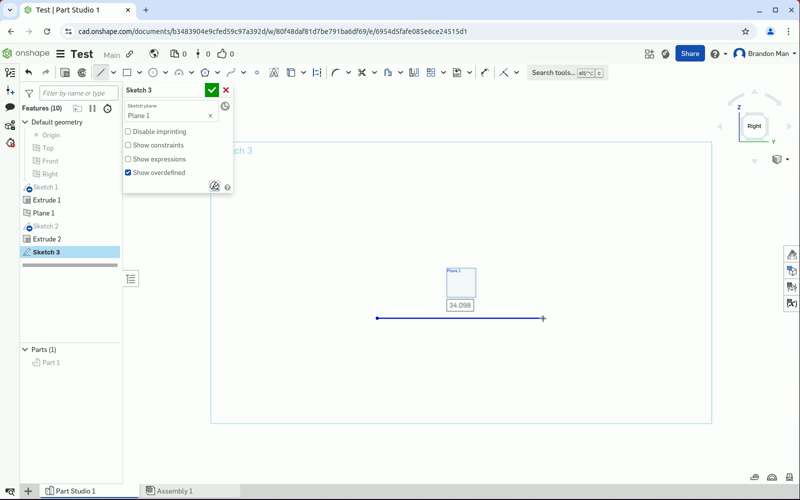
mouse_move(543, 246)
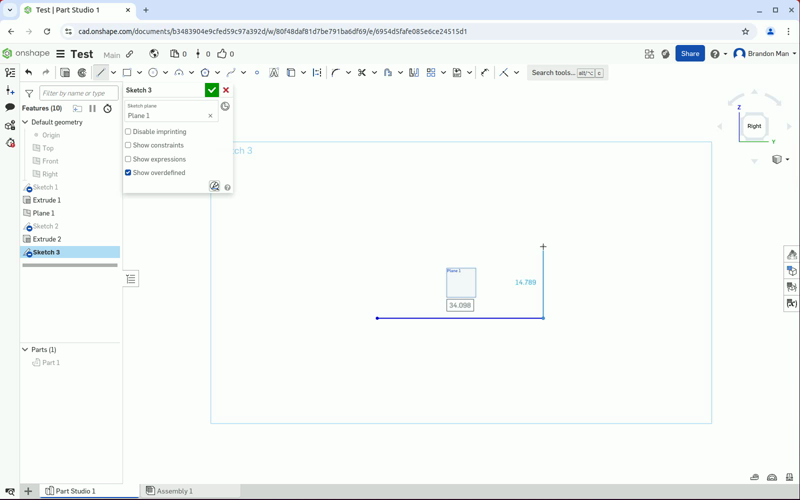
click(543, 246)
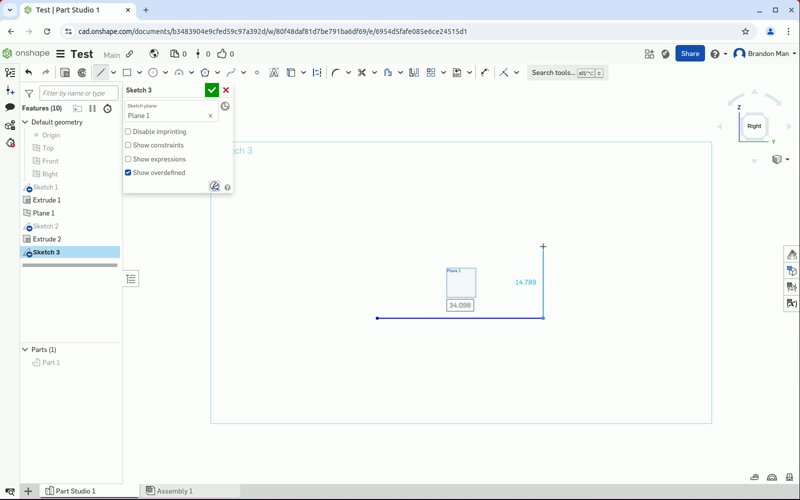
key_up(shift)
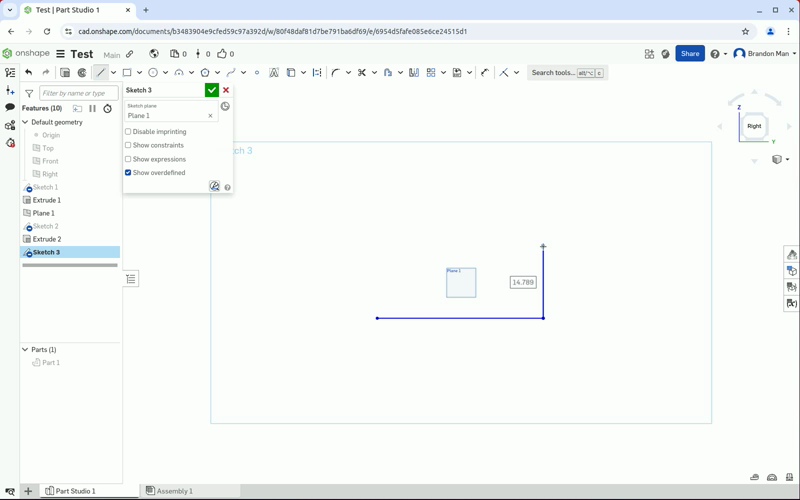
key_down(shift)
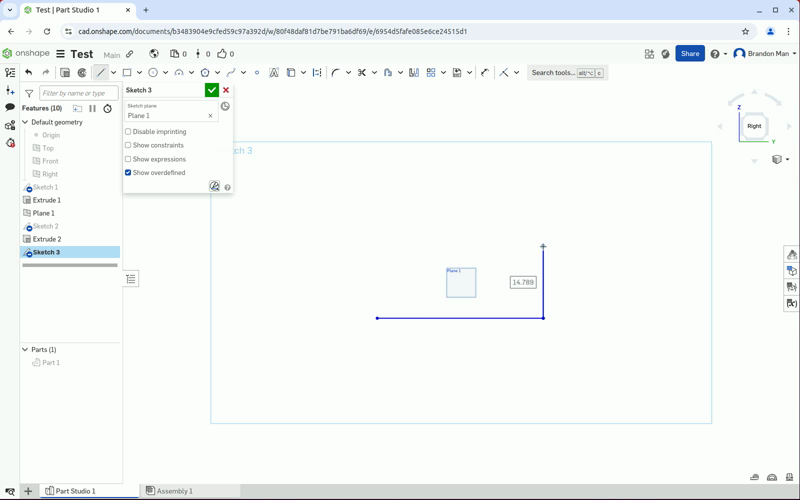
mouse_move(377, 246)
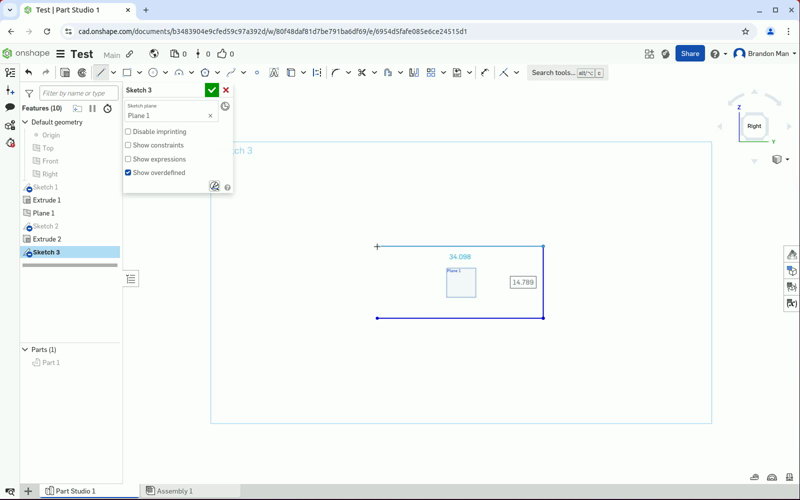
click(377, 246)
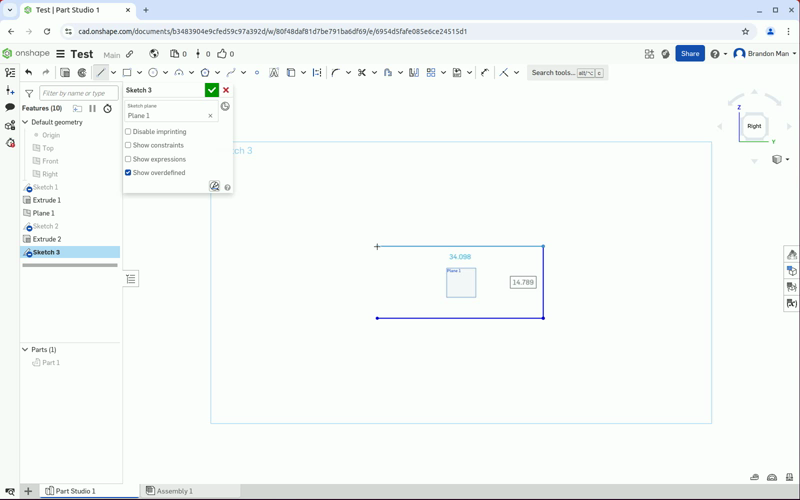
key_up(shift)
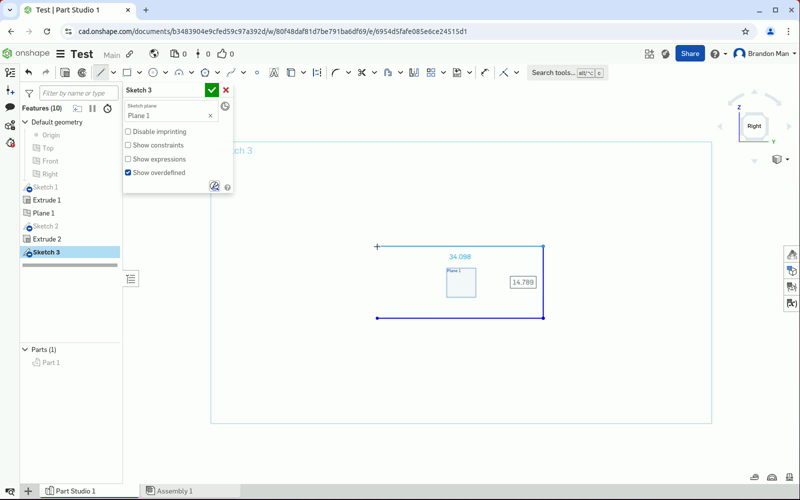
key_down(shift)
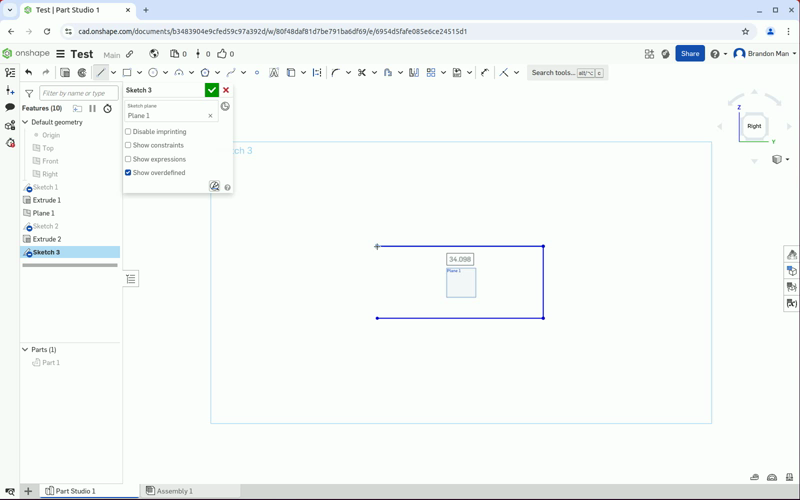
mouse_move(377, 318)
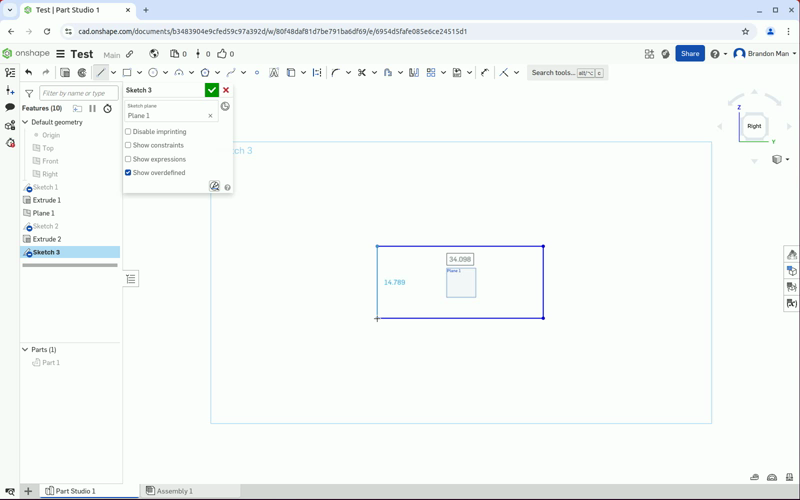
key_up(shift)
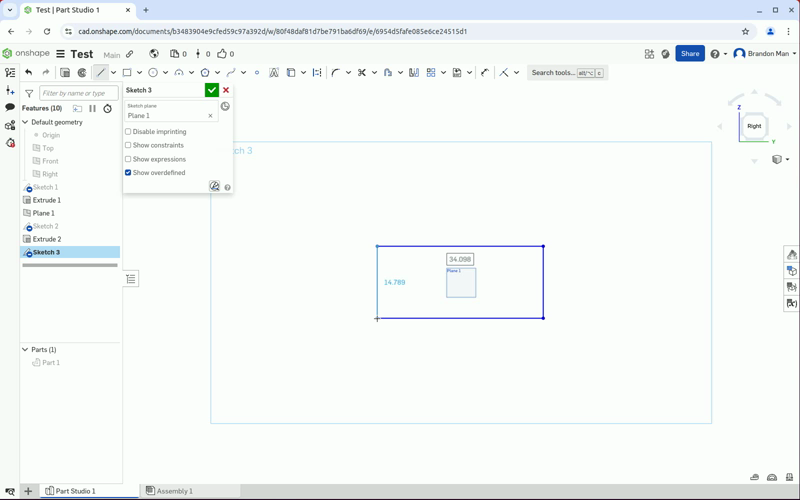
click(377, 318)
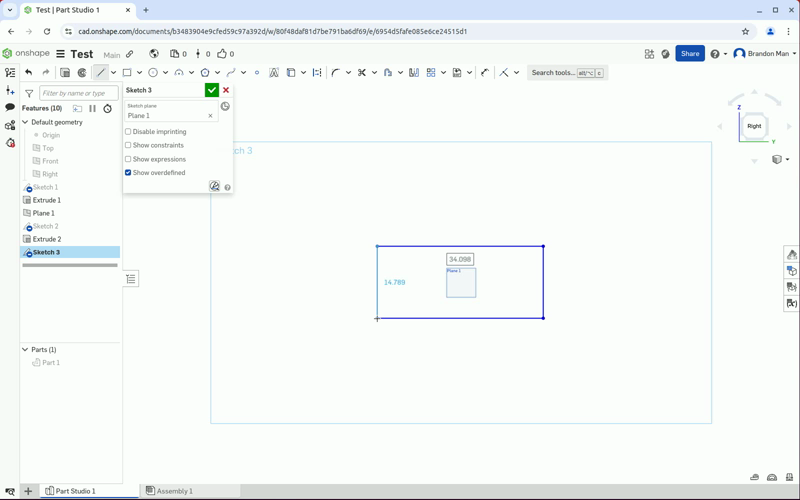
key(esc)
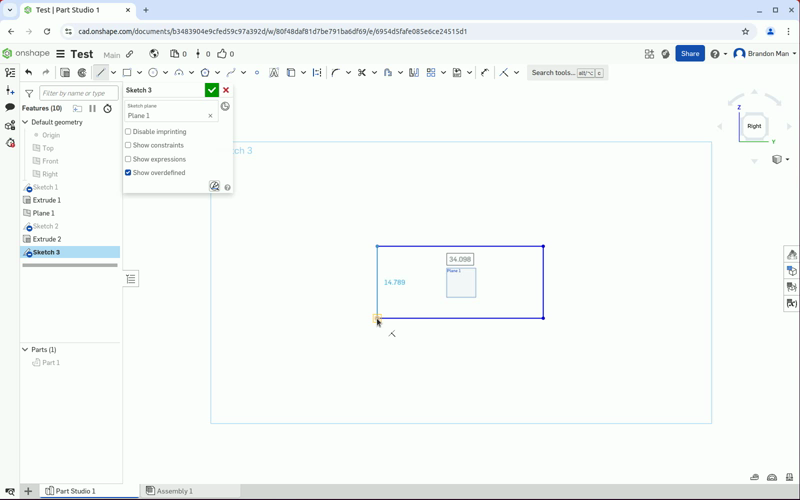
mouse_move(447, 260)
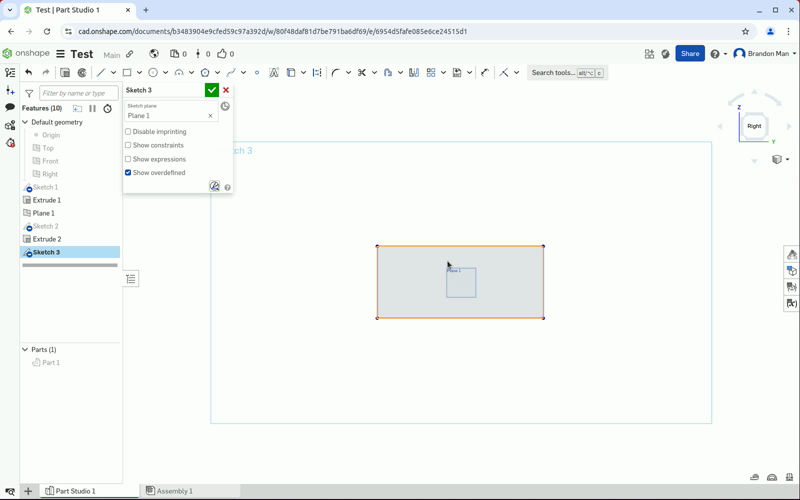
click(447, 260)
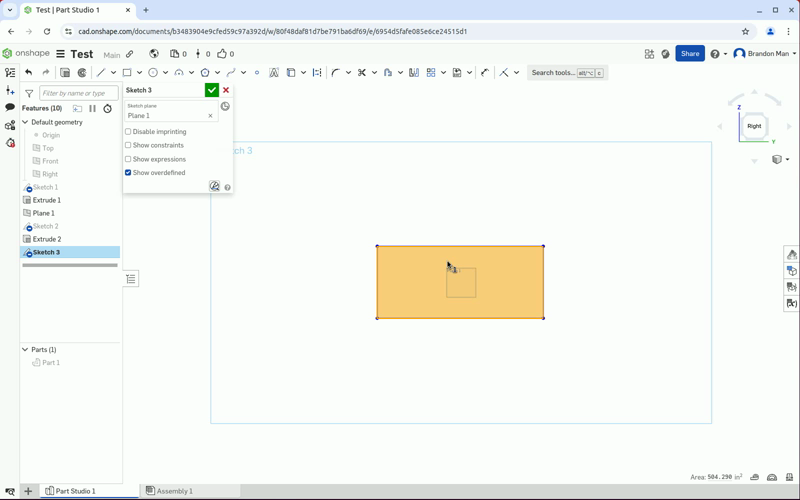
mouse_move(73, 352)
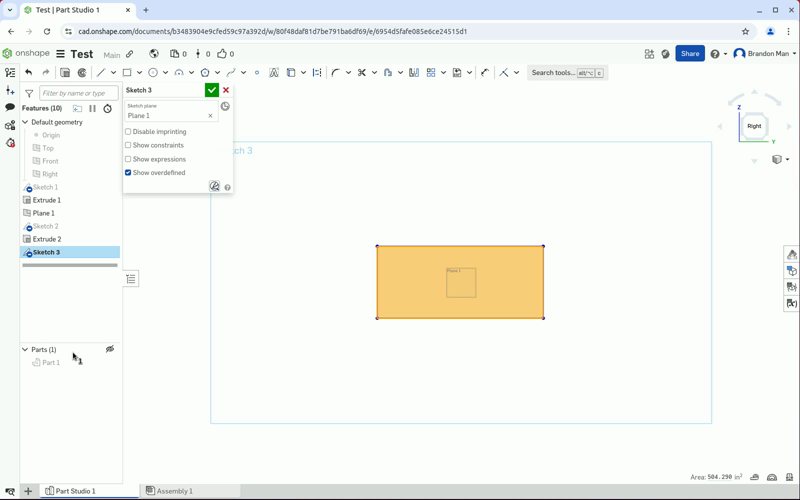
key(shift+y)
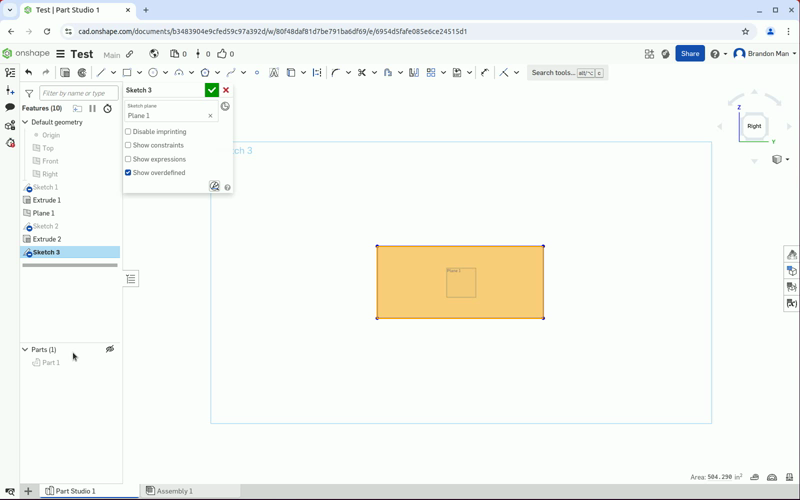
key(shift+e)
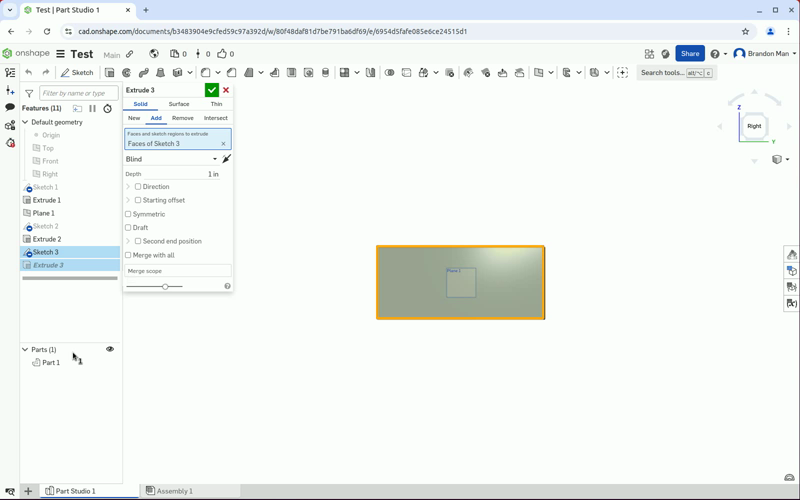
mouse_move(143, 106)
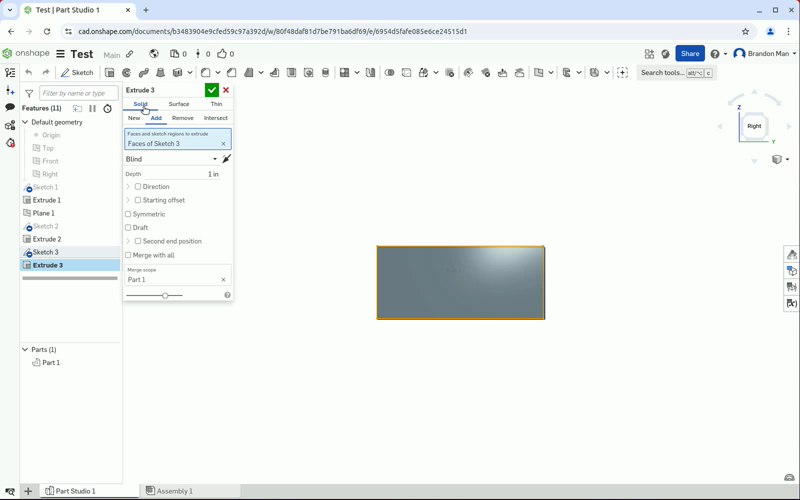
click(143, 106)
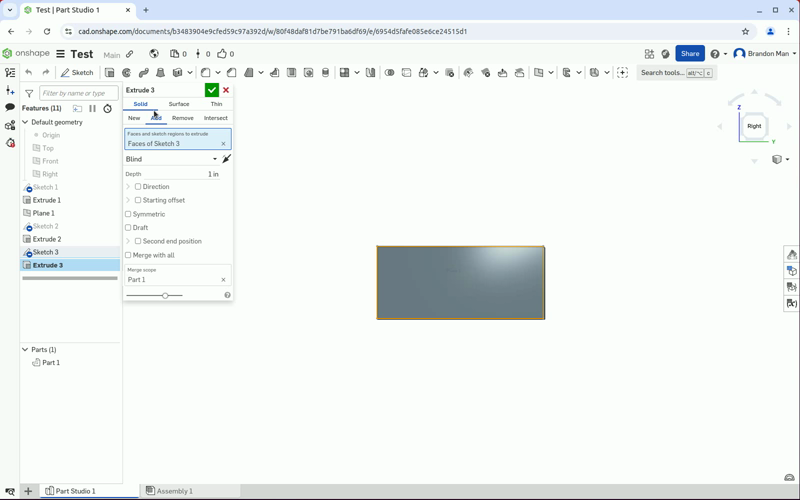
mouse_move(186, 120)
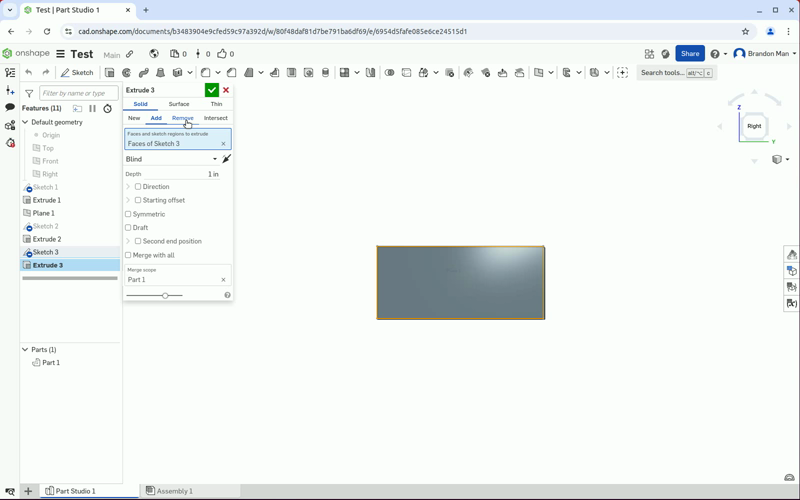
click(186, 120)
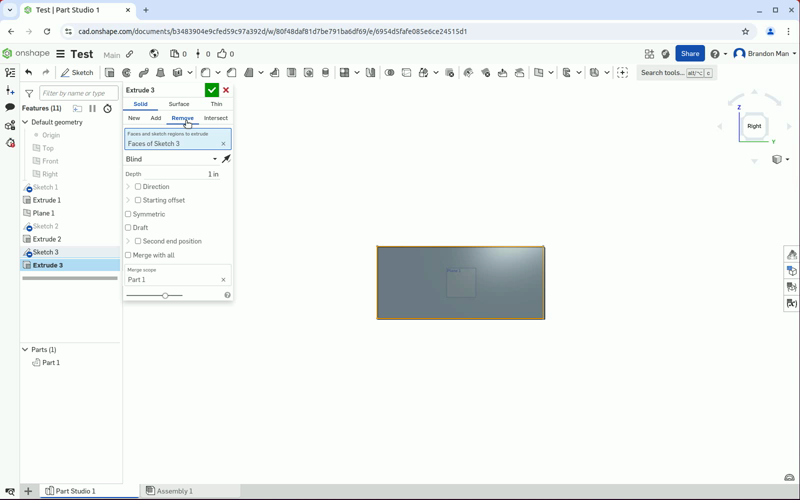
key(tab, 4)
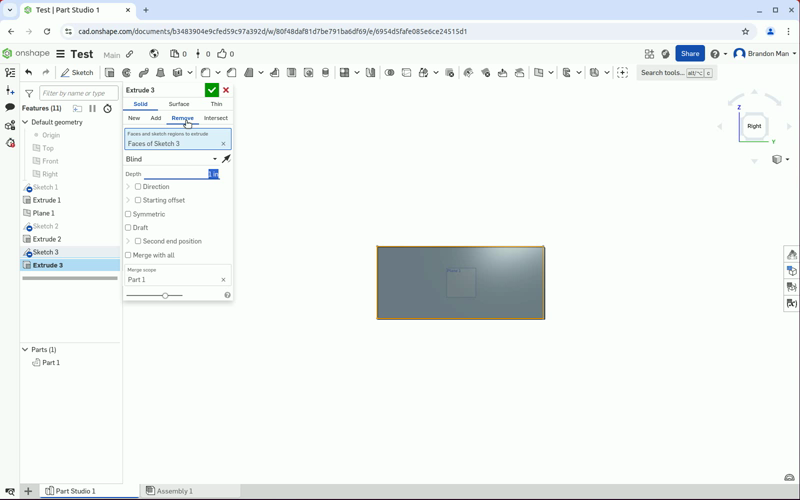
text(22.868)
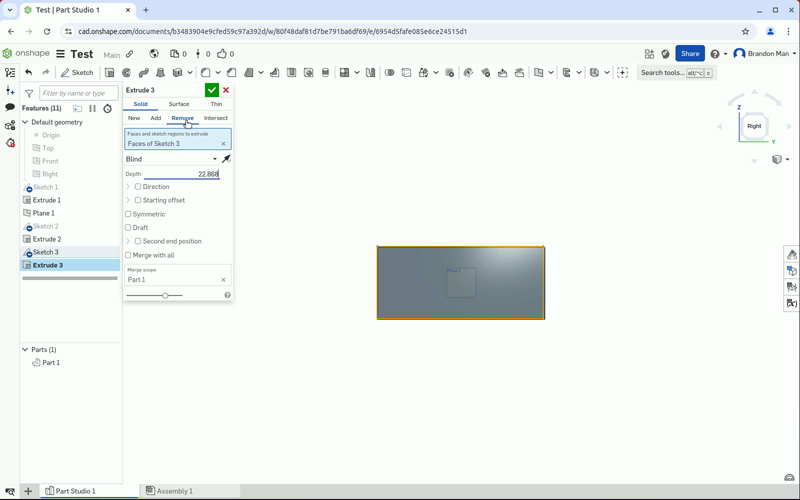
key(tab, 6)
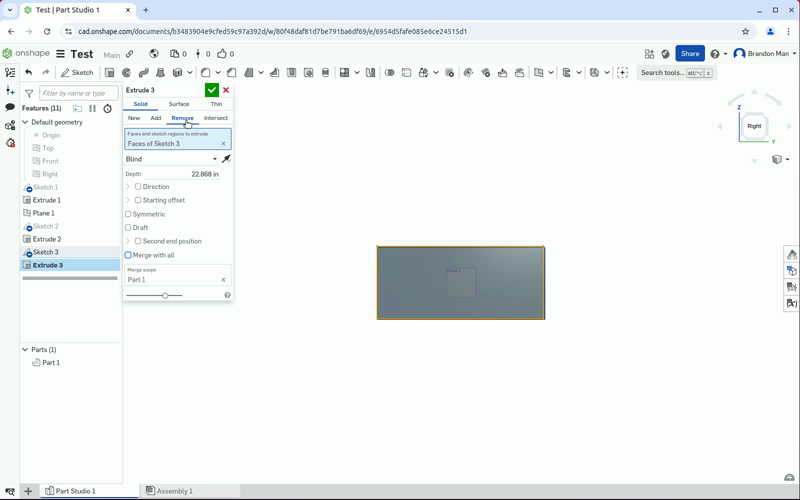
key(space)
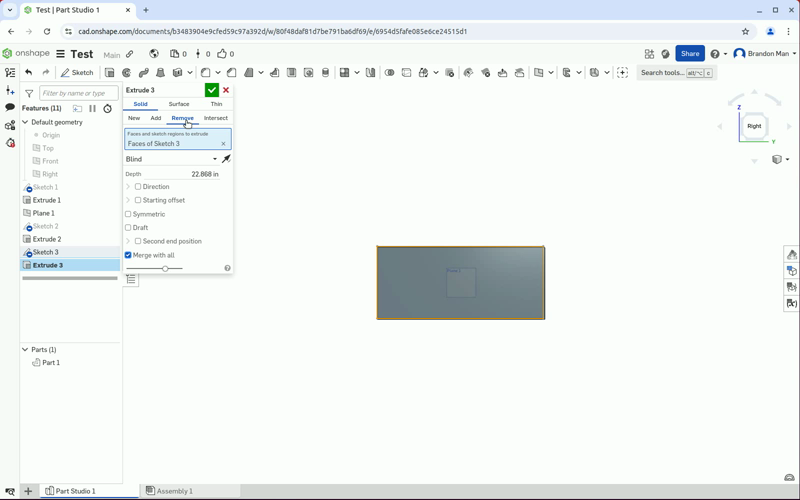
key(enter)
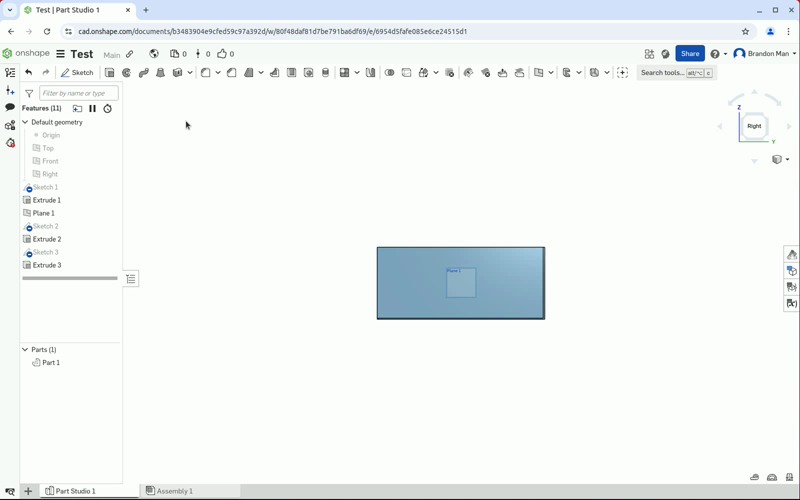
key(shift+h)
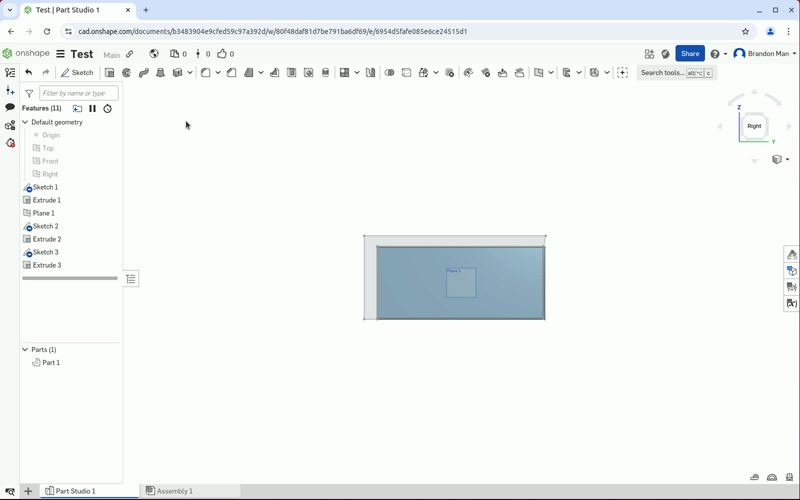
key(shift+h)
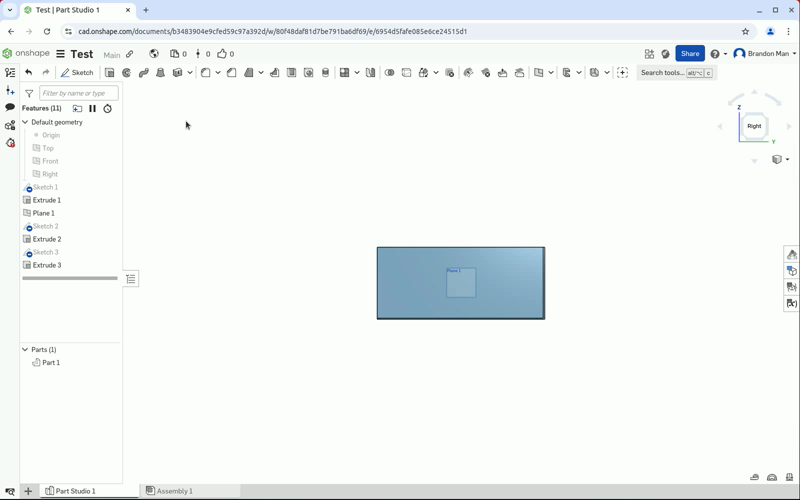
mouse_move(73, 189)
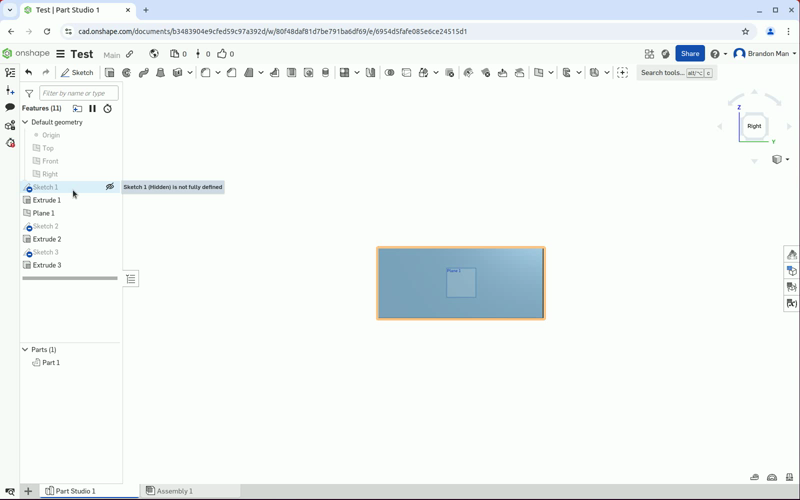
click(73, 189)
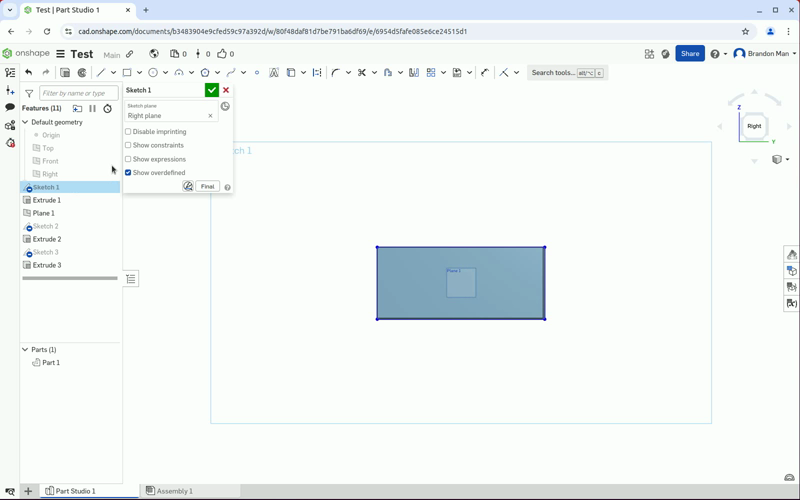
mouse_move(229, 92)
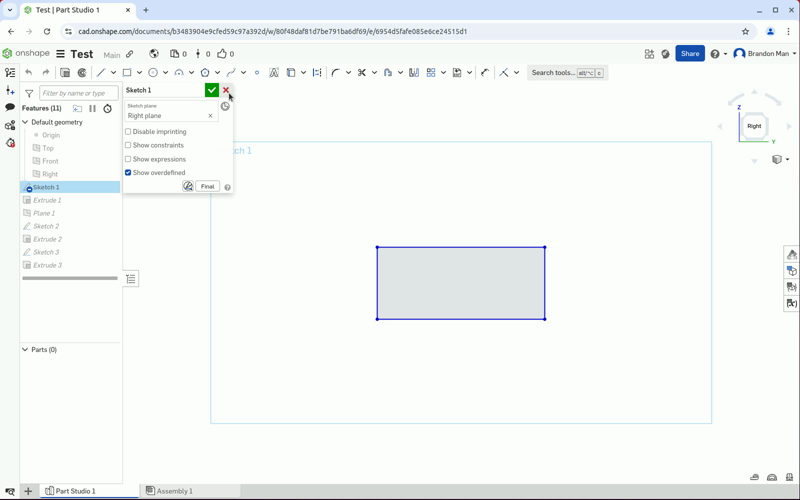
click(229, 92)
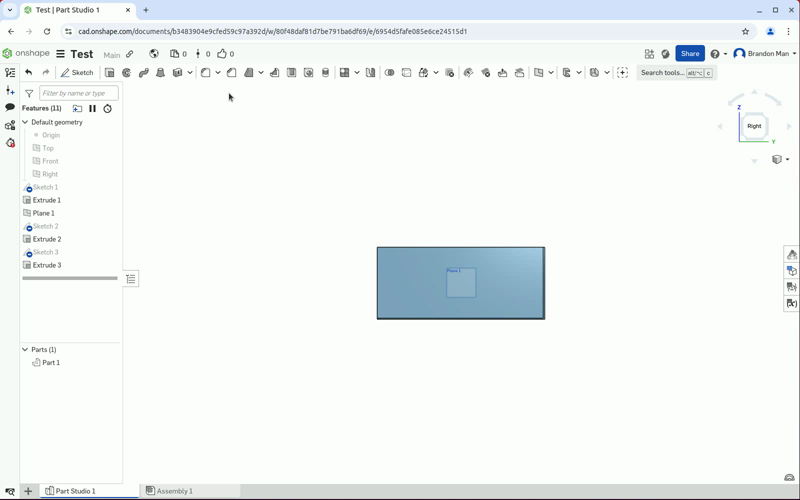
mouse_move(73, 352)
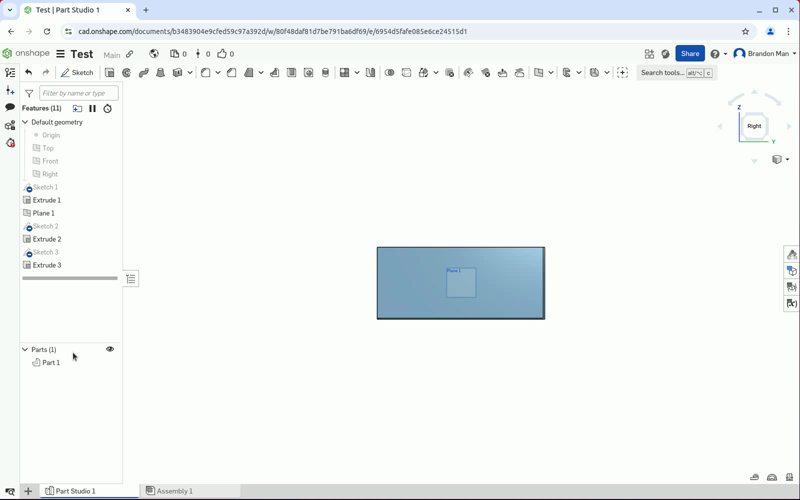
key(y)
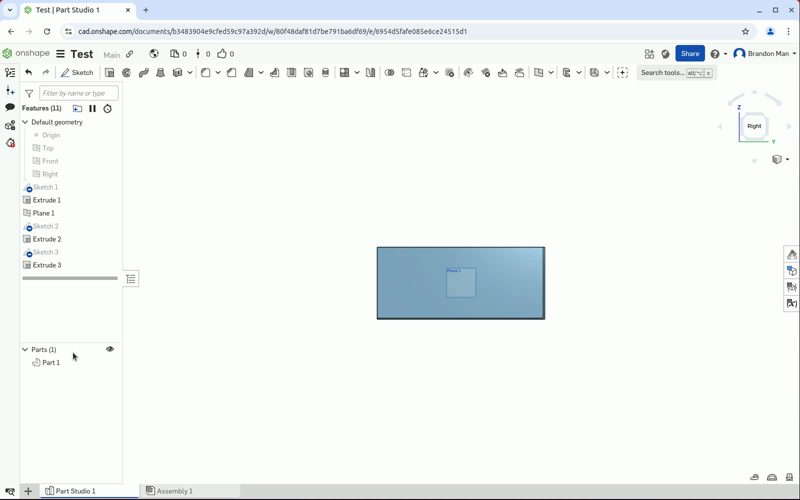
key(shift+p)
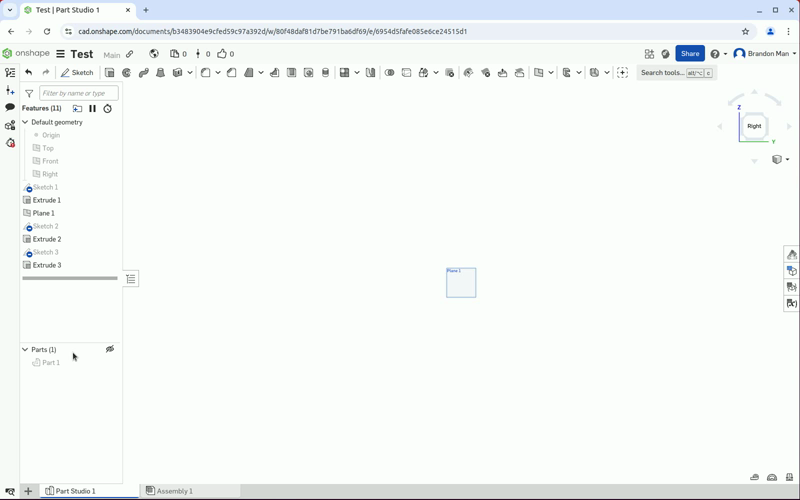
key(space)
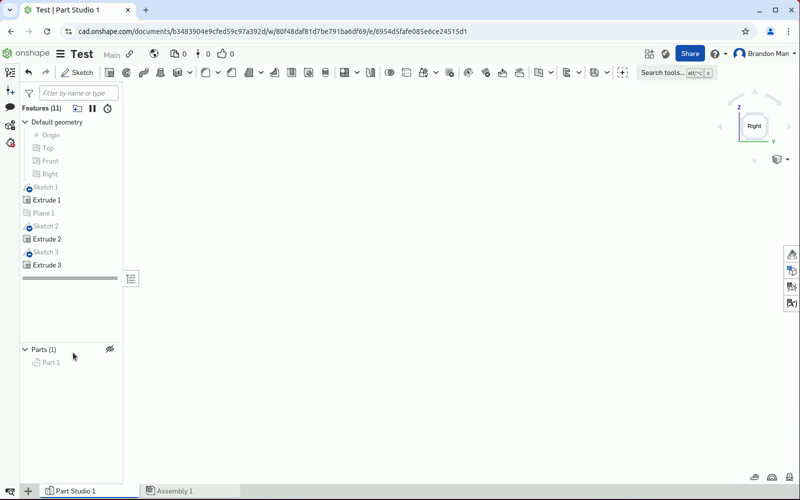
key_down(shift)
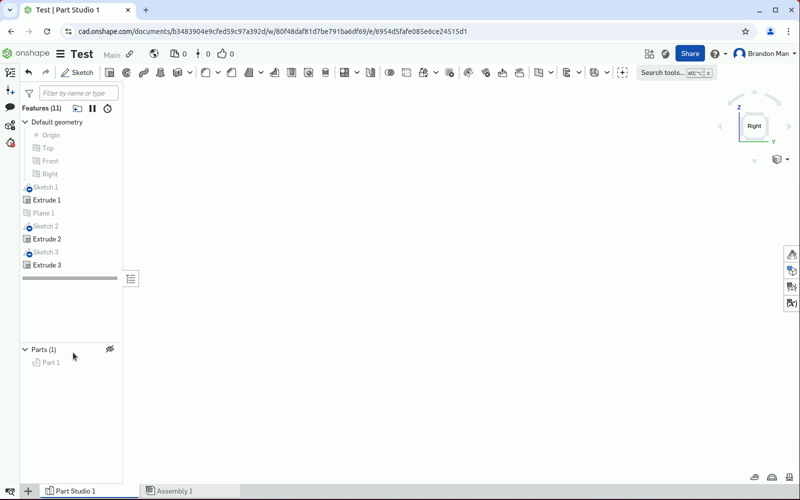
key(right)
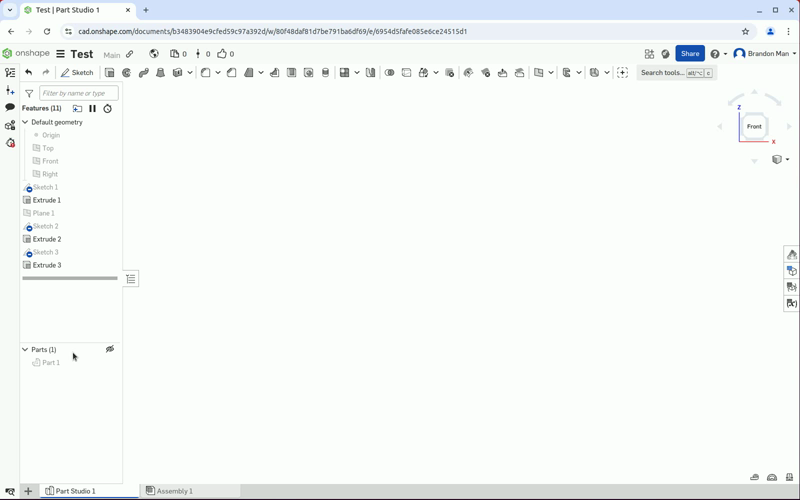
key_up(shift)
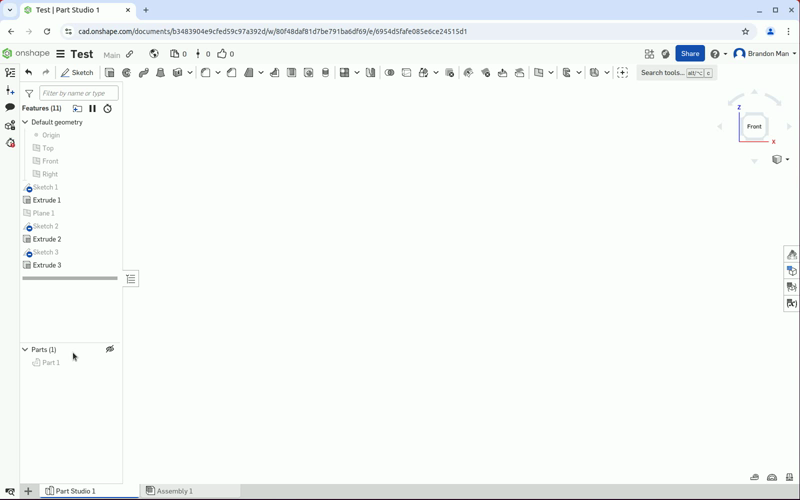
key(space)
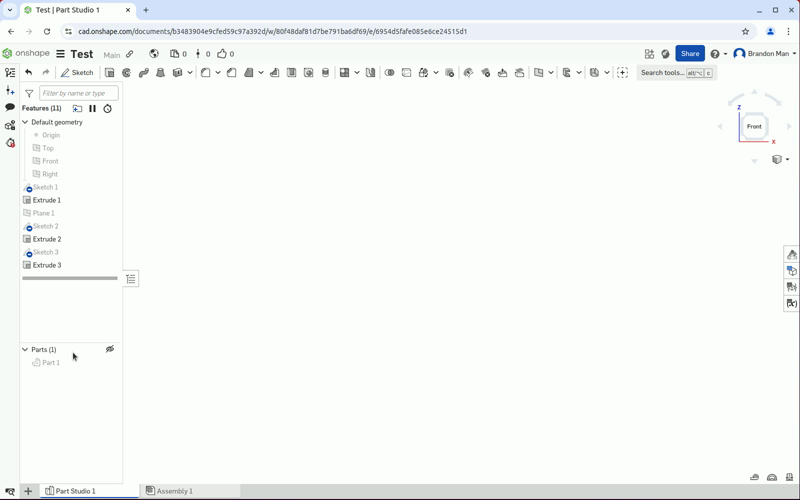
key_down(shift)
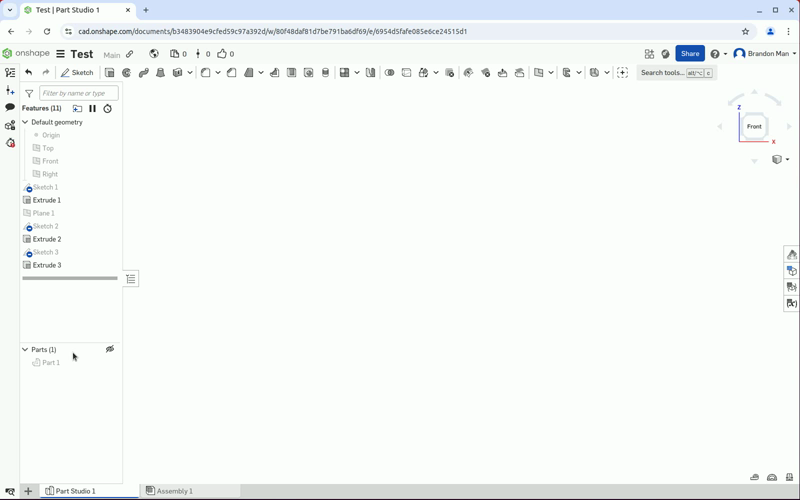
key(down)
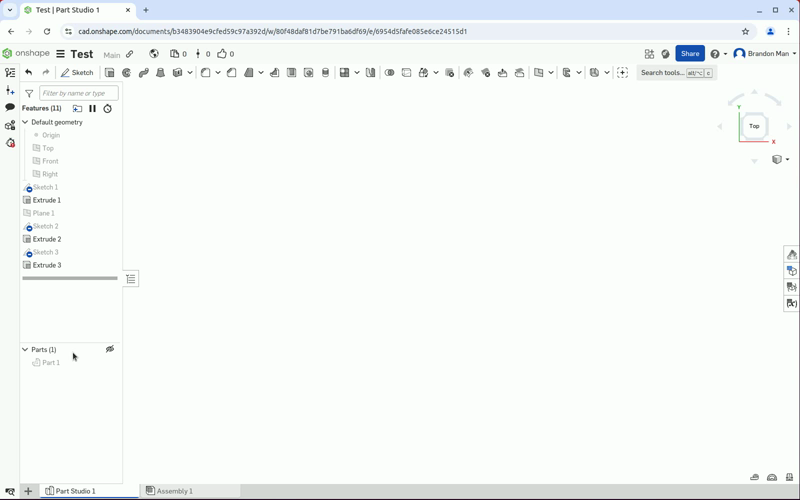
key_up(shift)
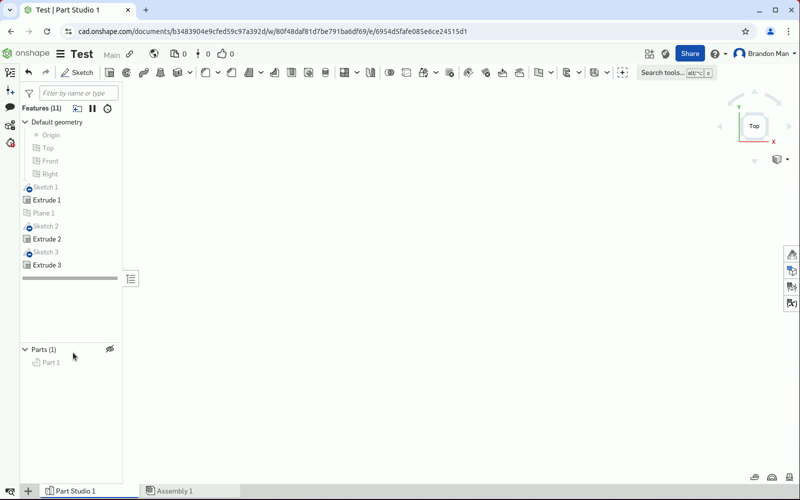
mouse_move(73, 352)
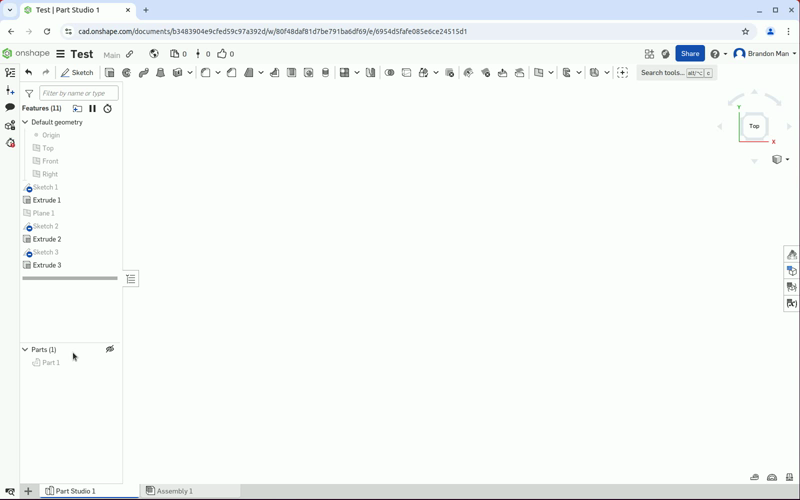
key(shift+y)
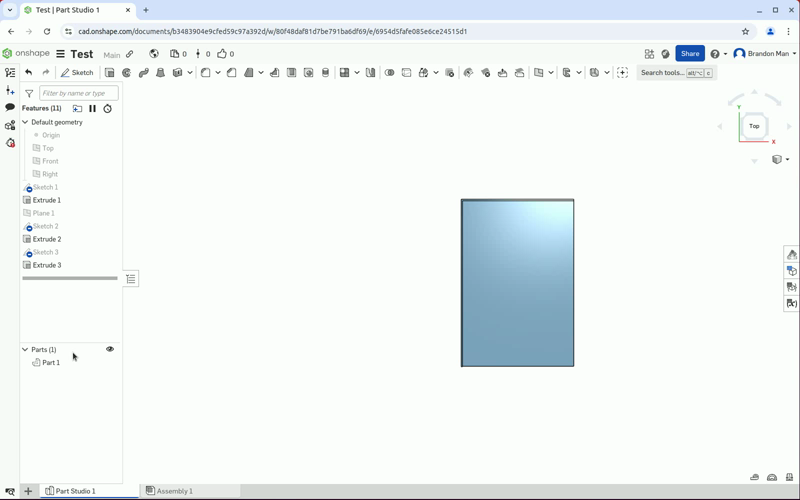
mouse_move(541, 75)
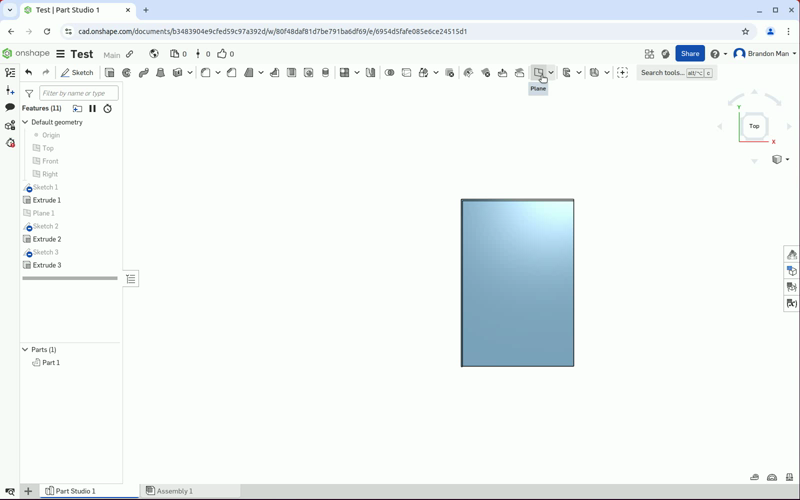
click(541, 75)
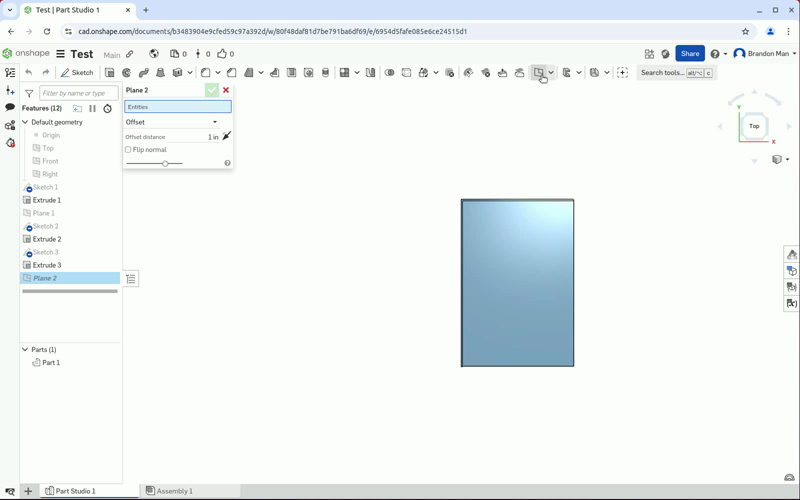
mouse_move(73, 150)
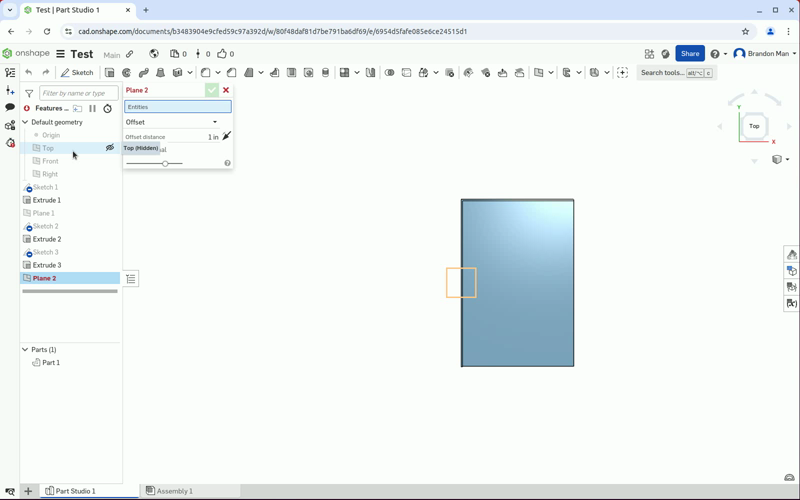
click(73, 150)
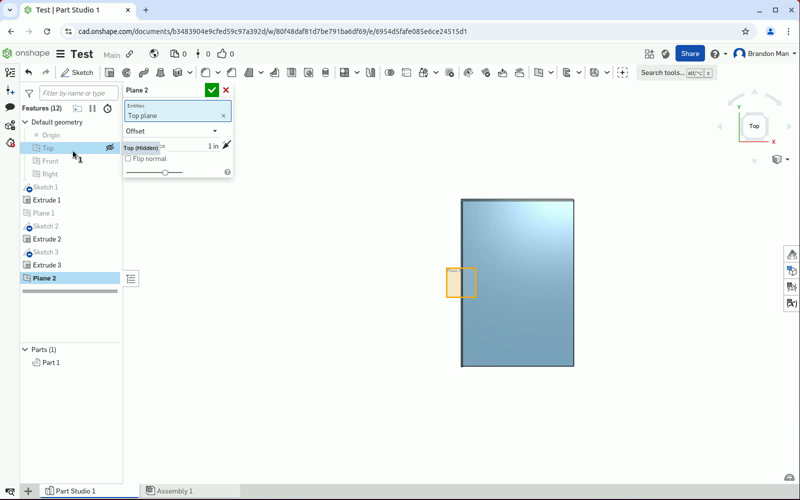
key(tab, 2)
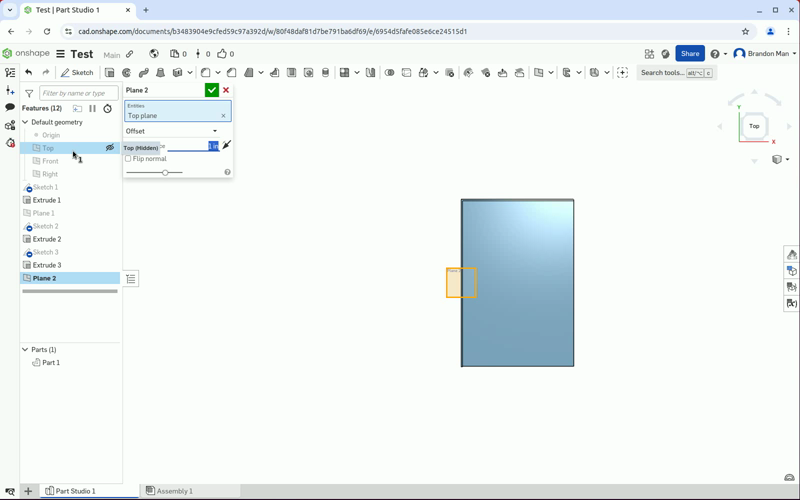
text(7.21)
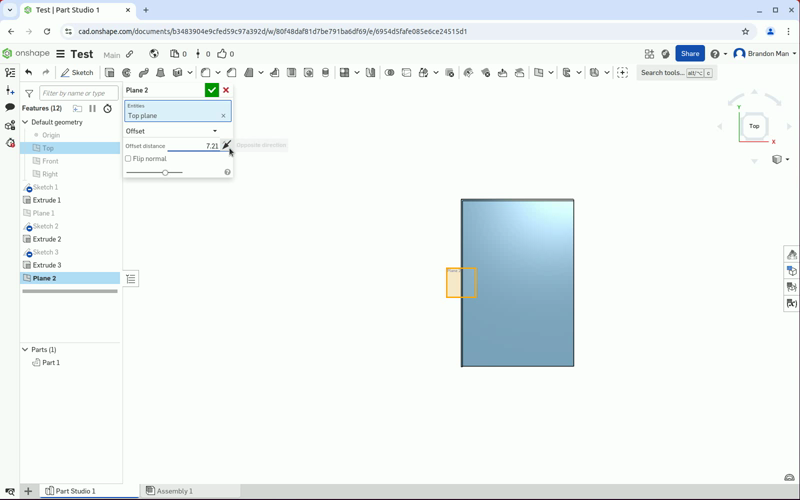
mouse_move(229, 147)
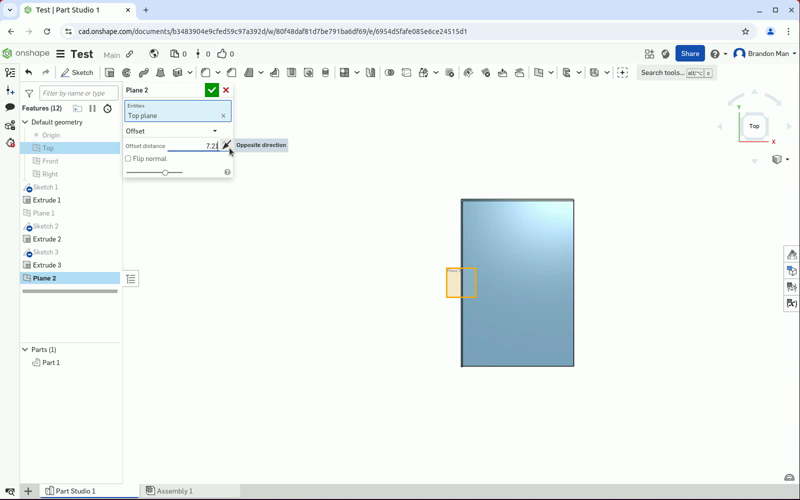
click(229, 147)
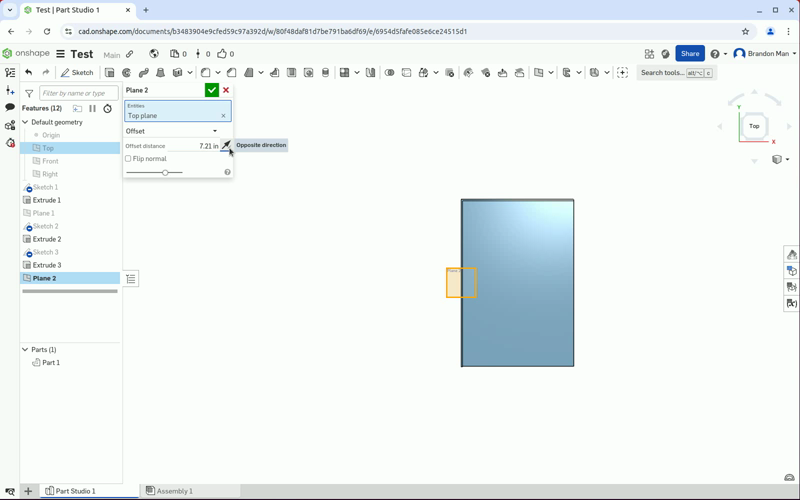
key(enter, 2)
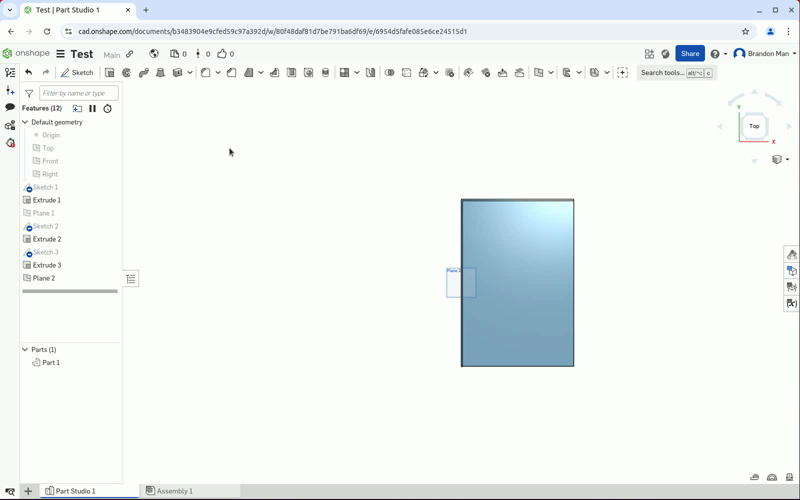
key(shift+s)
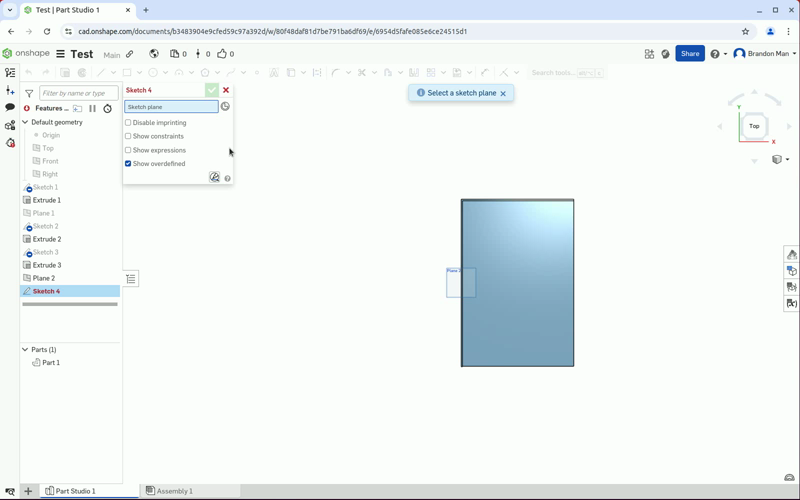
mouse_move(73, 280)
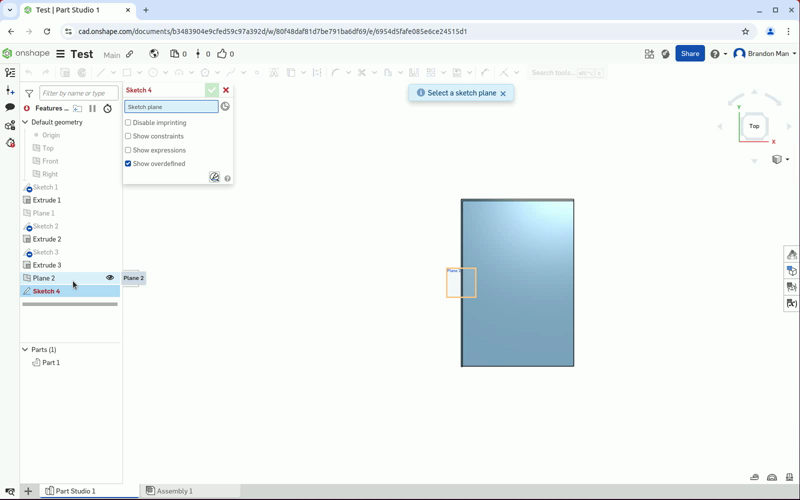
click(73, 280)
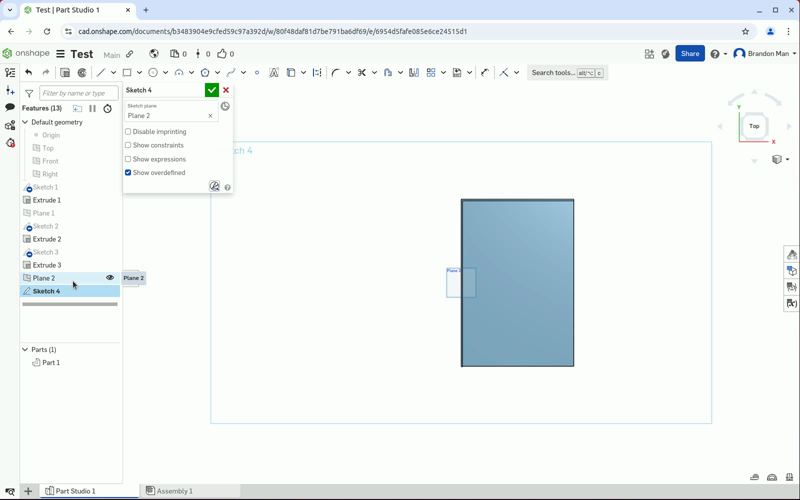
mouse_move(73, 352)
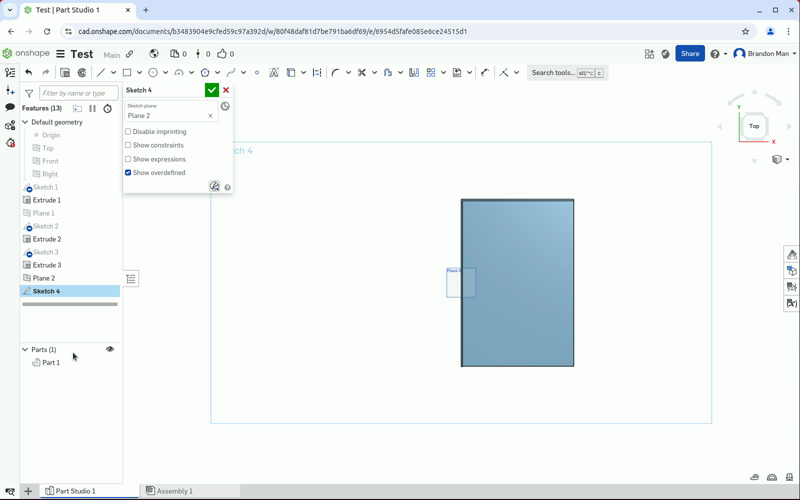
key(y)
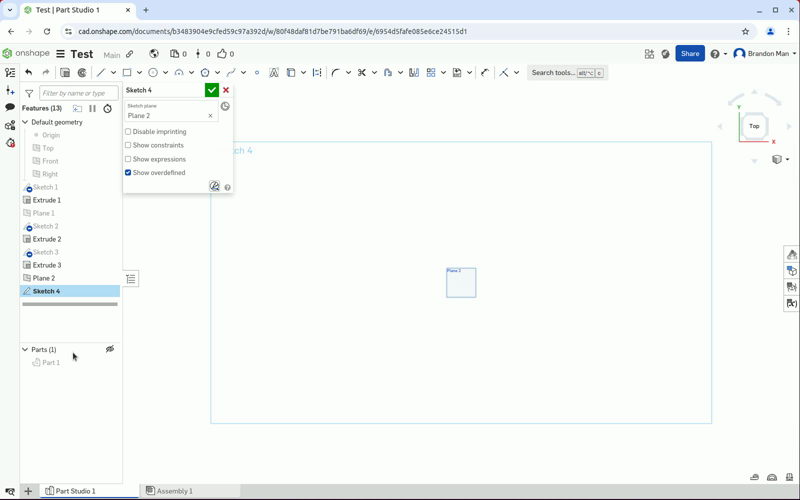
key(l)
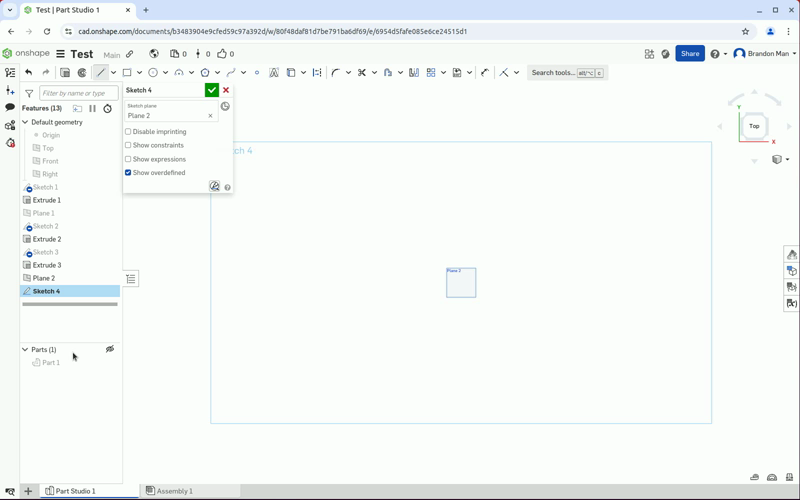
key_down(shift)
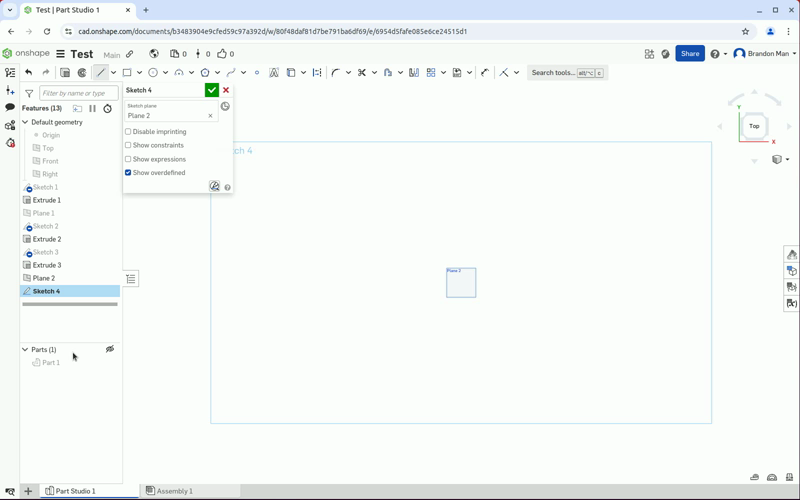
mouse_move(460, 366)
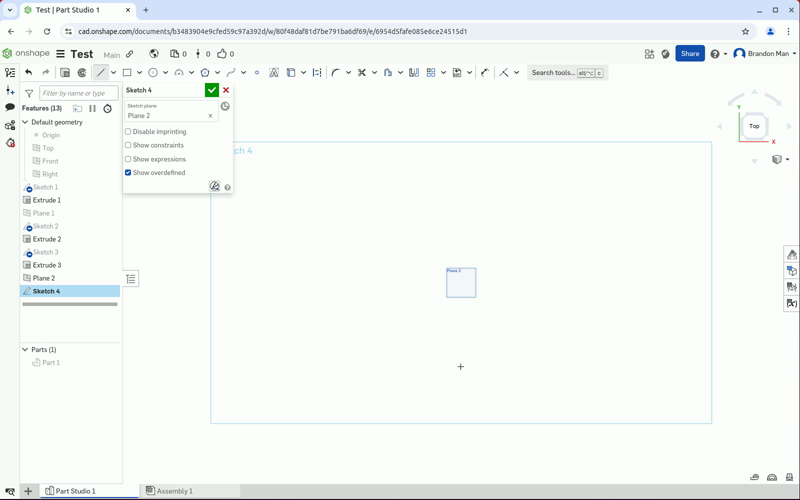
click(460, 366)
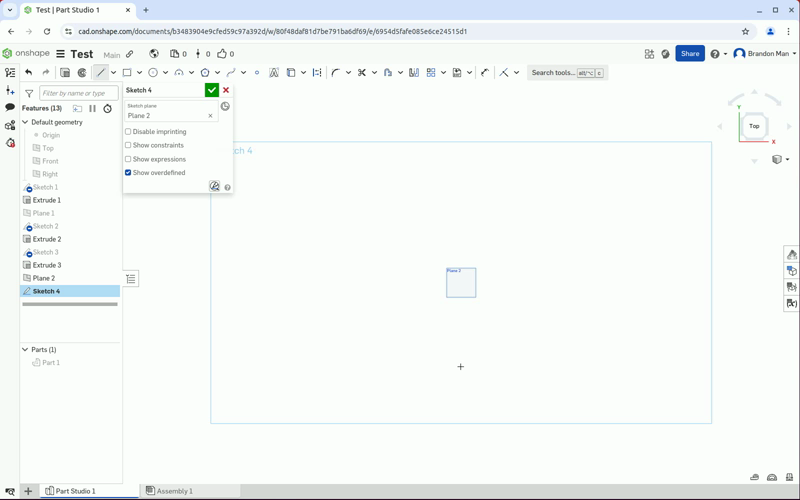
key_up(shift)
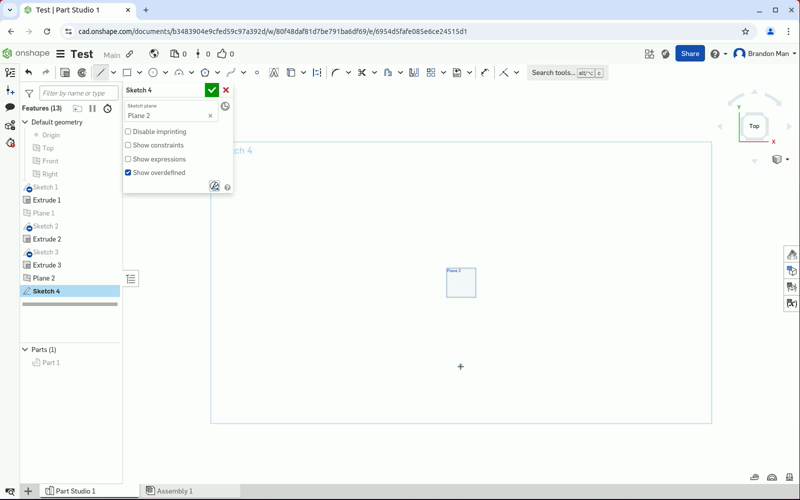
key_down(shift)
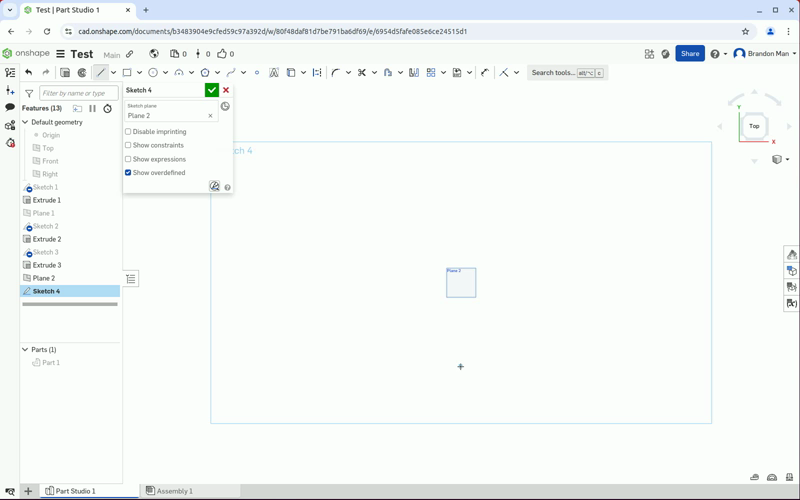
mouse_move(572, 366)
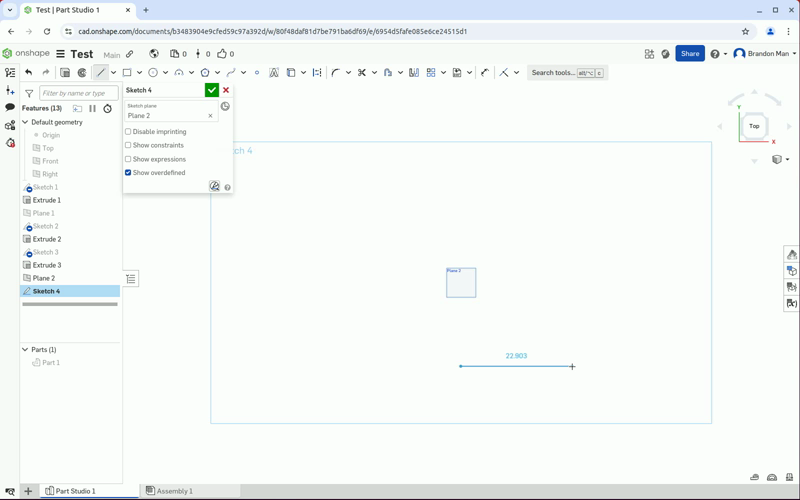
click(572, 366)
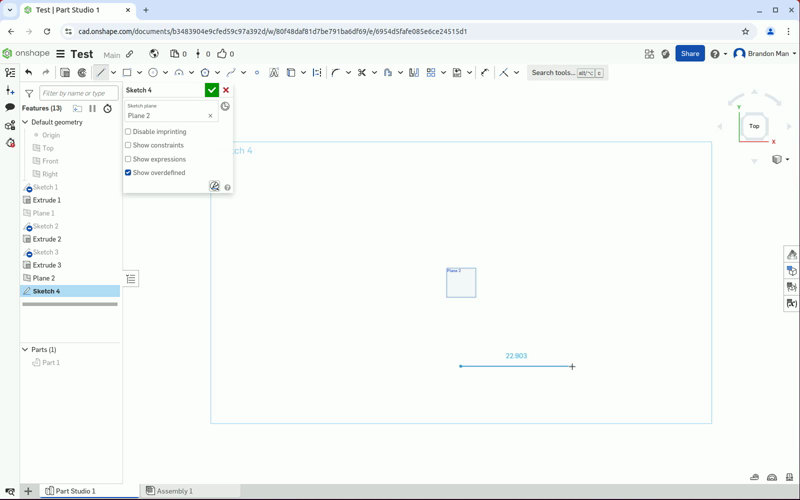
key_up(shift)
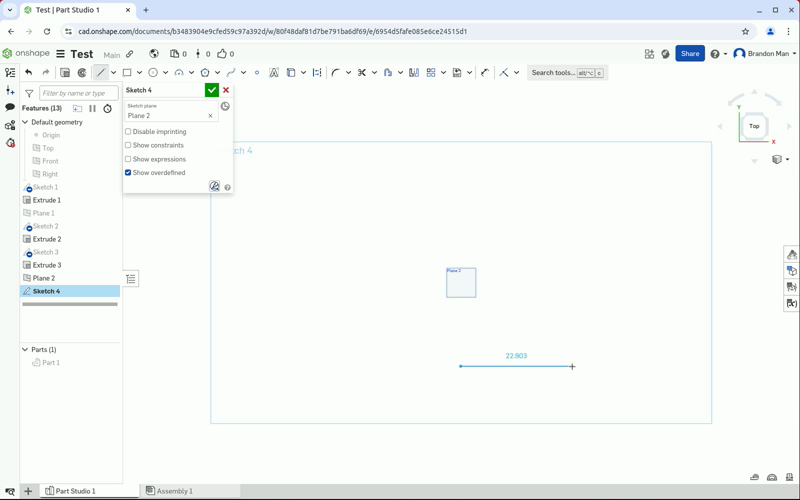
key_down(shift)
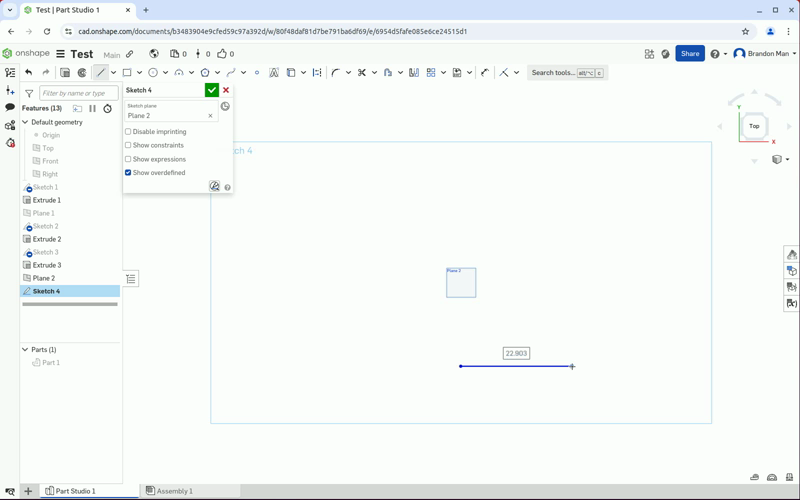
mouse_move(572, 200)
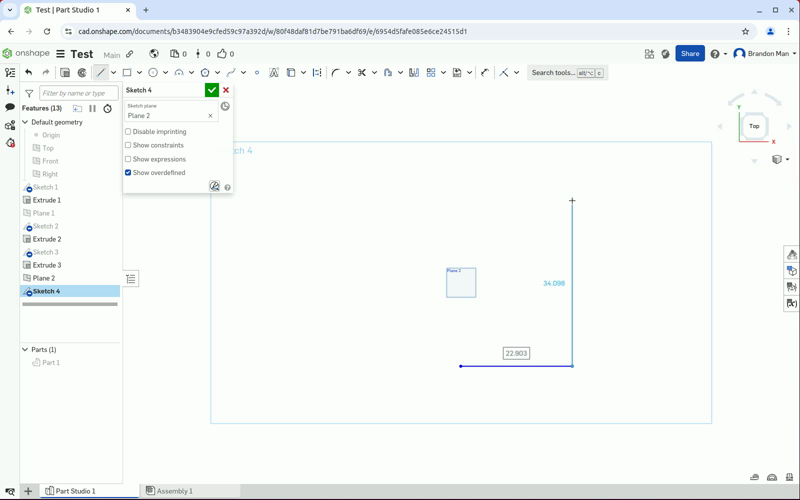
click(572, 200)
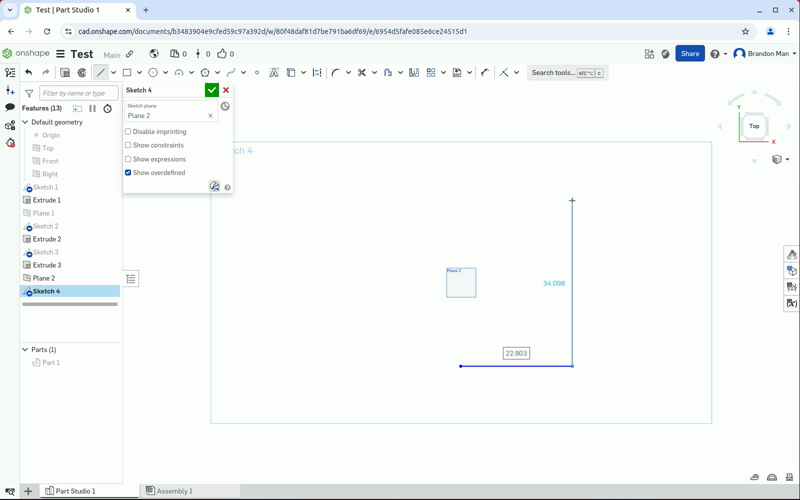
key_up(shift)
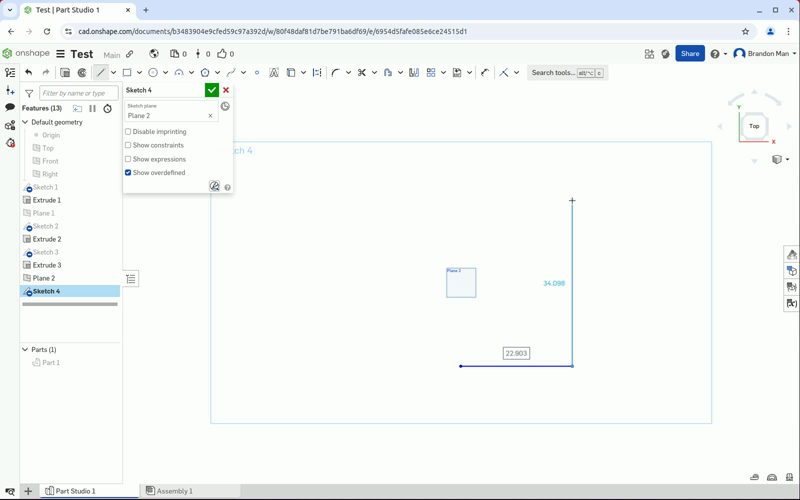
key_down(shift)
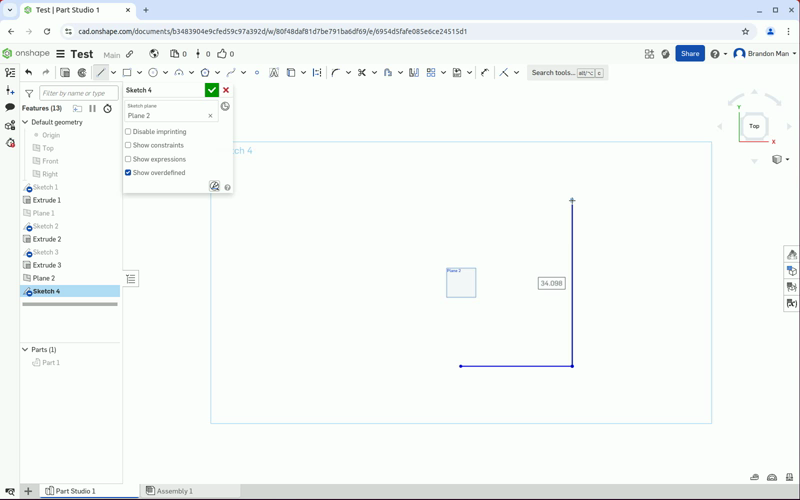
mouse_move(460, 200)
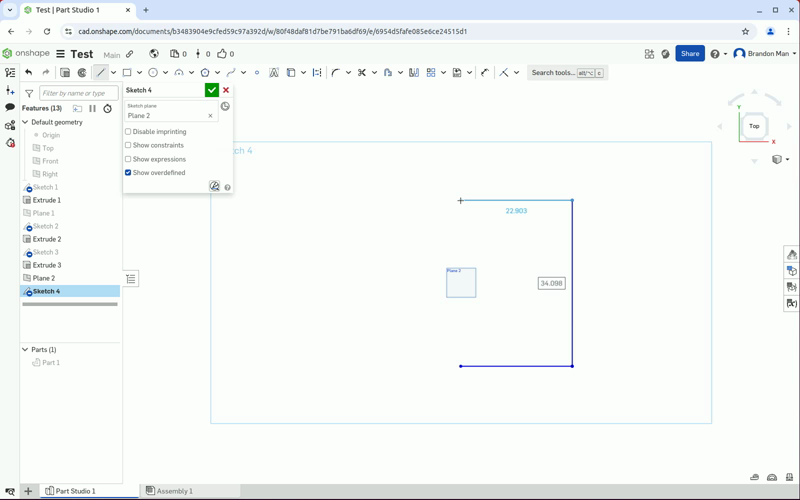
click(460, 200)
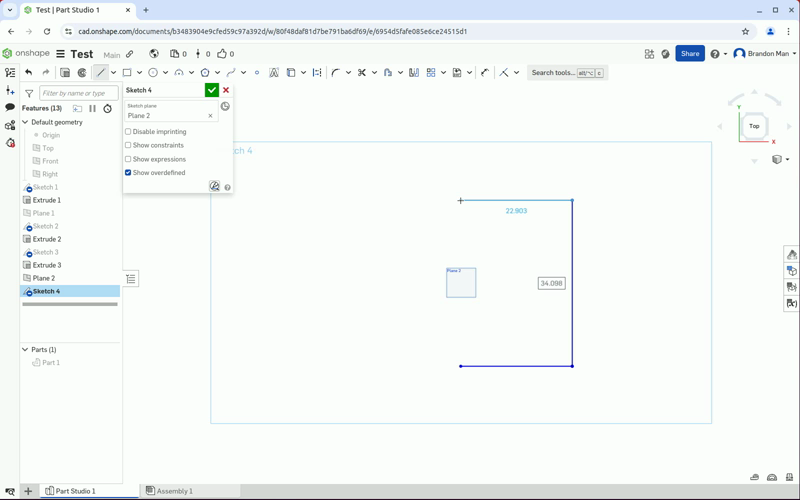
key_up(shift)
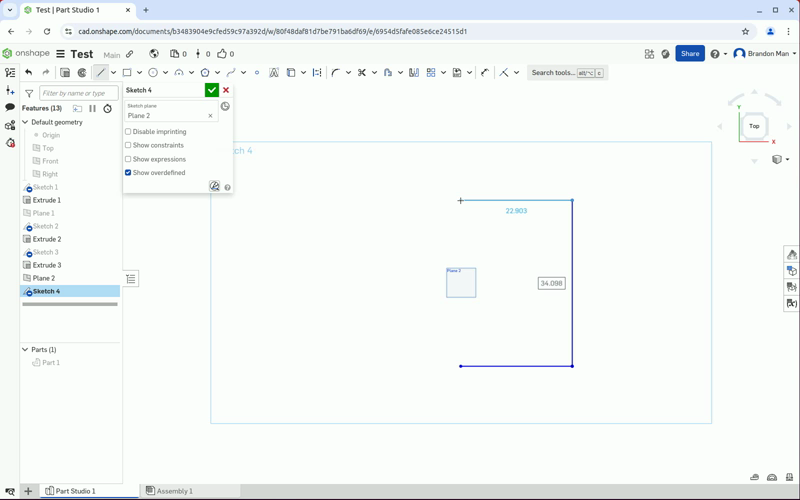
key_down(shift)
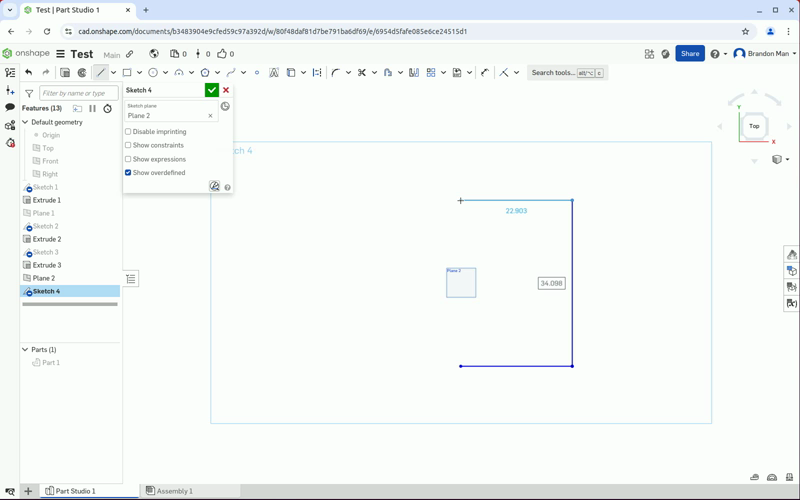
mouse_move(460, 366)
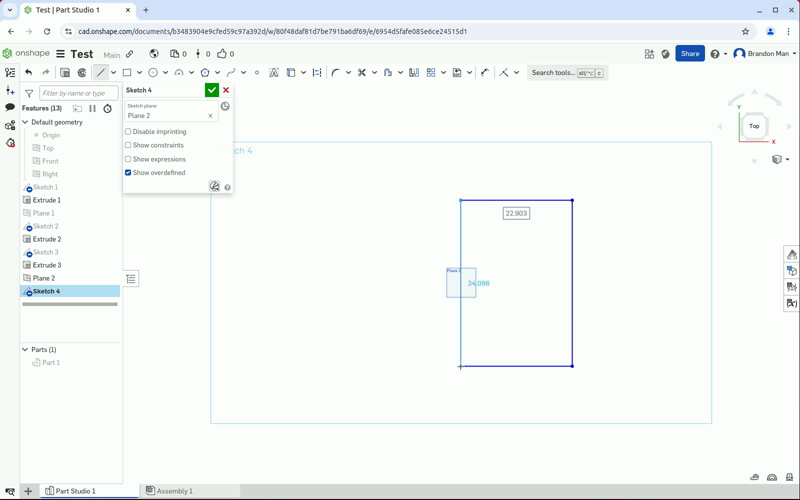
key_up(shift)
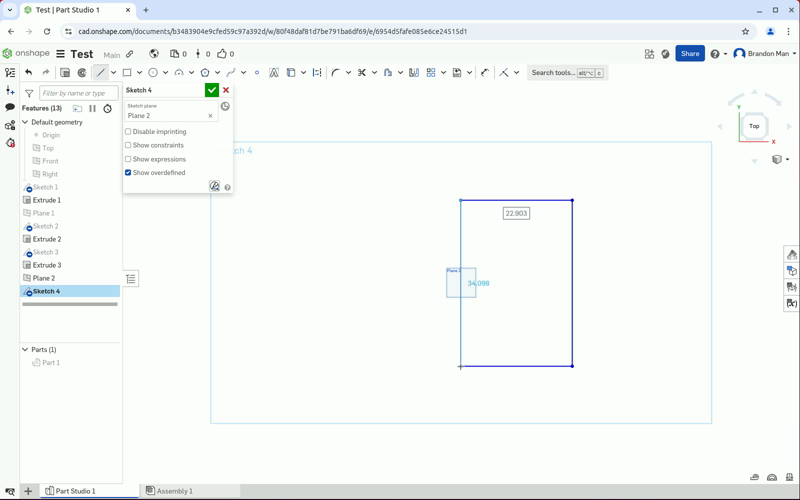
click(460, 366)
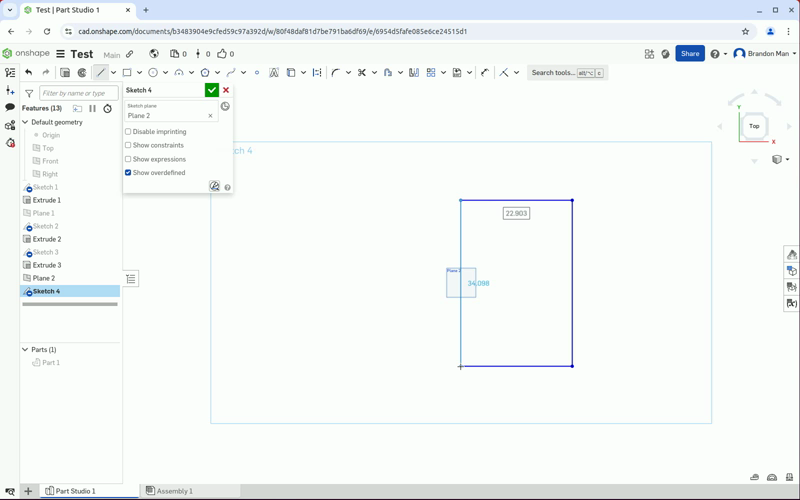
key(esc)
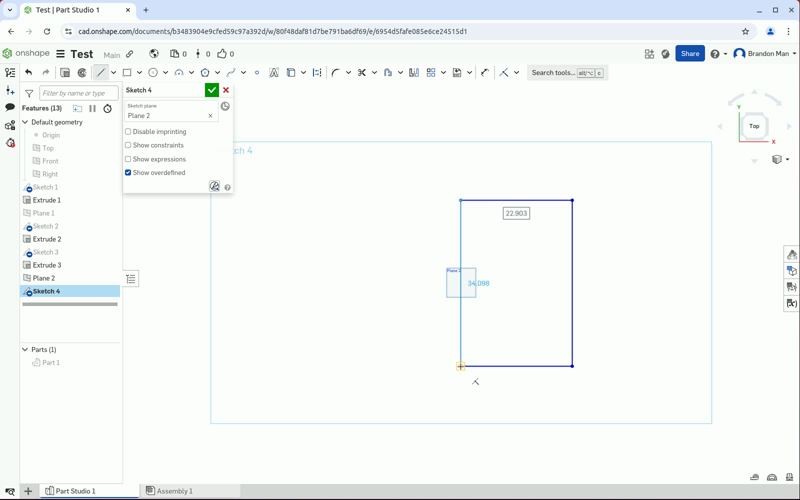
mouse_move(552, 336)
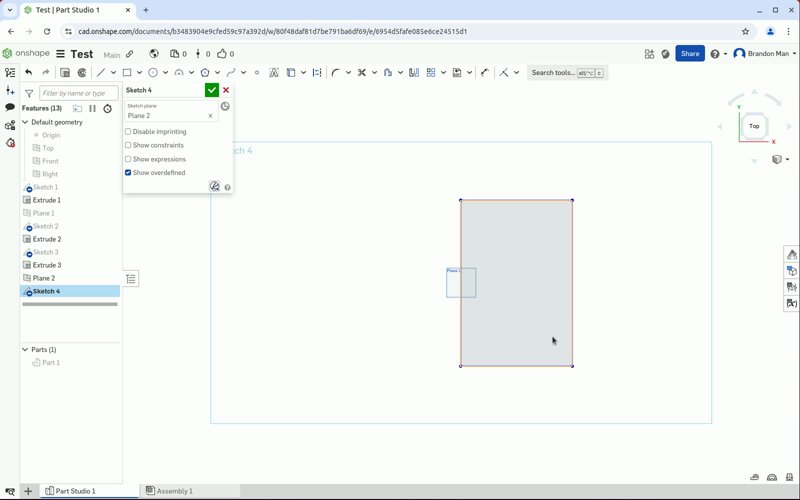
click(552, 336)
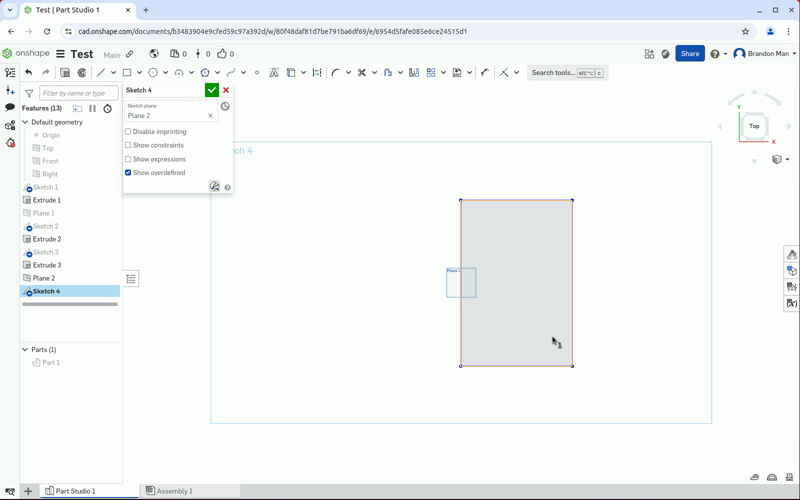
mouse_move(73, 352)
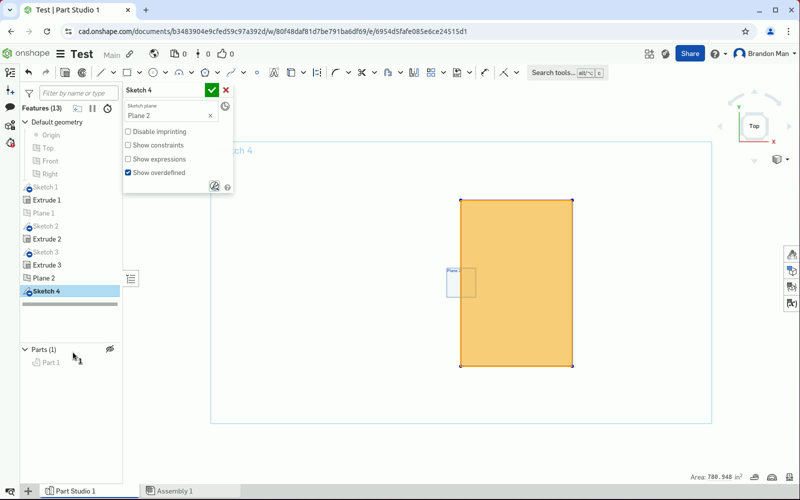
key(shift+y)
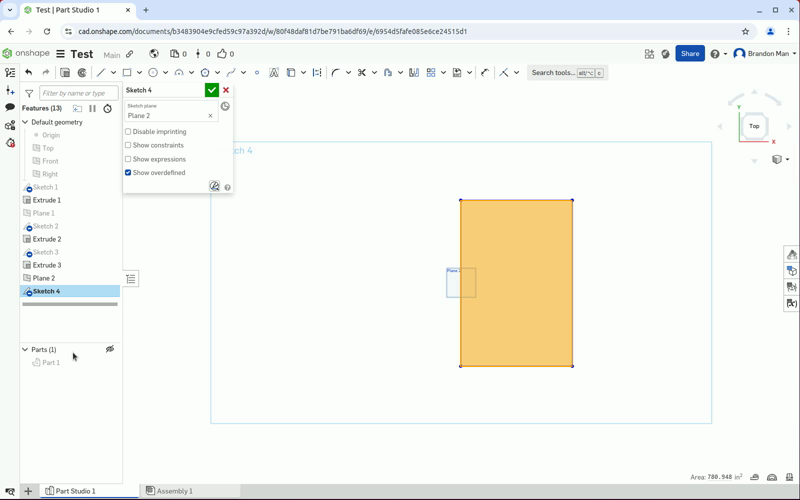
key(shift+e)
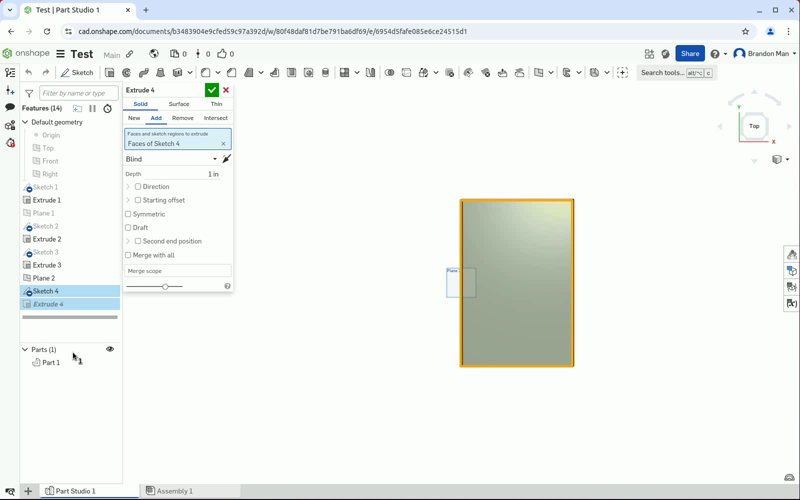
mouse_move(143, 106)
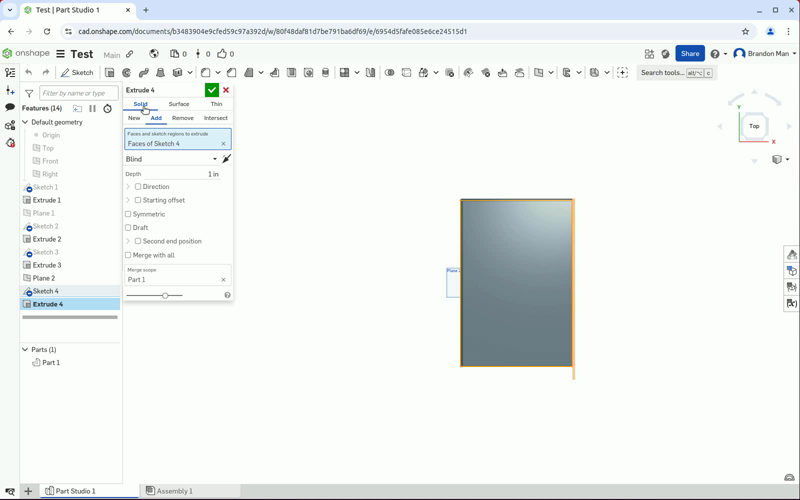
click(143, 106)
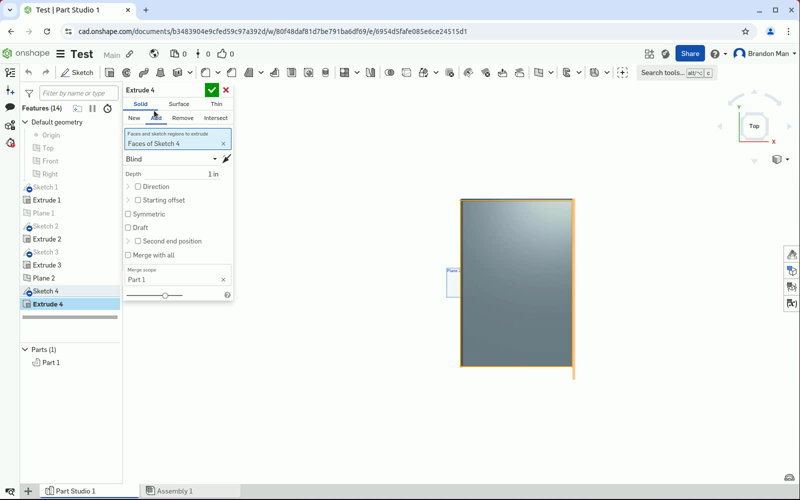
mouse_move(186, 120)
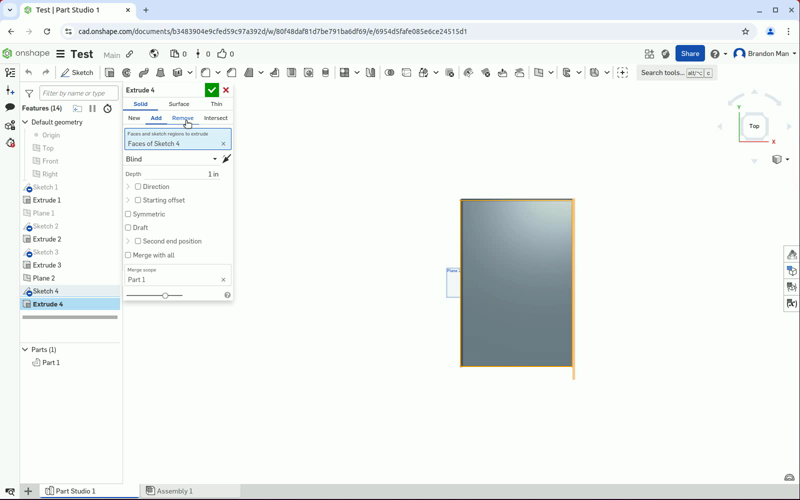
click(186, 120)
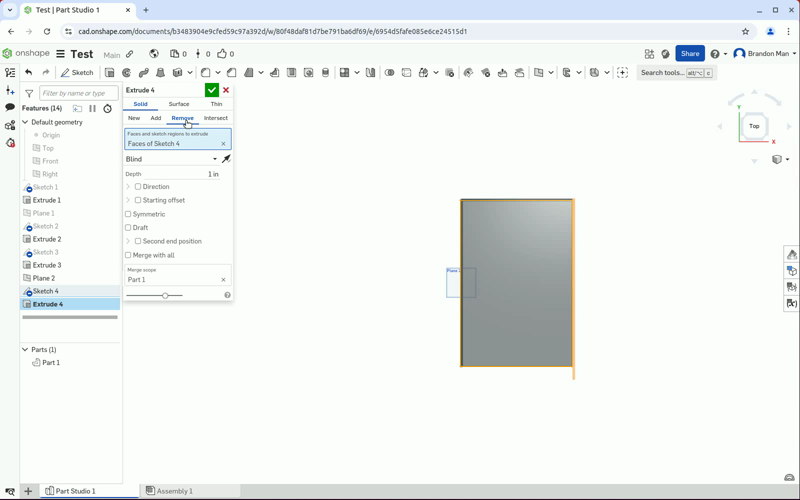
key(tab, 4)
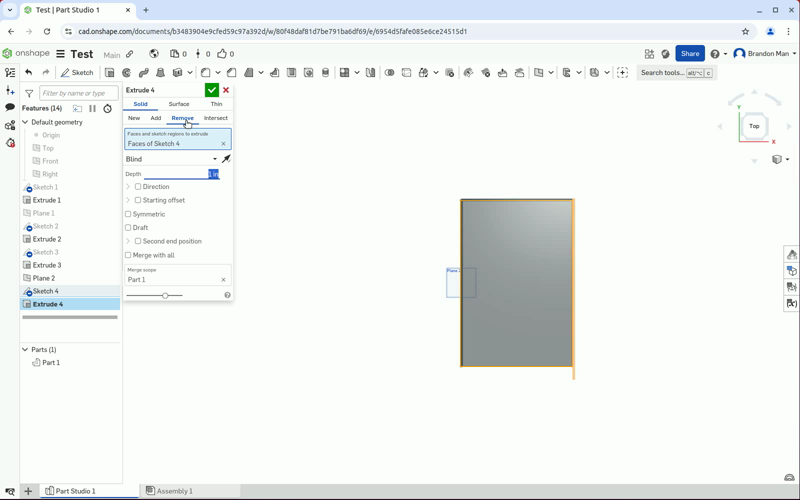
text(0.241)
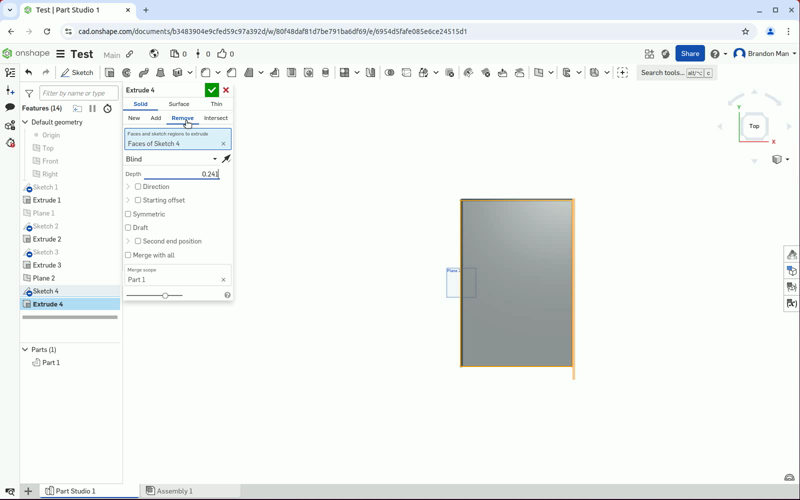
key(tab, 6)
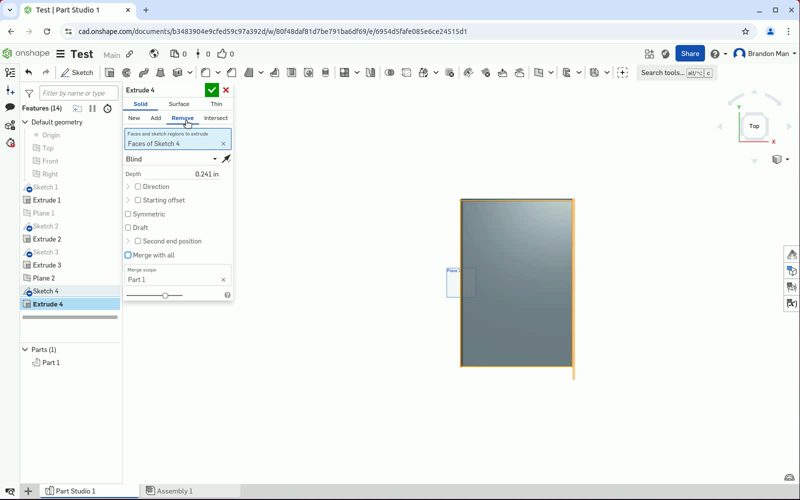
key(space)
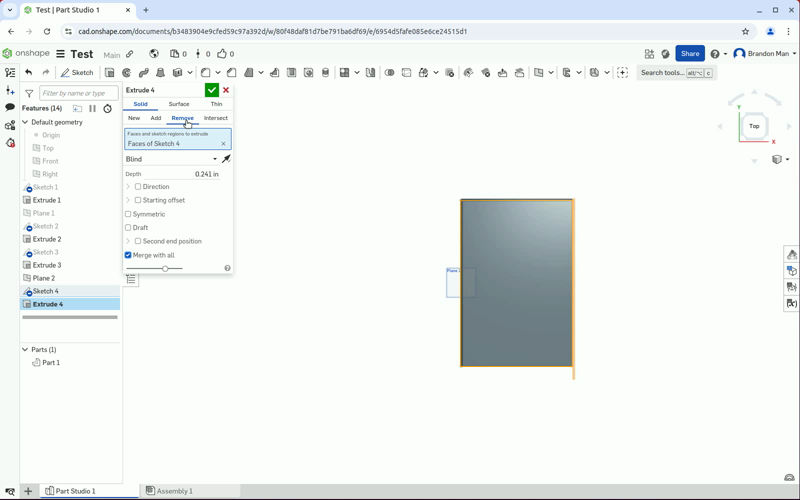
key(enter)
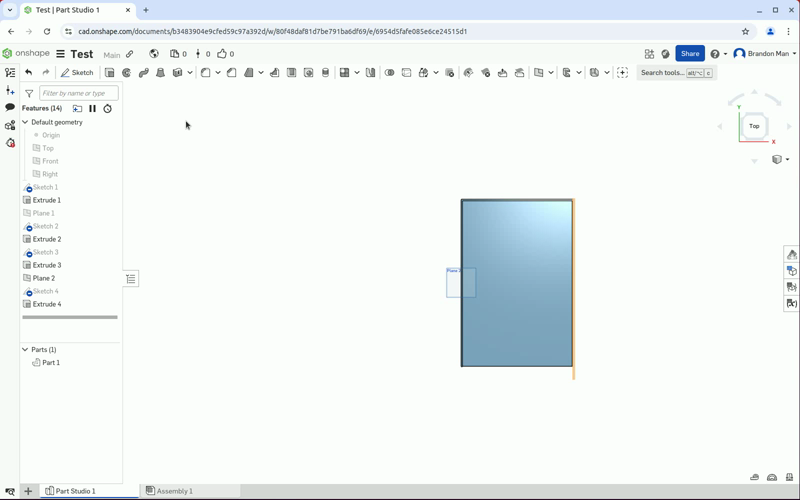
key(shift+h)
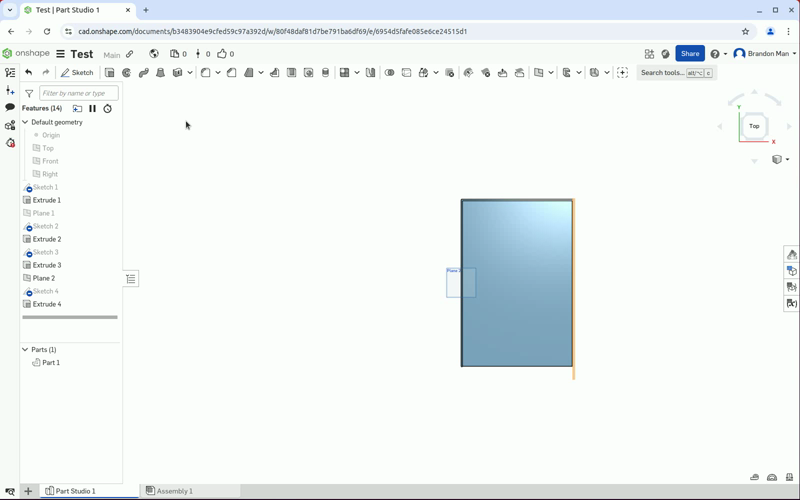
key(shift+h)
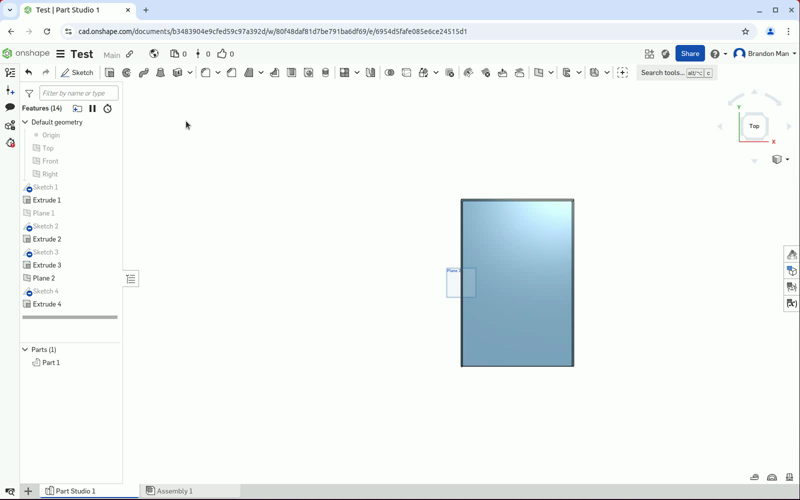
mouse_move(73, 189)
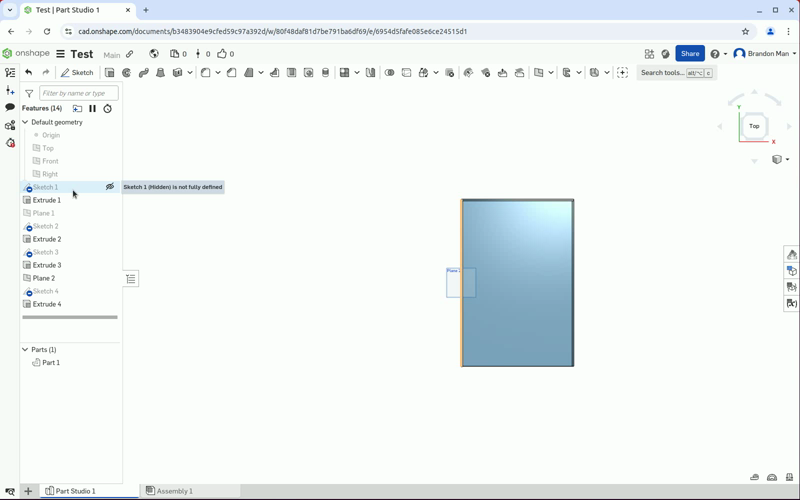
click(73, 189)
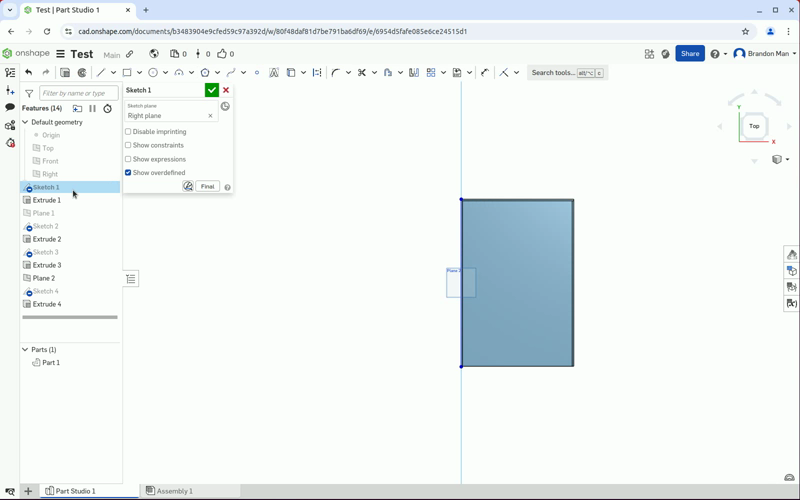
mouse_move(229, 92)
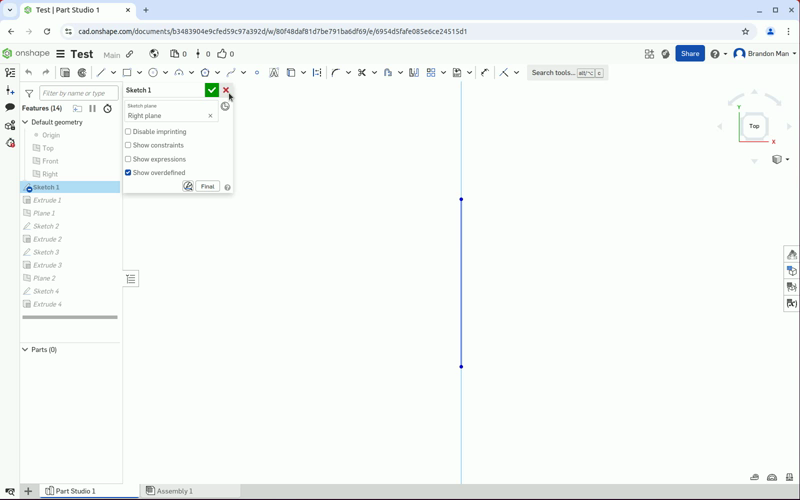
click(229, 92)
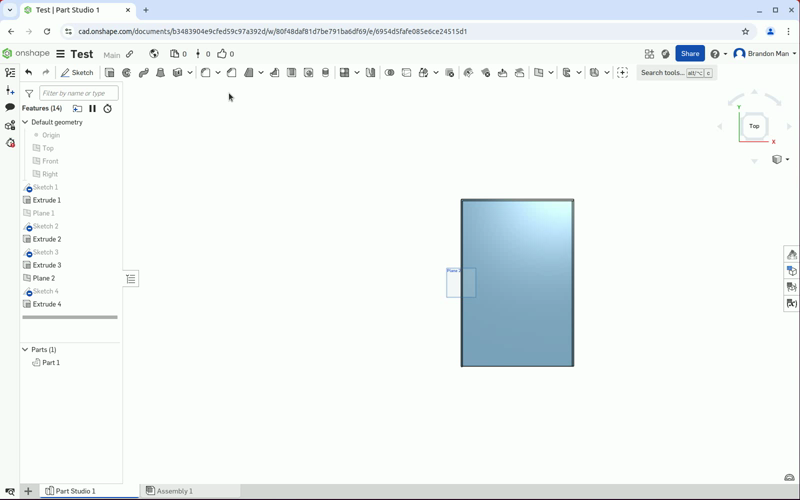
mouse_move(541, 75)
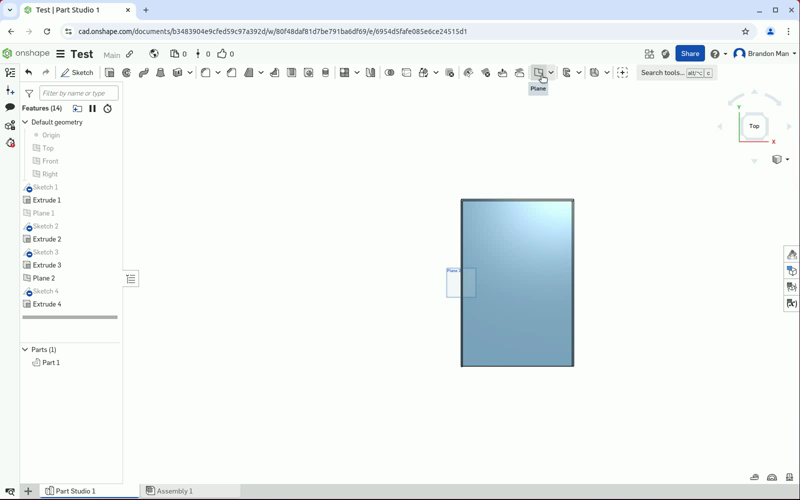
click(541, 75)
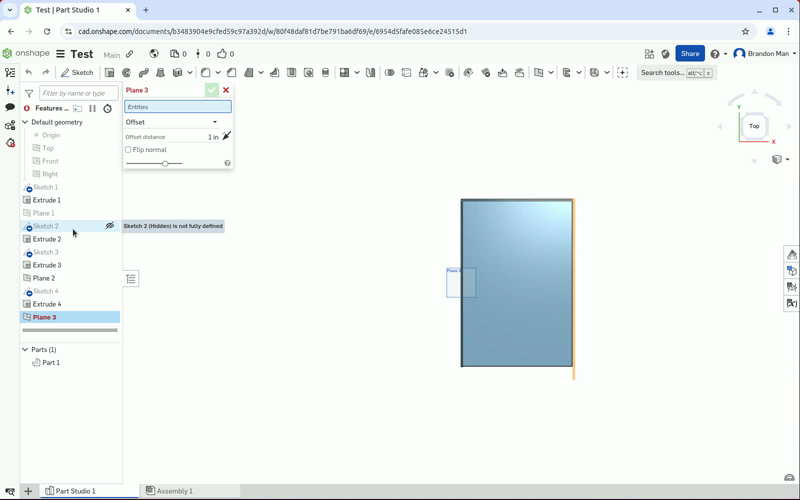
scroll(3)
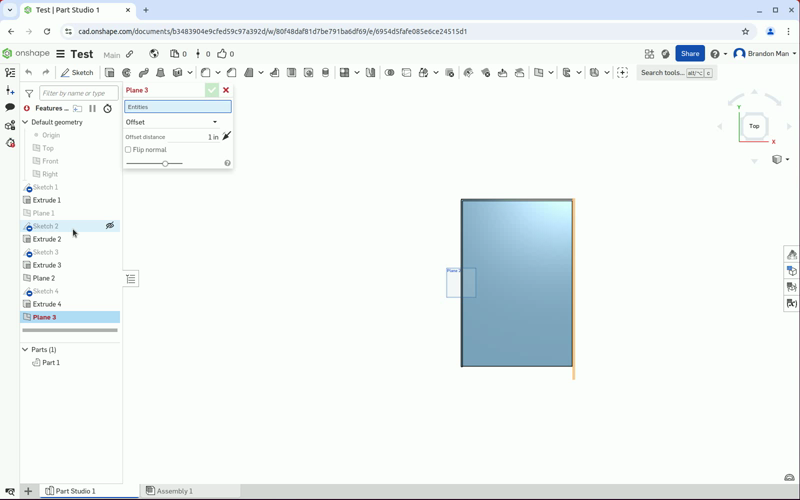
mouse_move(73, 150)
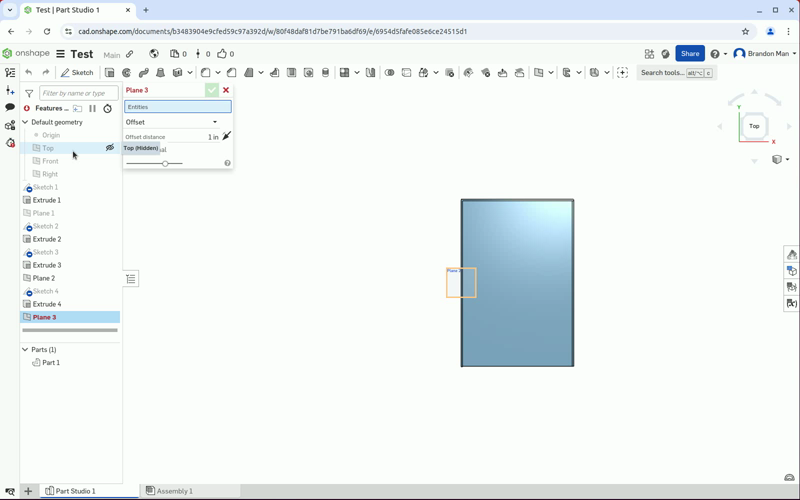
click(73, 150)
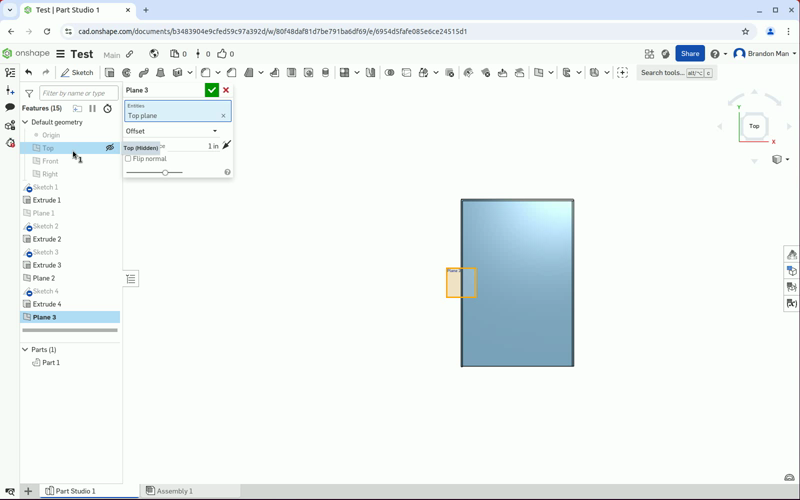
key(tab, 2)
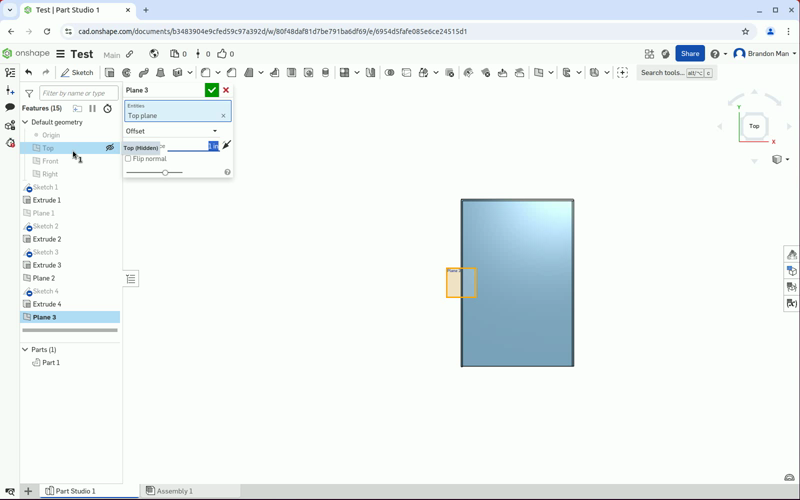
text(7.456)
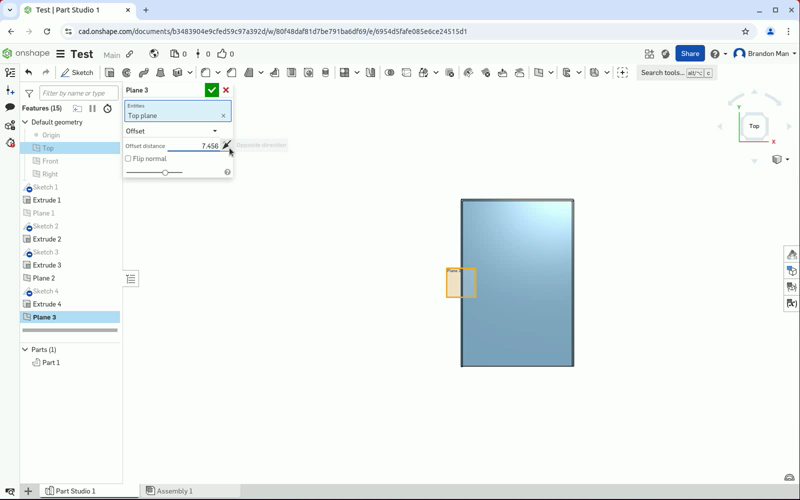
mouse_move(229, 147)
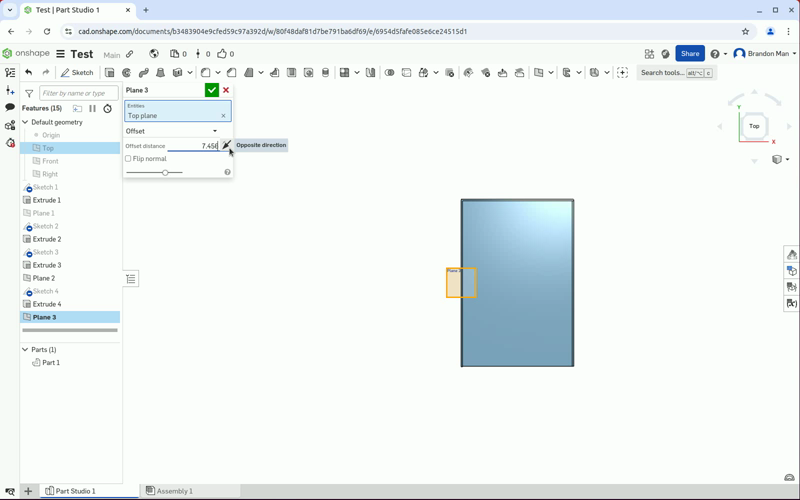
click(229, 147)
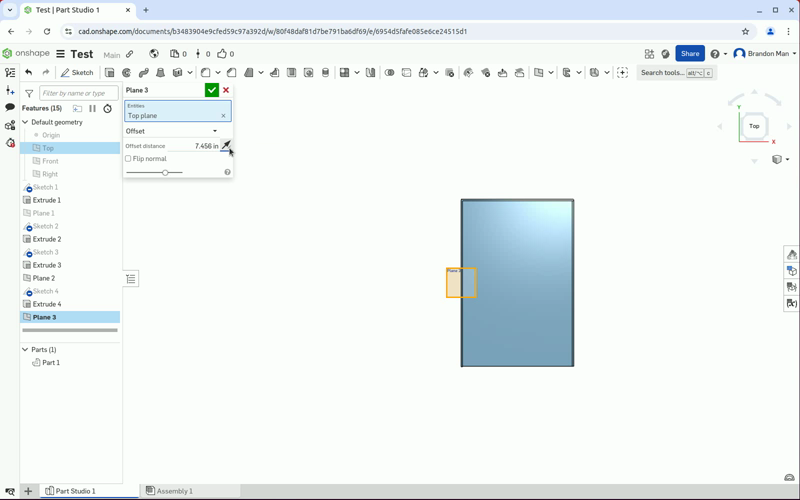
key(enter, 2)
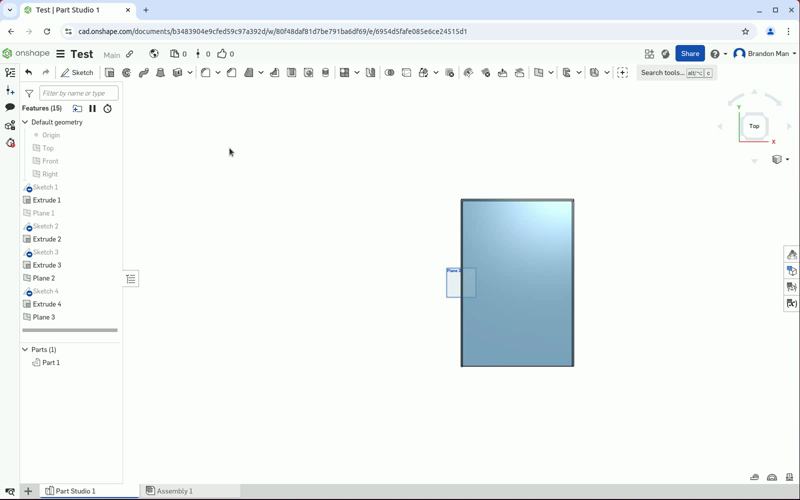
key(shift+s)
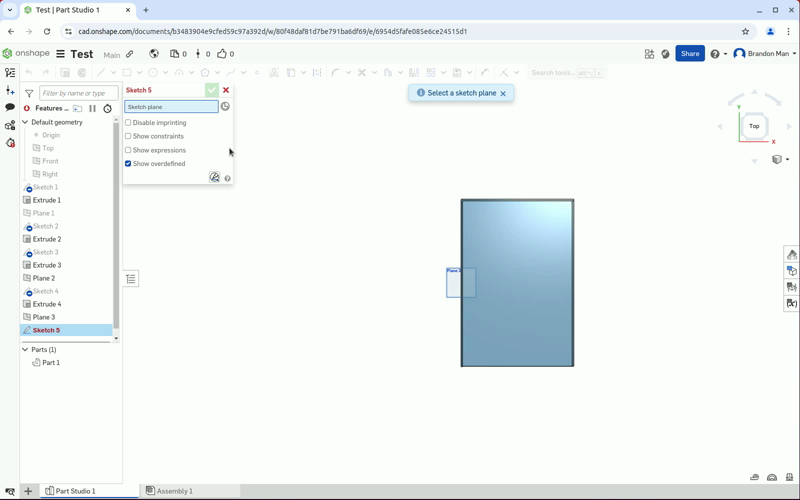
mouse_move(69, 319)
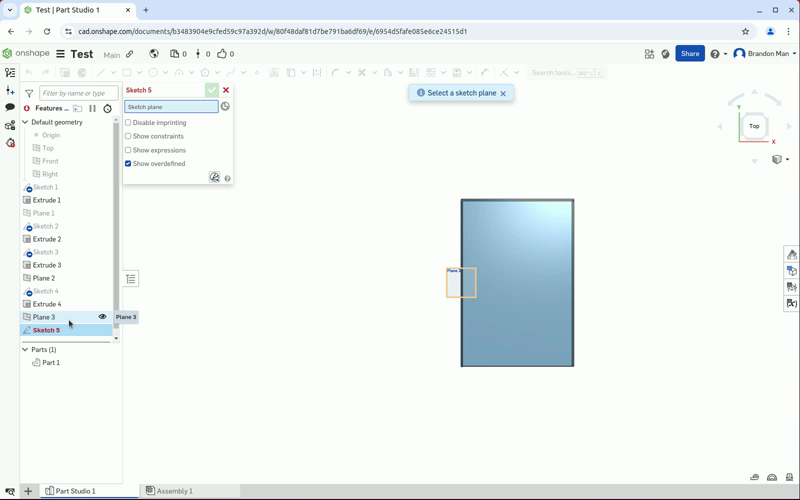
click(69, 319)
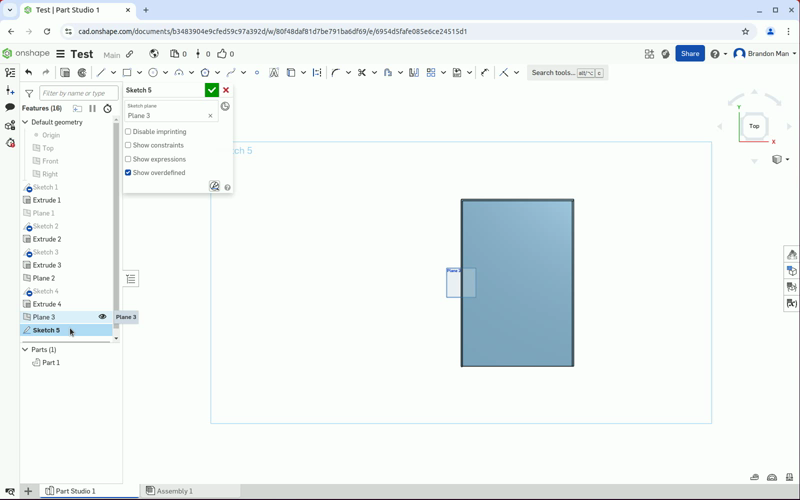
mouse_move(73, 352)
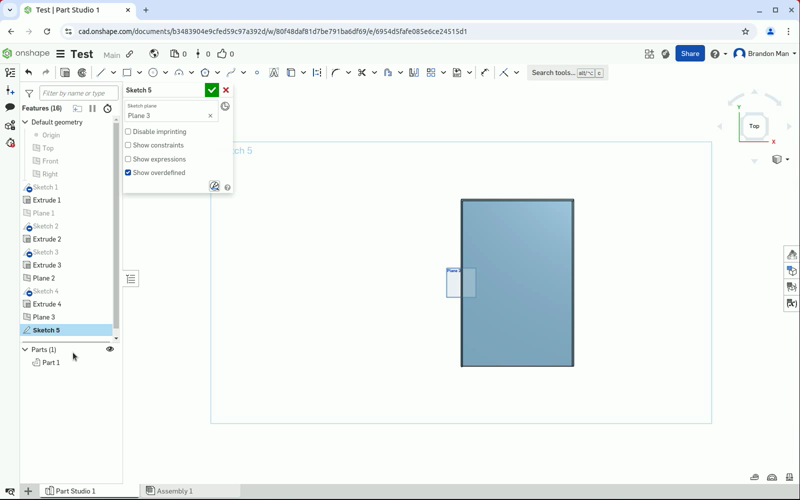
key(y)
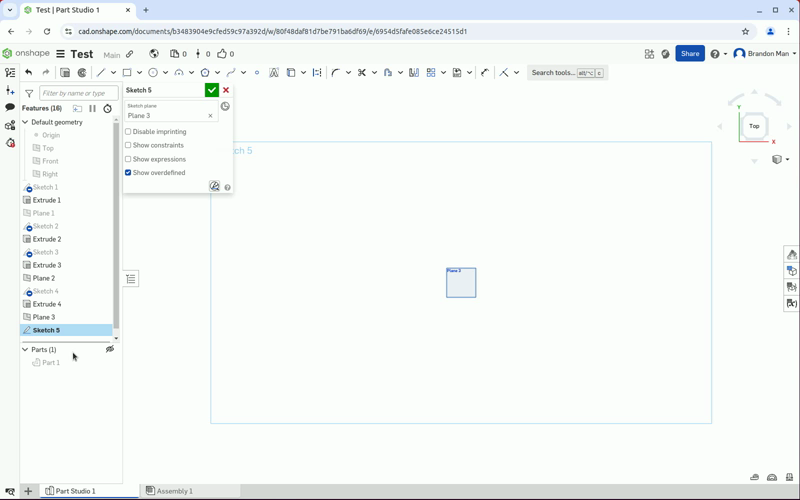
key(l)
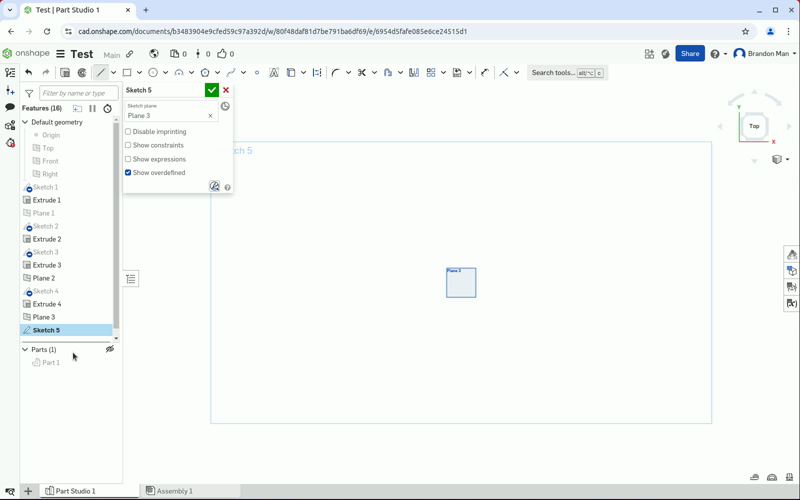
key_down(shift)
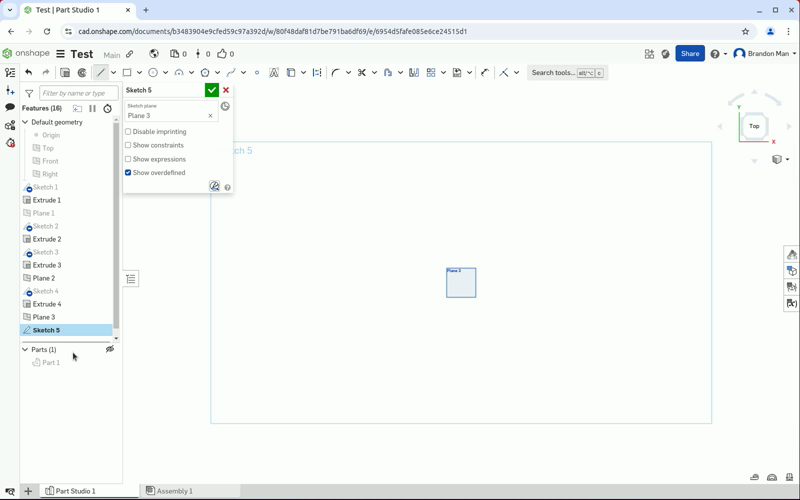
mouse_move(491, 366)
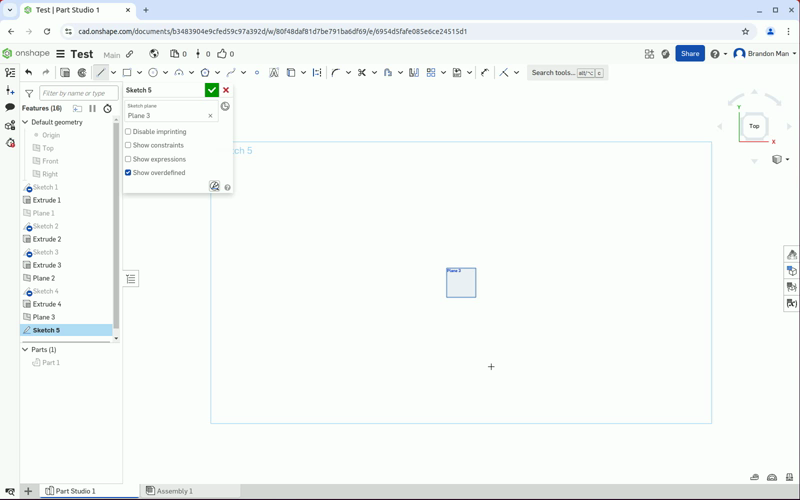
click(491, 366)
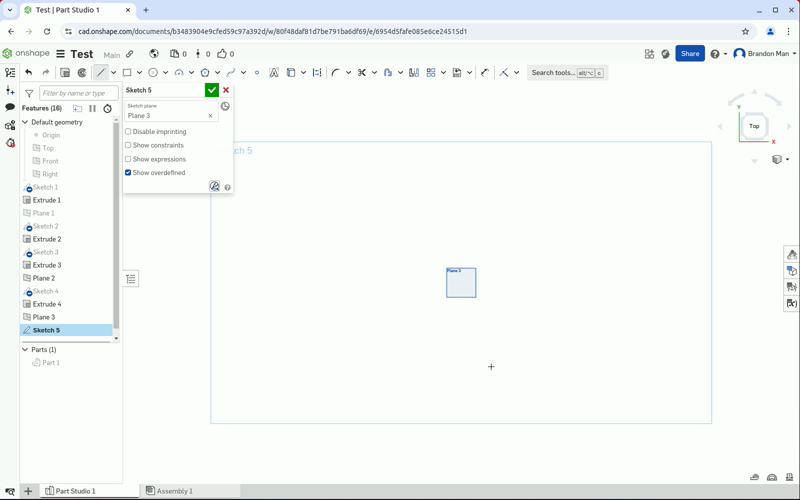
key_up(shift)
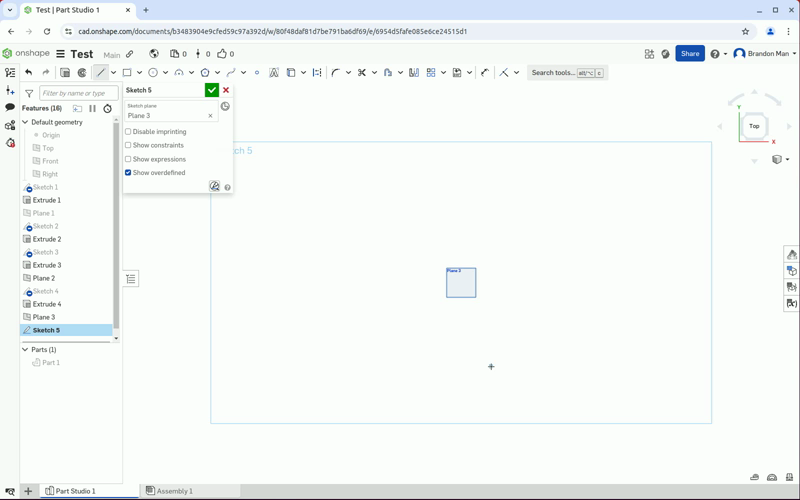
key_down(shift)
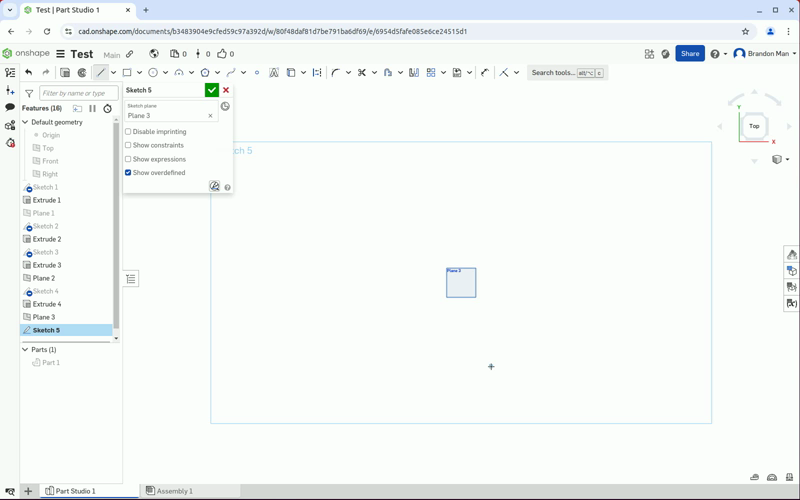
mouse_move(553, 366)
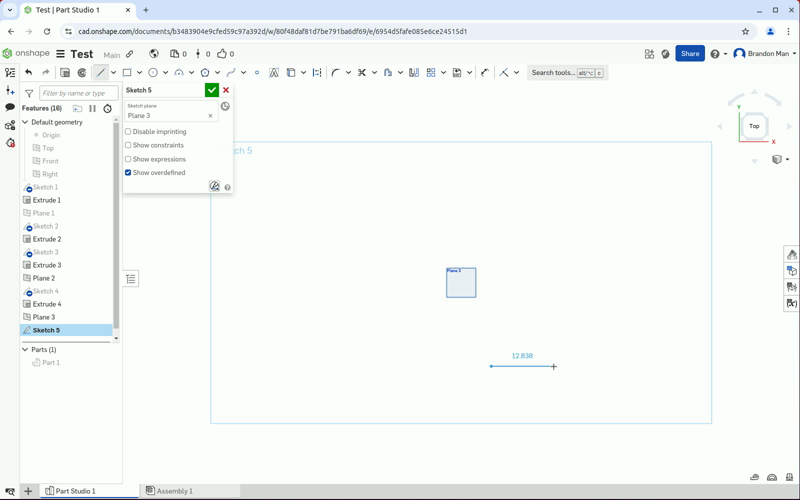
click(553, 366)
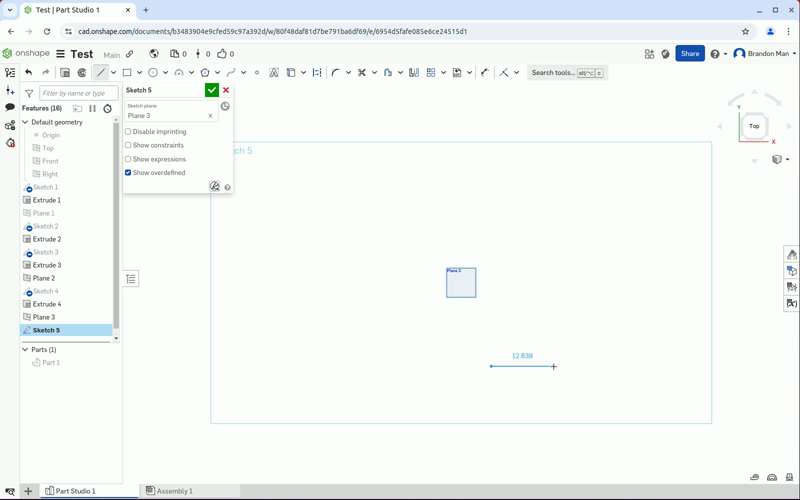
key_up(shift)
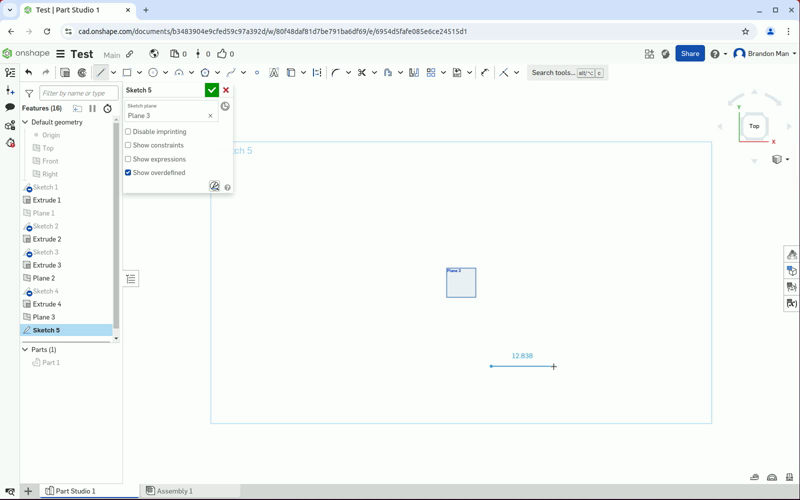
key_down(shift)
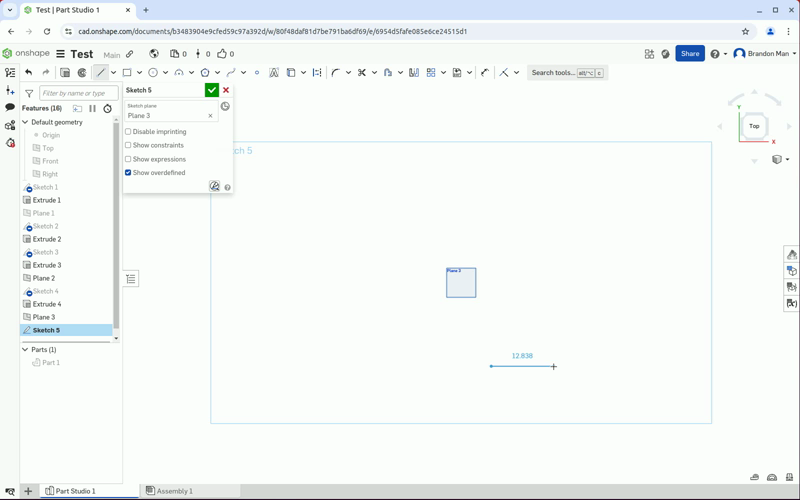
mouse_move(583, 366)
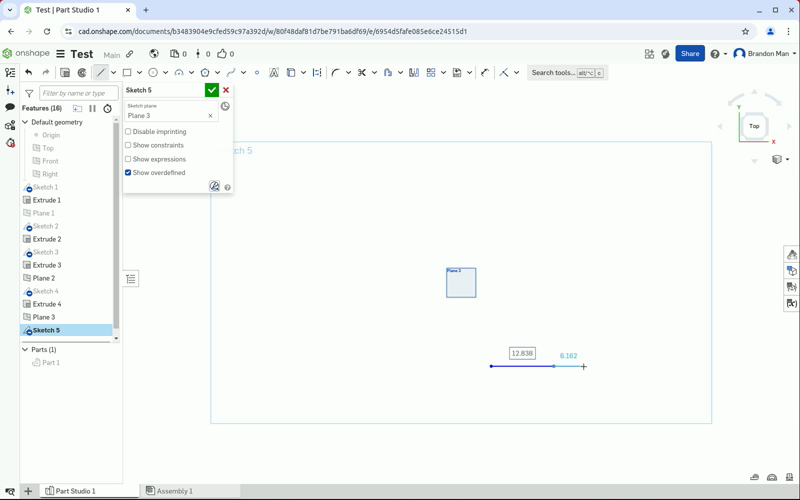
mouse_move(553, 343)
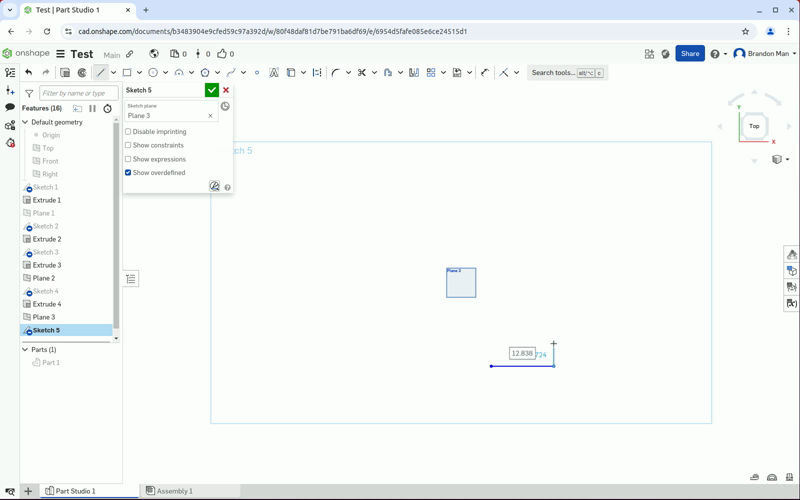
click(553, 343)
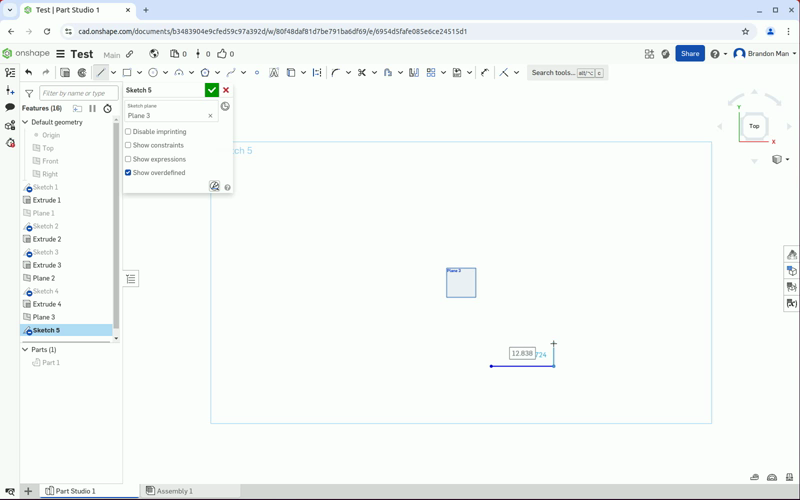
key_up(shift)
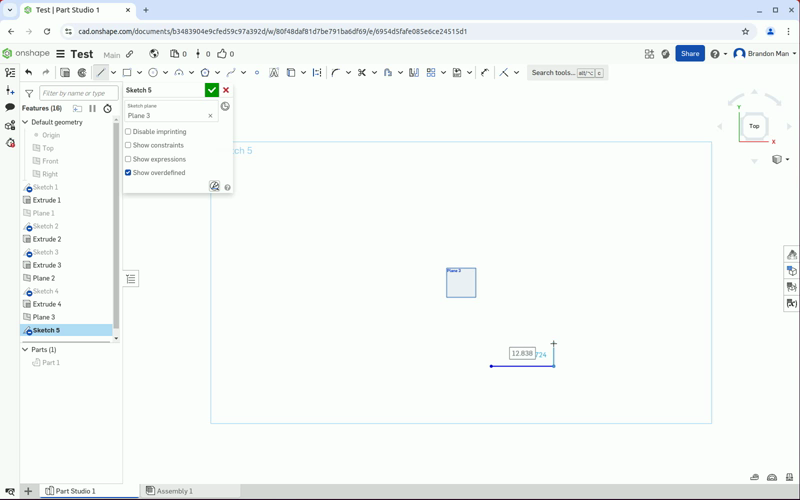
key_down(shift)
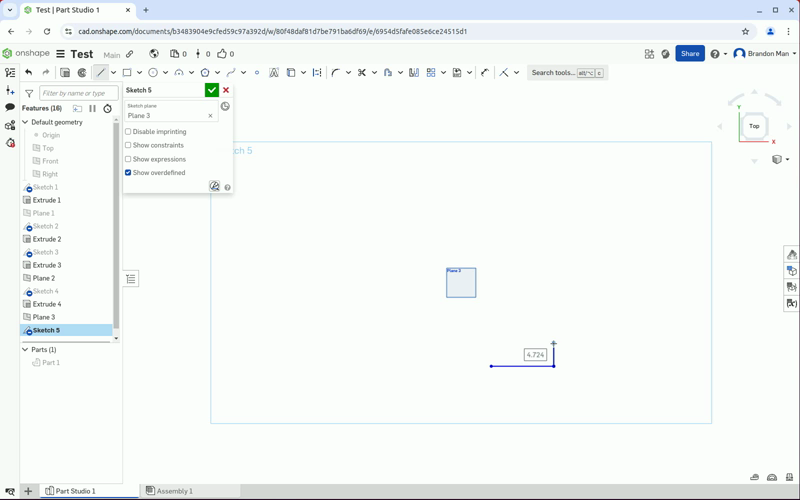
mouse_move(491, 343)
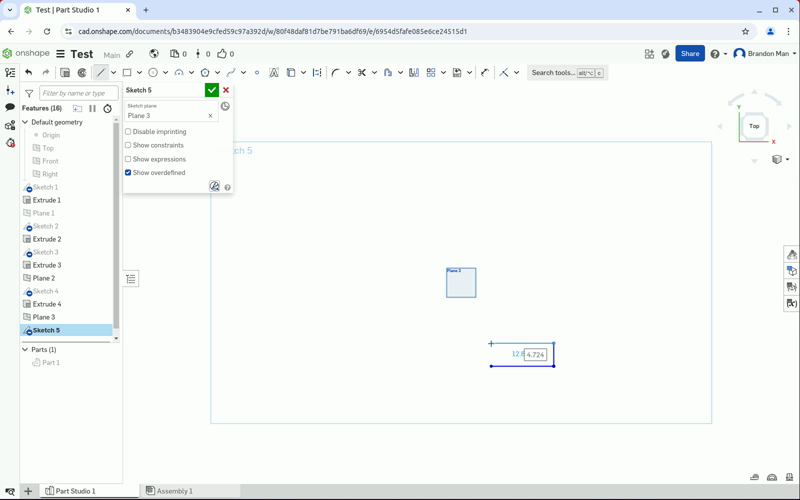
click(491, 343)
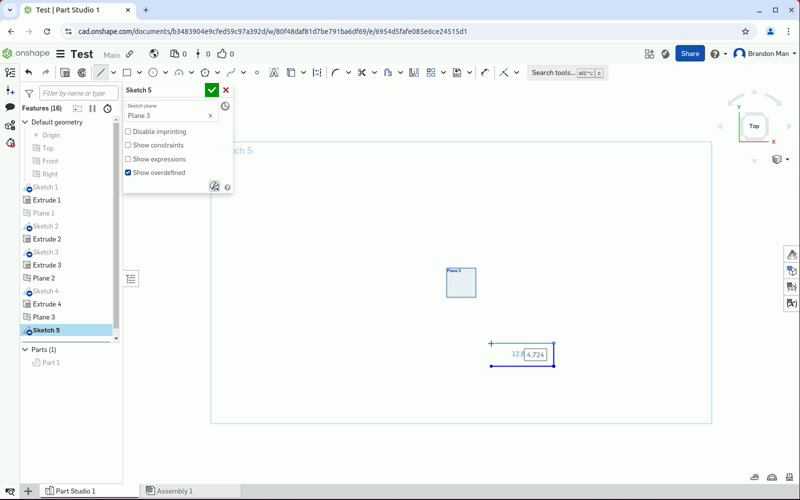
key_up(shift)
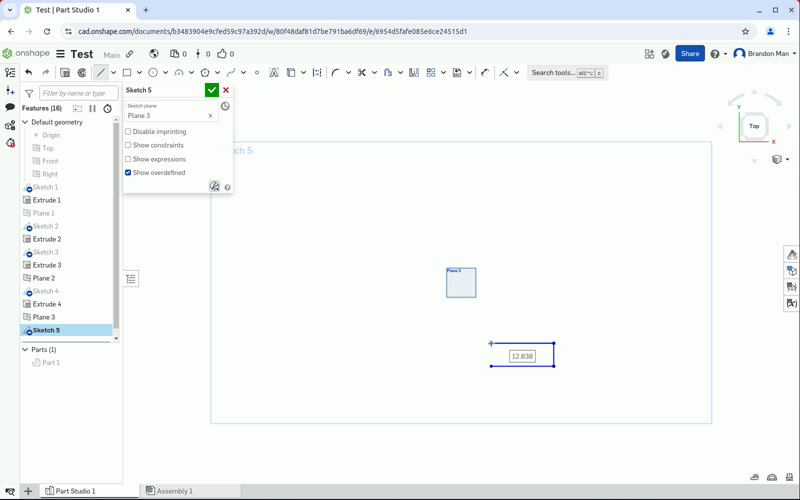
mouse_move(521, 343)
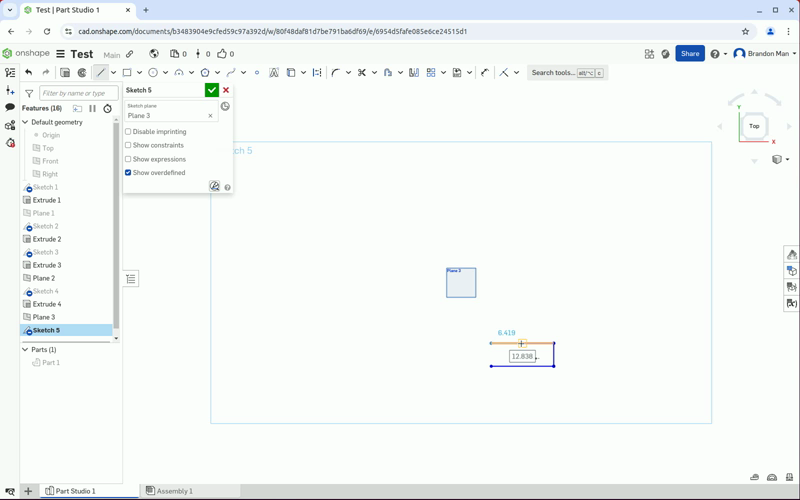
key_down(shift)
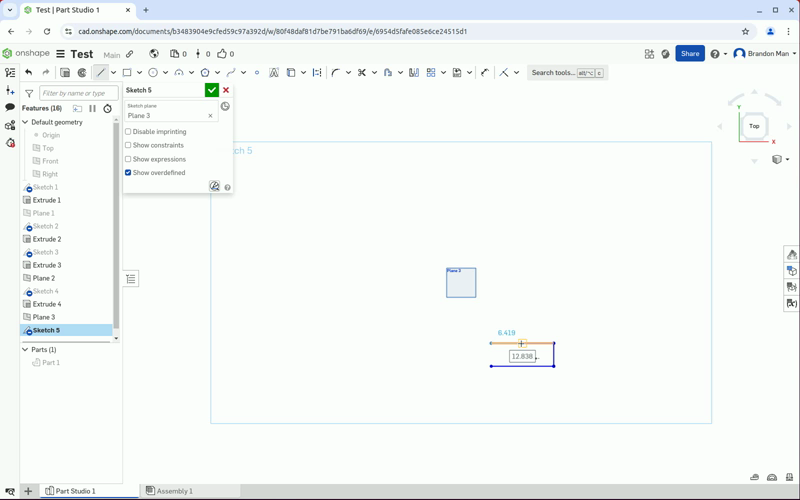
mouse_move(491, 366)
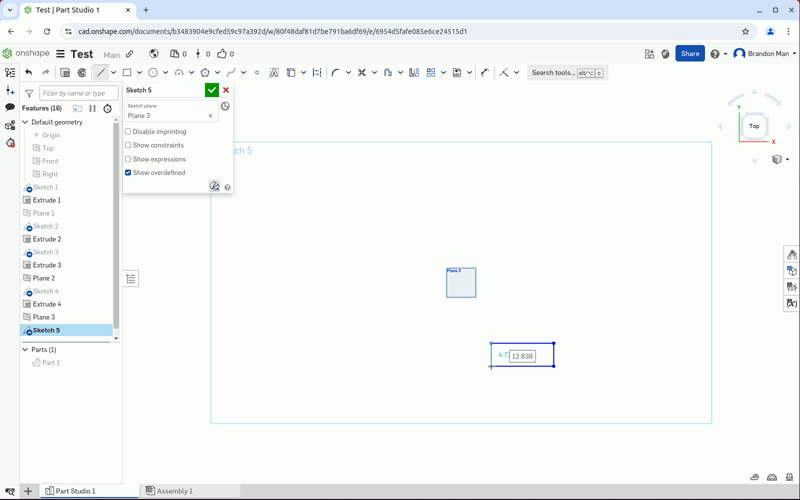
key_up(shift)
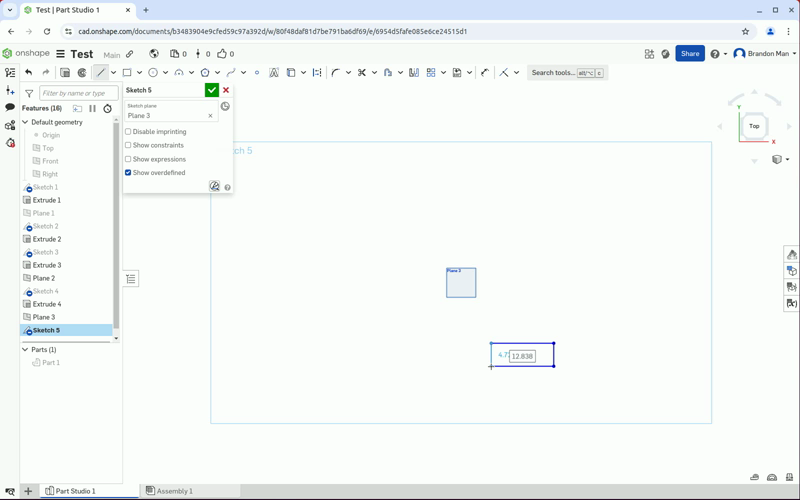
click(491, 366)
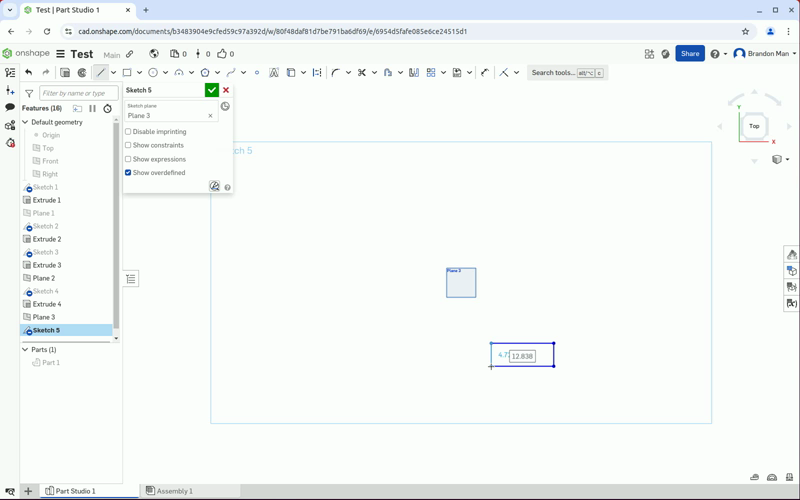
key(esc)
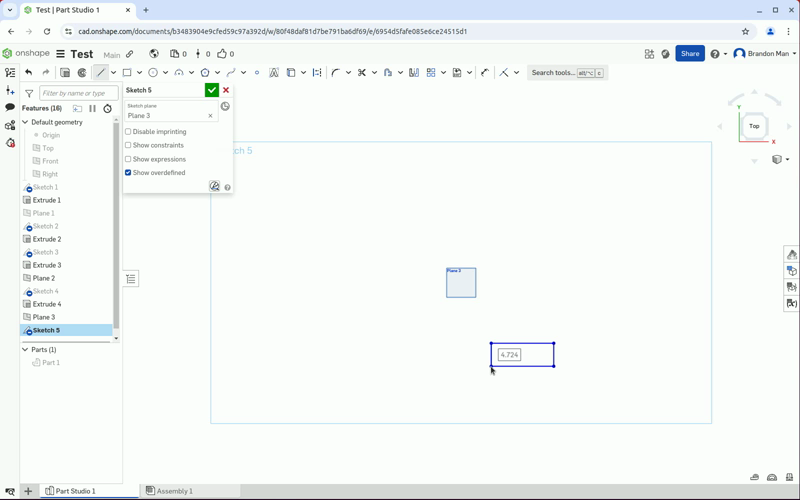
mouse_move(526, 353)
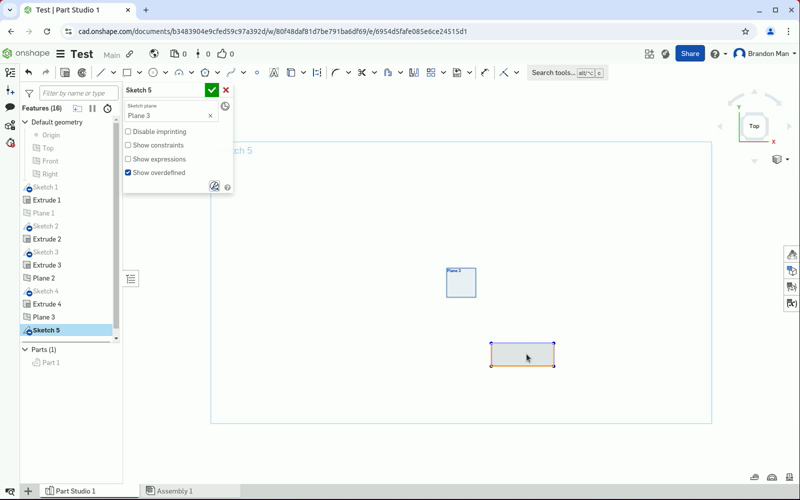
scroll(6)
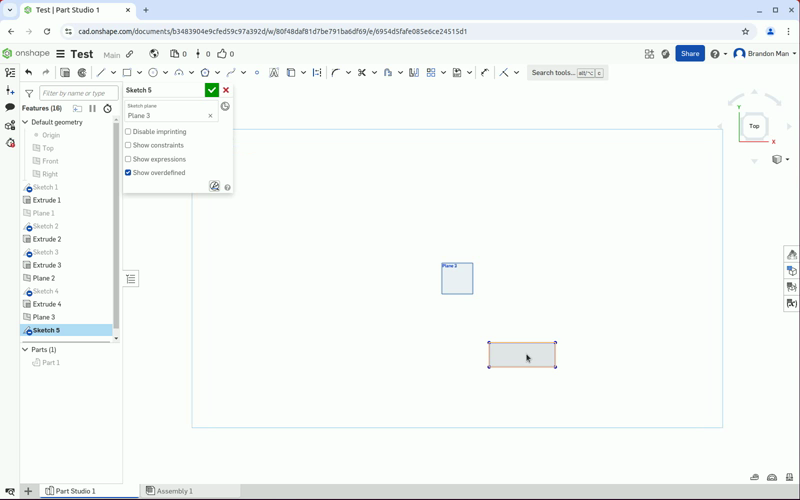
scroll(6)
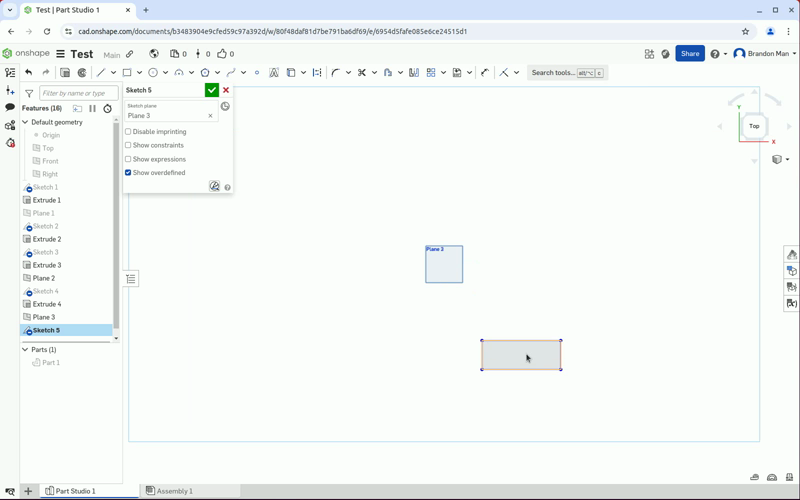
scroll(6)
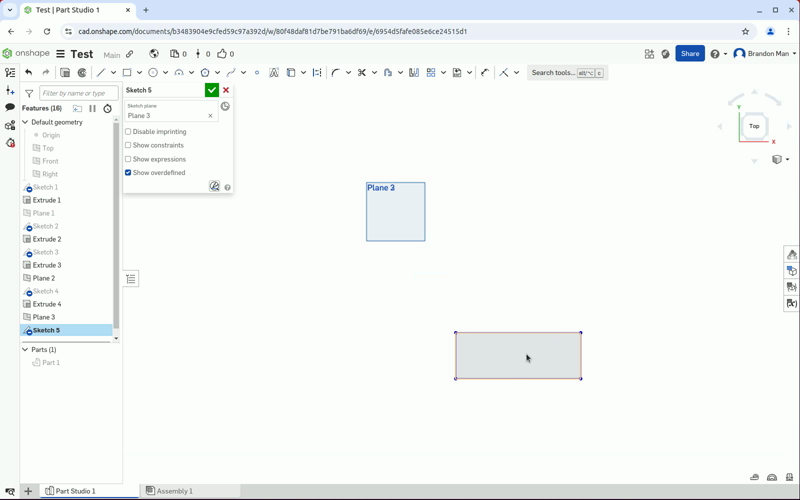
scroll(6)
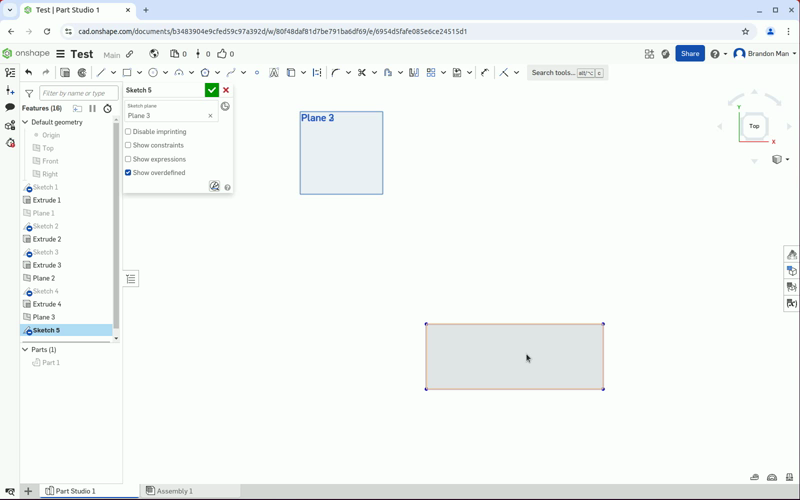
scroll(6)
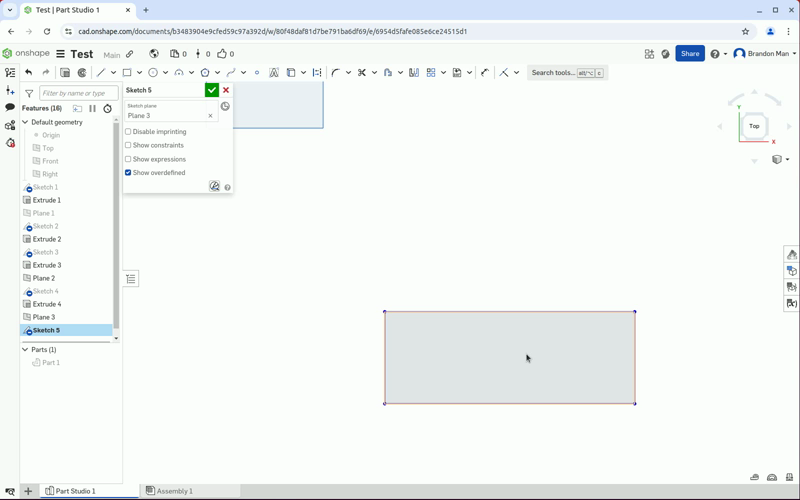
scroll(6)
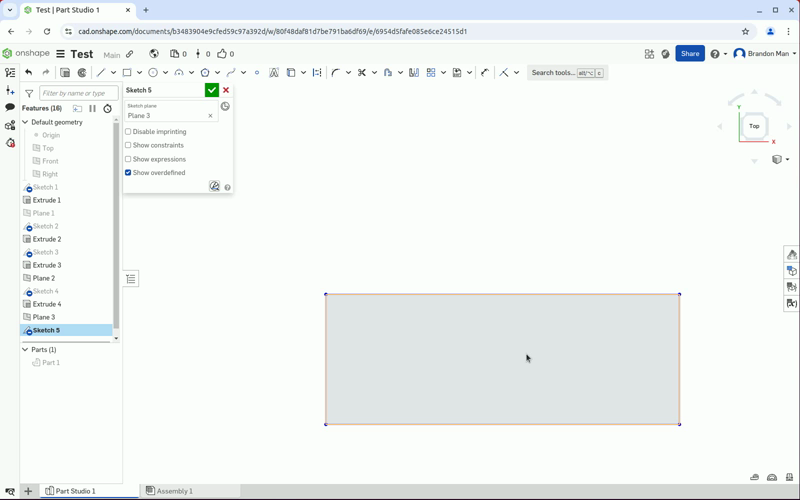
scroll(6)
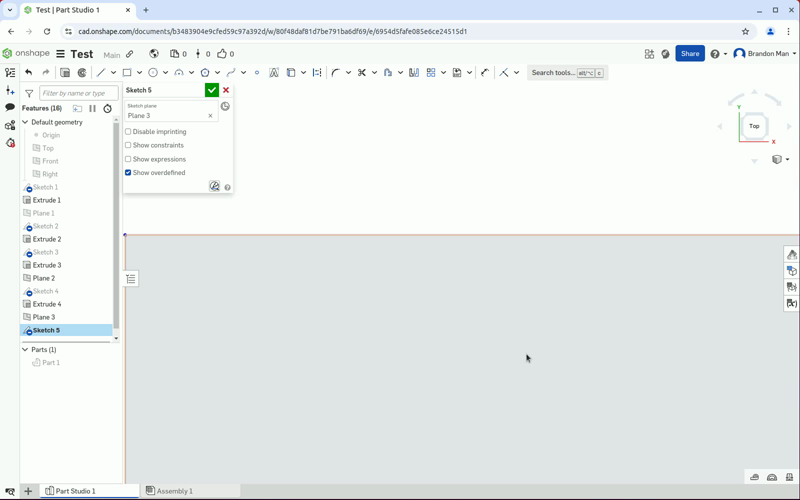
click(526, 353)
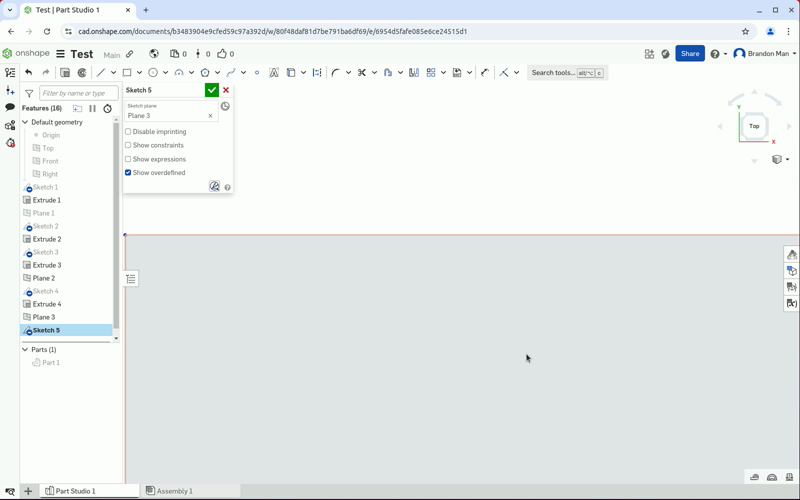
scroll(-6)
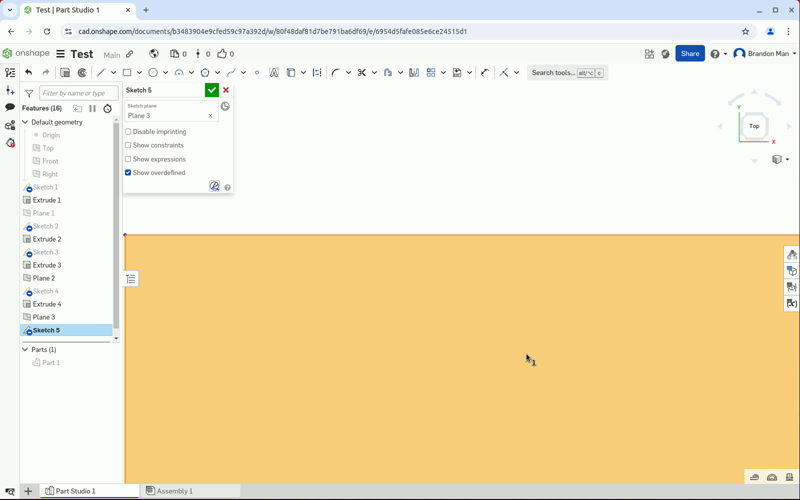
scroll(-6)
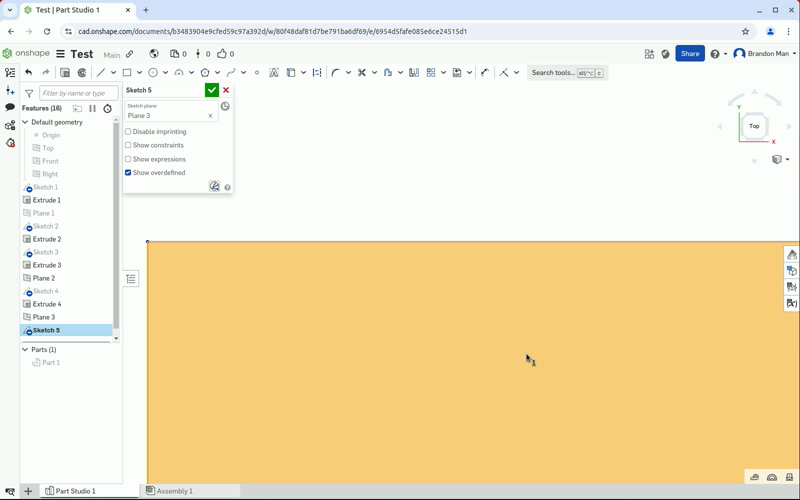
scroll(-6)
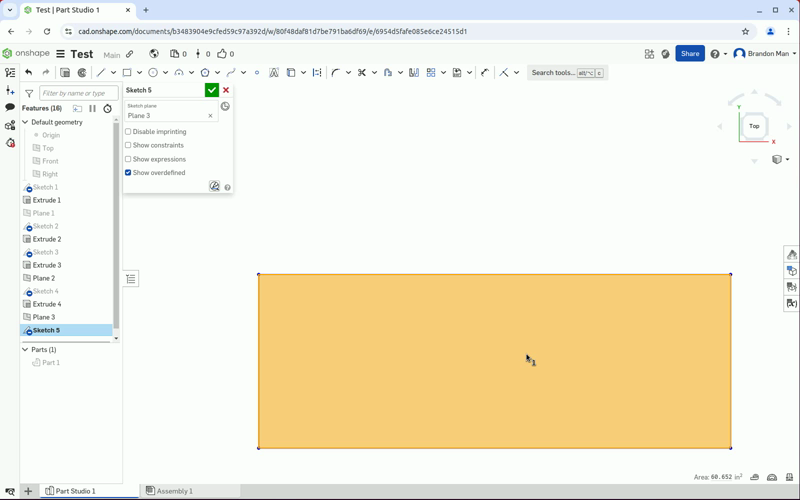
scroll(-6)
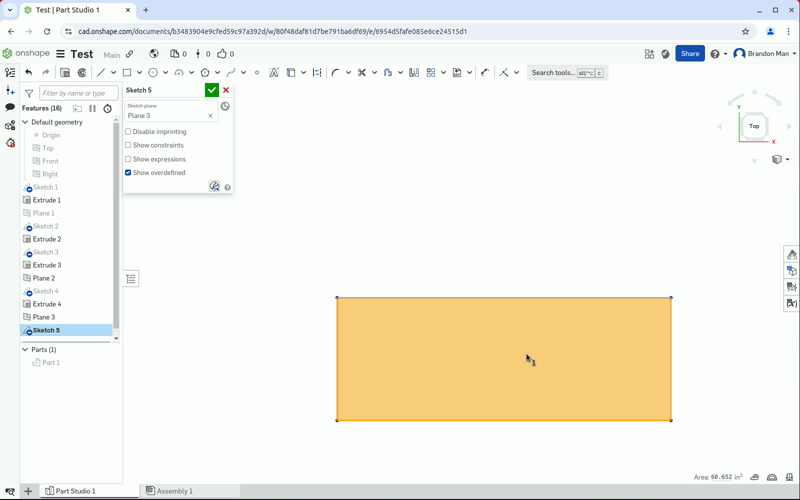
scroll(-6)
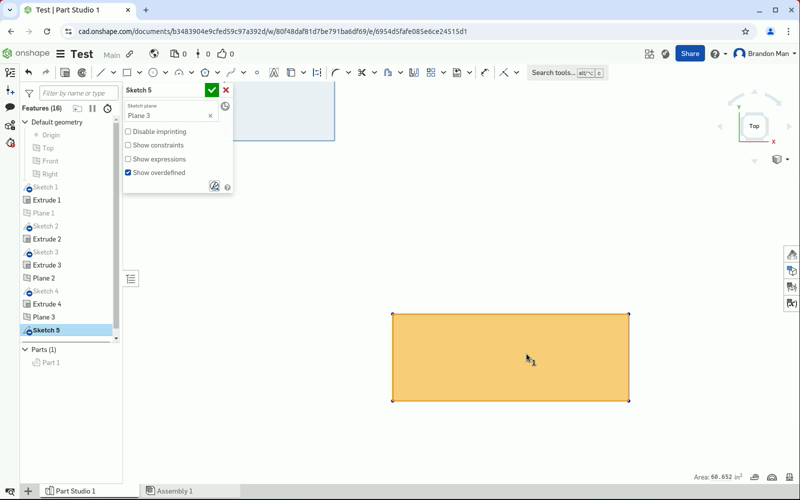
scroll(-6)
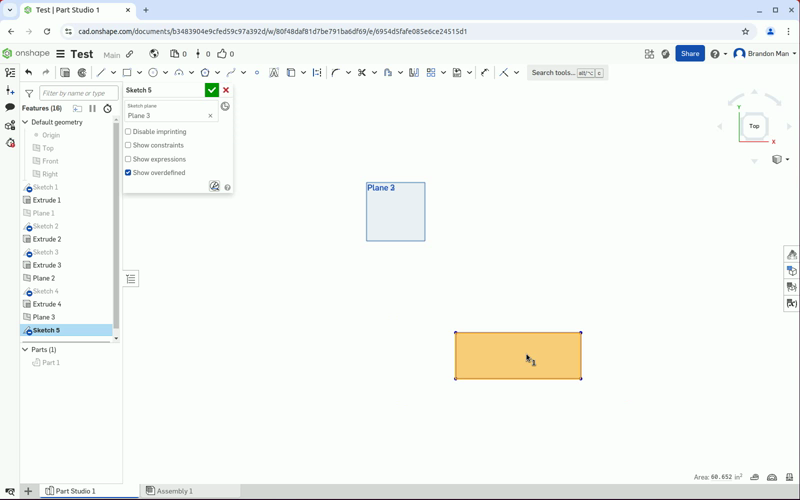
scroll(-6)
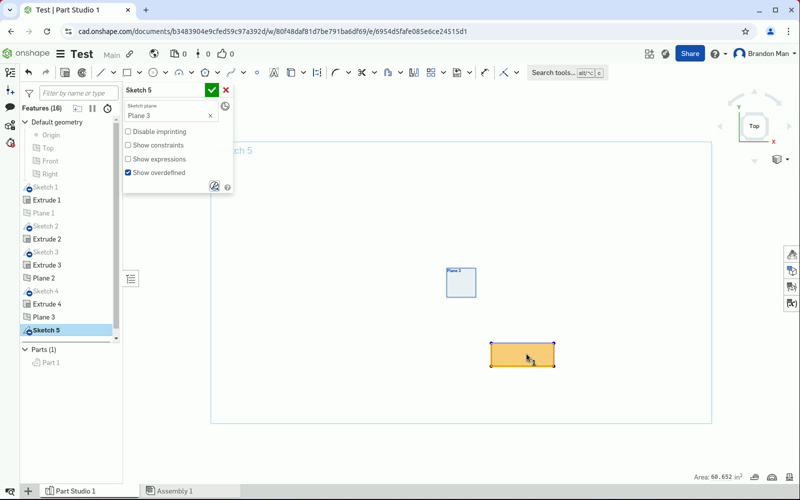
mouse_move(73, 352)
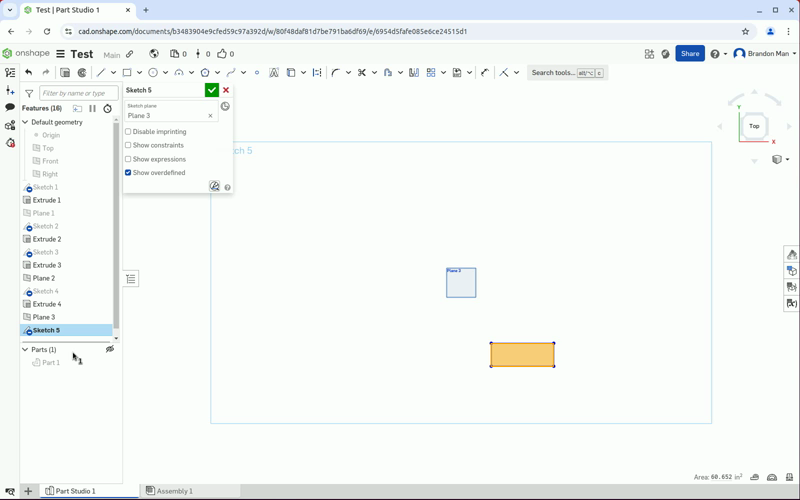
key(shift+y)
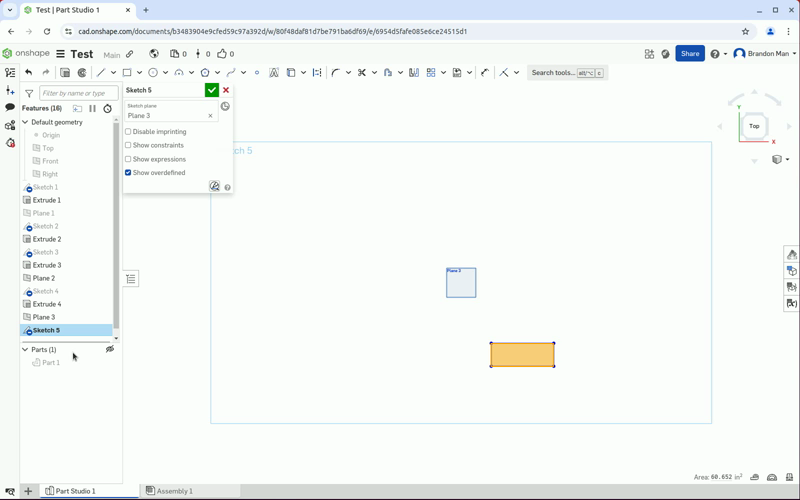
key(shift+e)
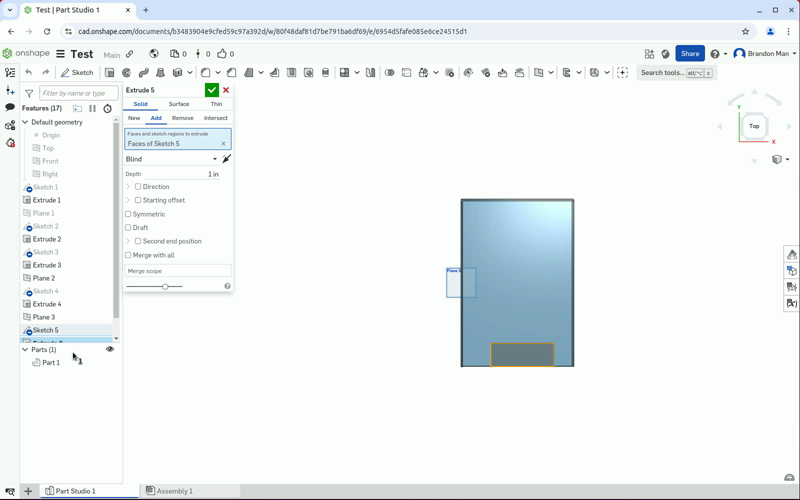
mouse_move(143, 106)
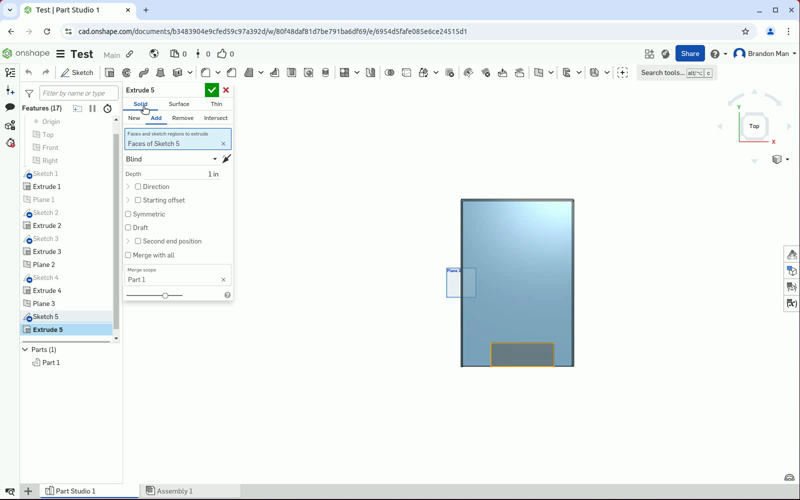
click(143, 106)
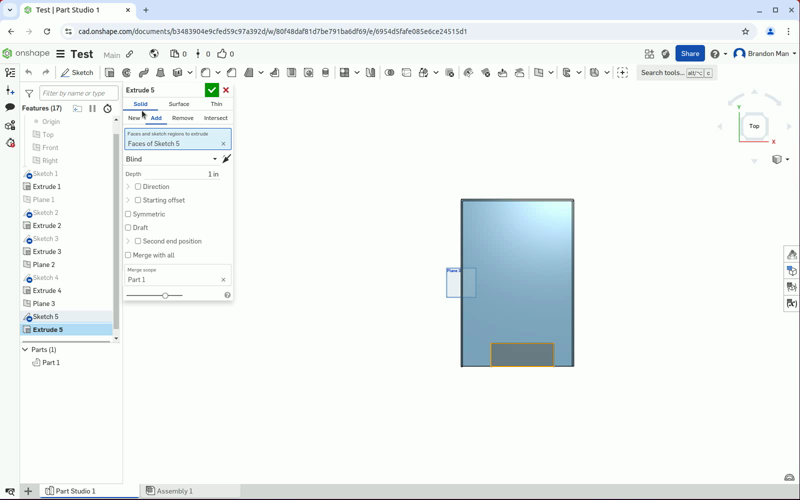
mouse_move(137, 120)
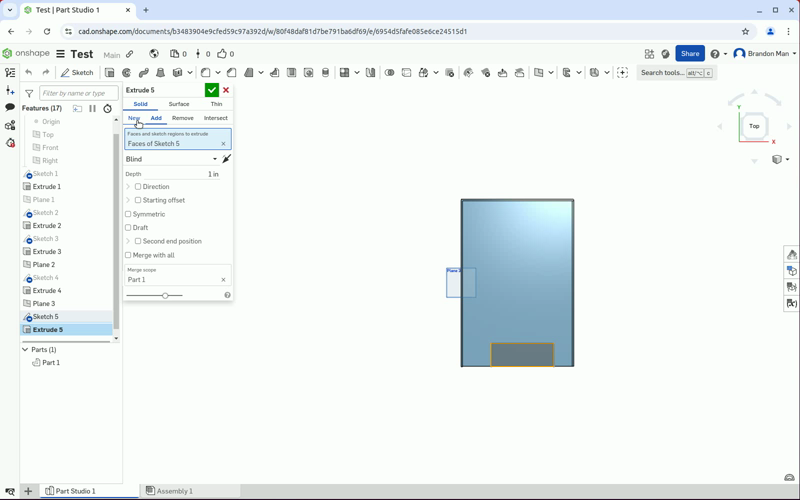
click(137, 120)
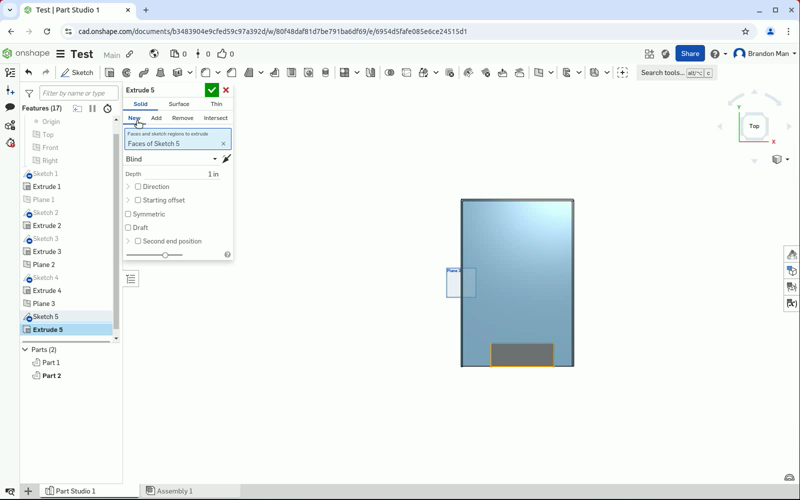
key(tab, 4)
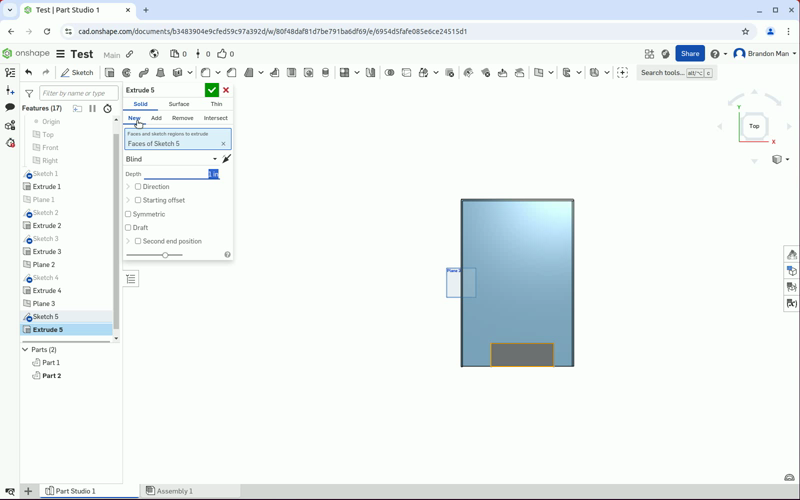
text(7.943)
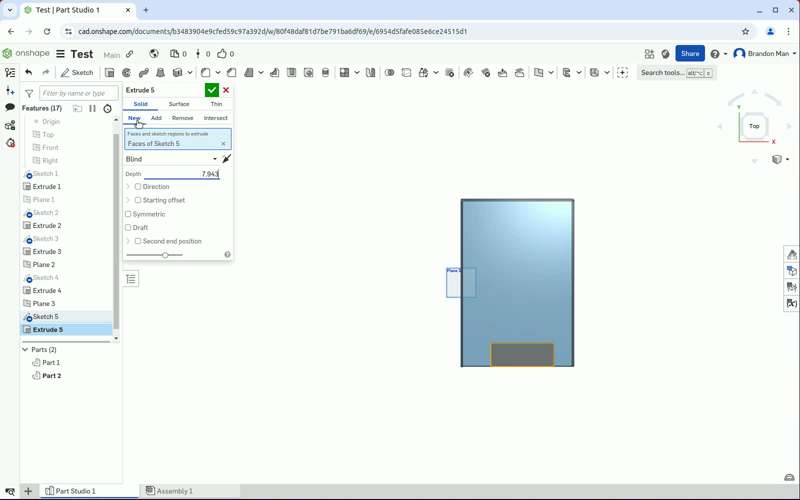
key(enter)
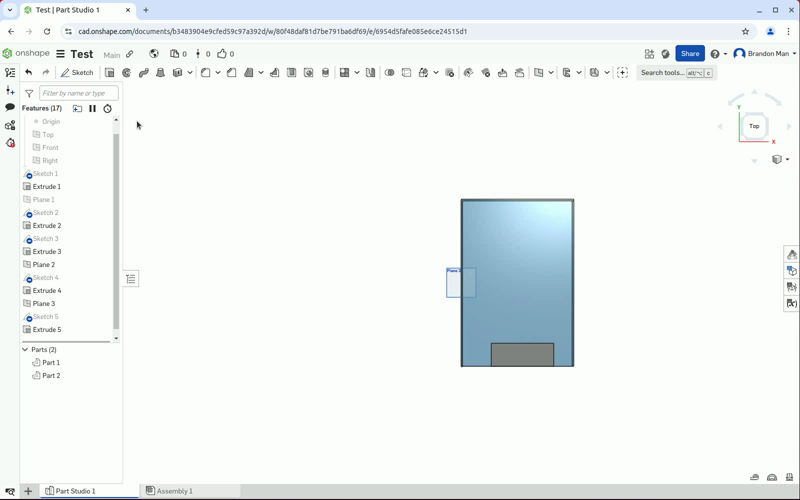
key(shift+h)
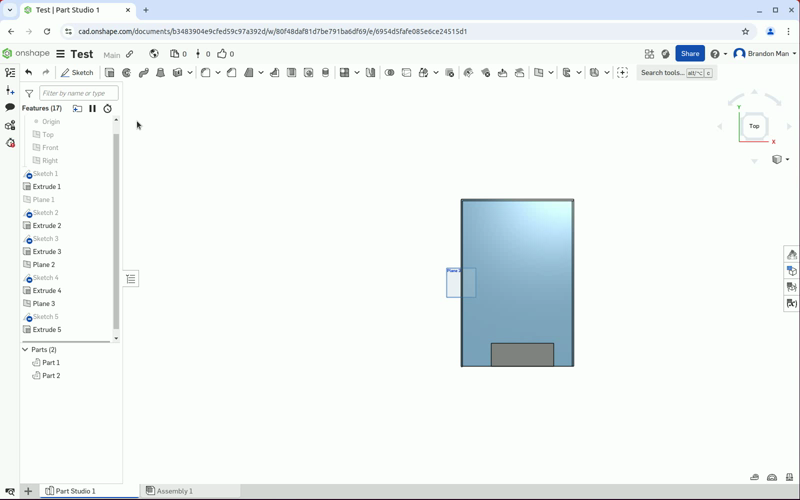
key(shift+h)
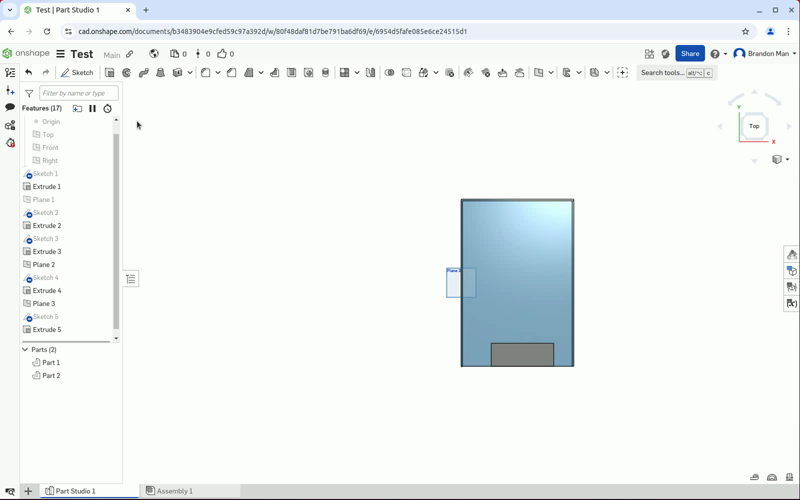
key(shift+7)
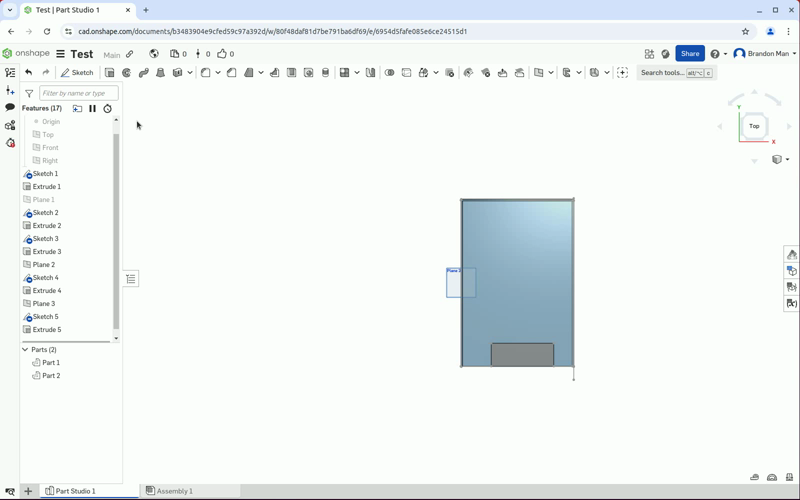
key(up, 3)
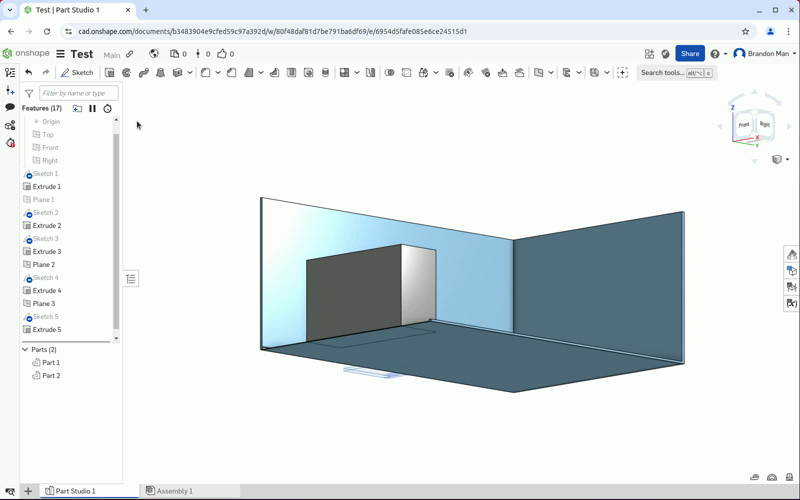
key(left, 3)
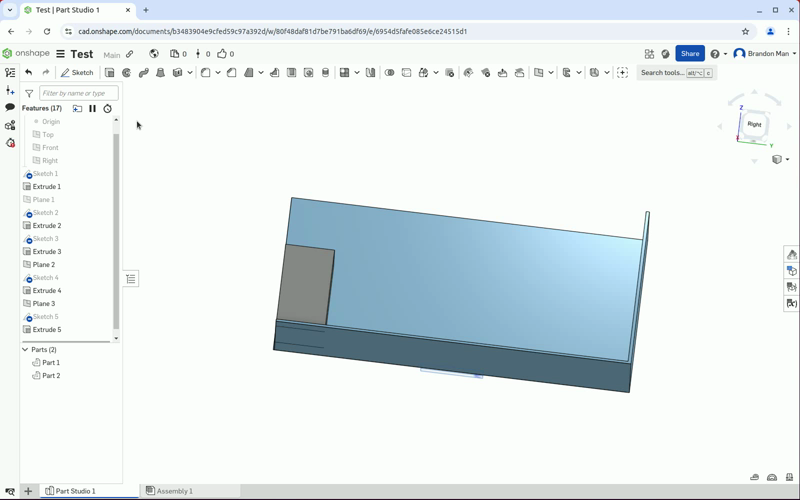
key(right, 3)
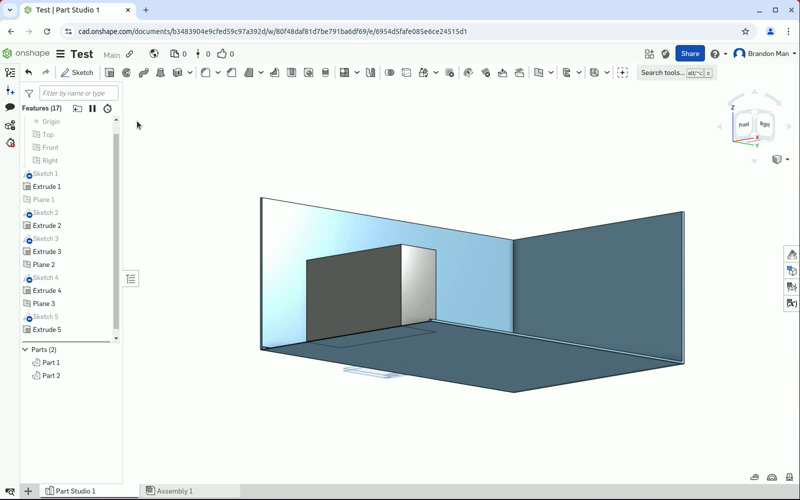
key(down, 3)
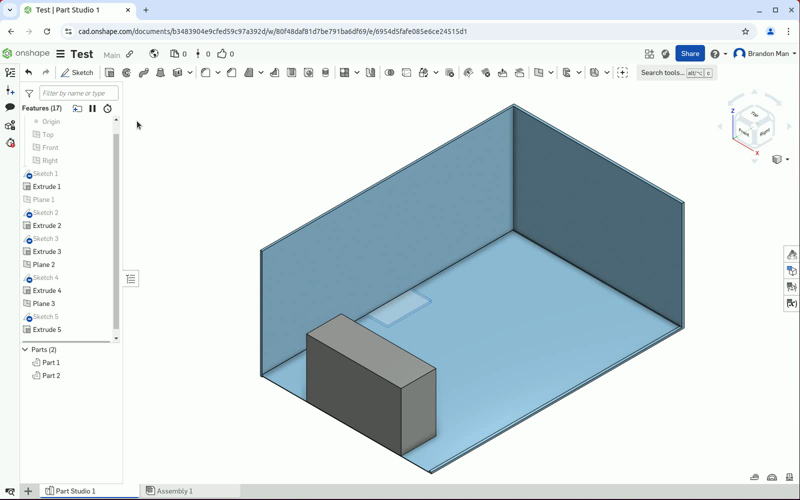
mouse_move(69, 176)
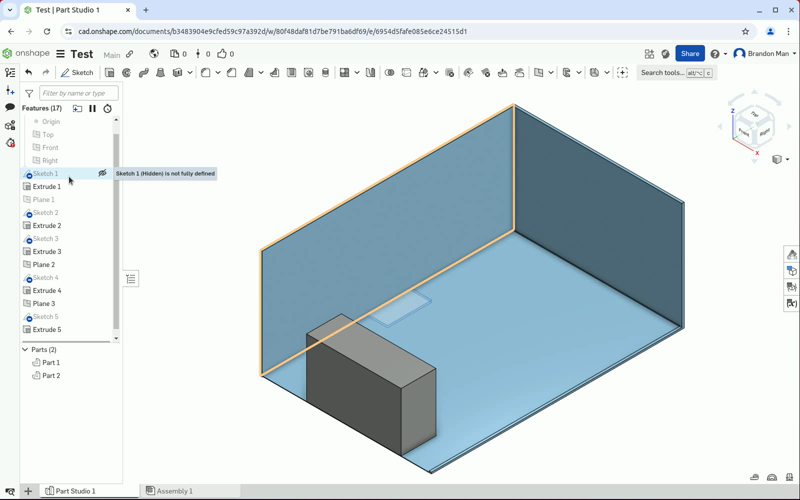
click(69, 176)